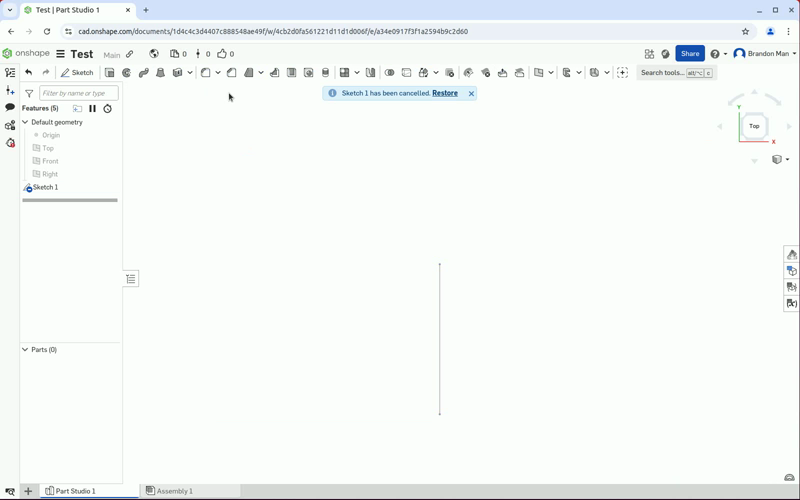
key(shift+h)
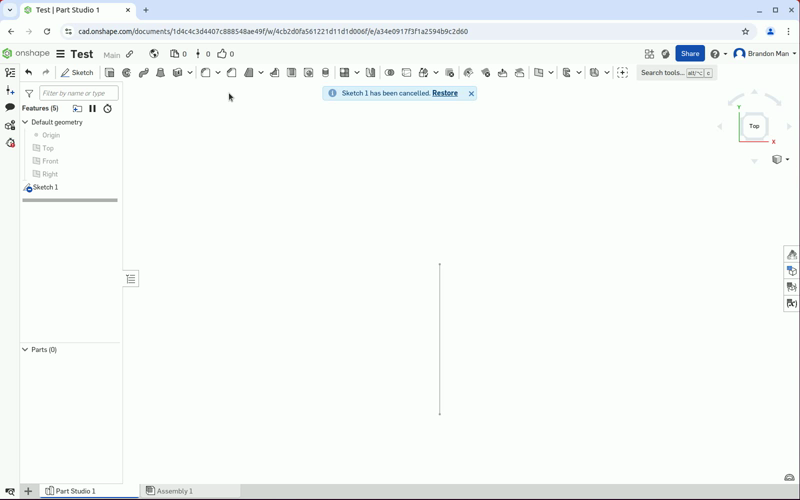
key(shift+s)
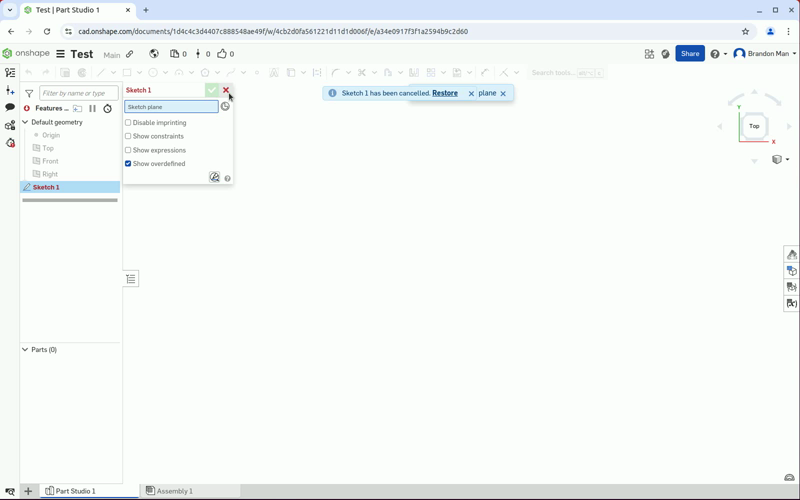
mouse_move(73, 150)
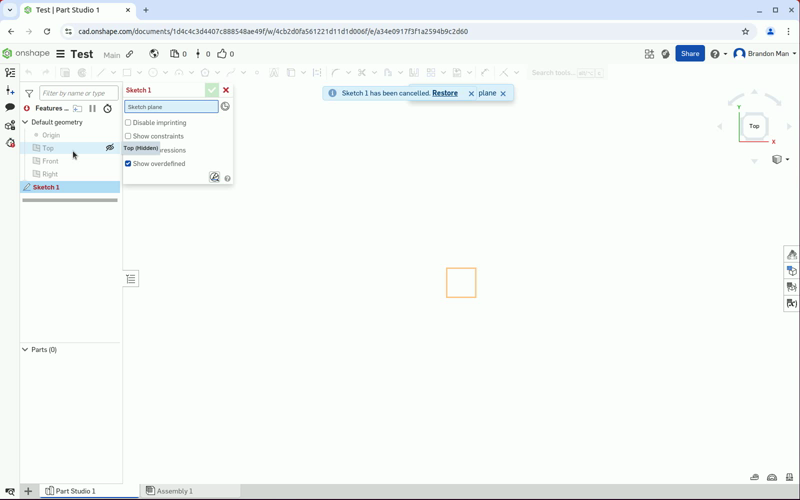
click(73, 150)
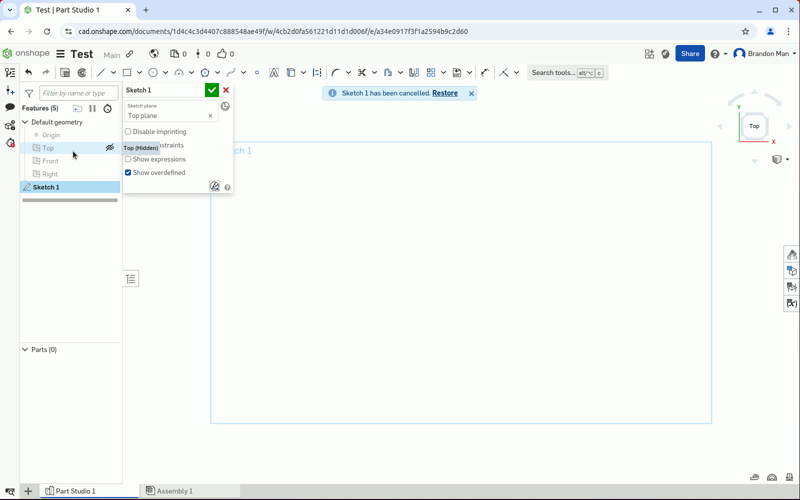
mouse_move(73, 352)
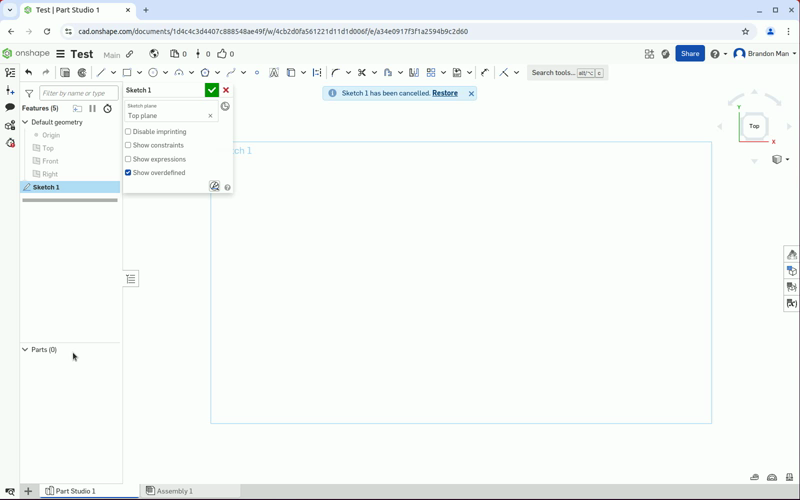
key(y)
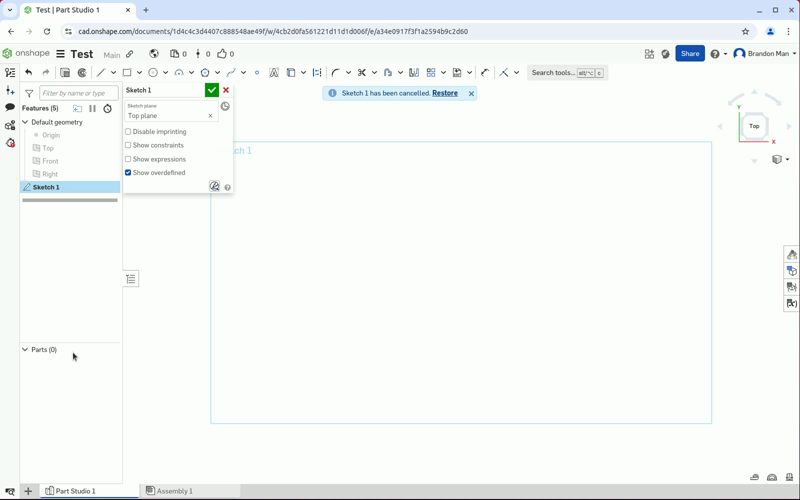
key(l)
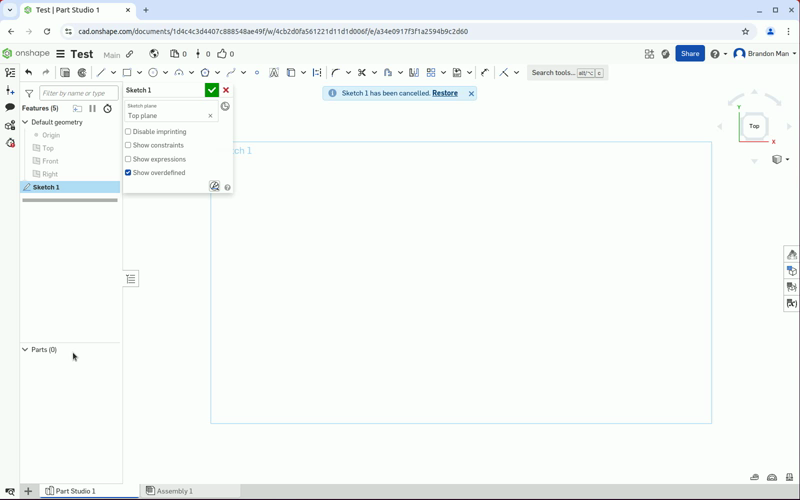
key_down(shift)
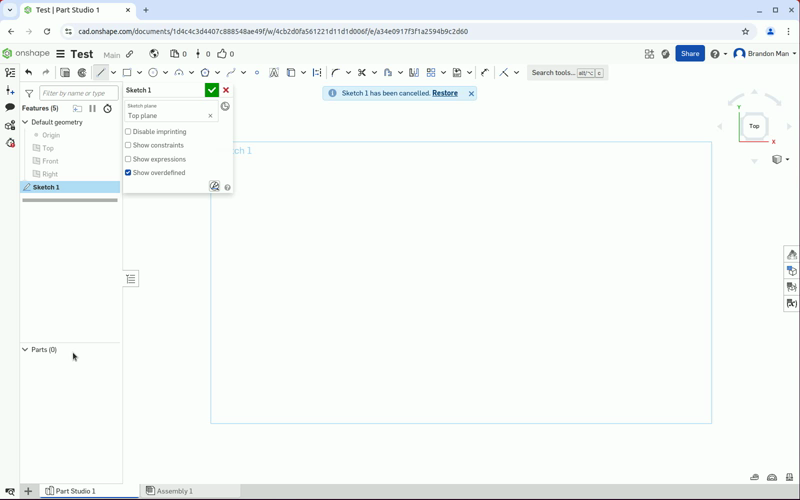
mouse_move(460, 336)
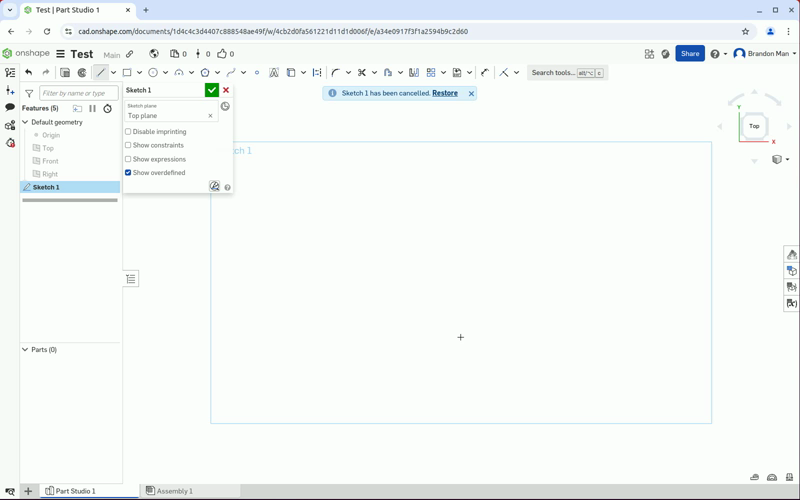
click(460, 336)
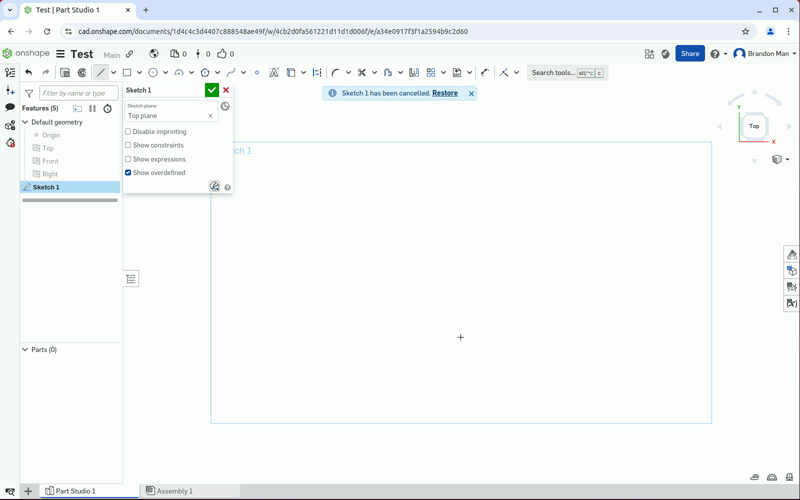
key_up(shift)
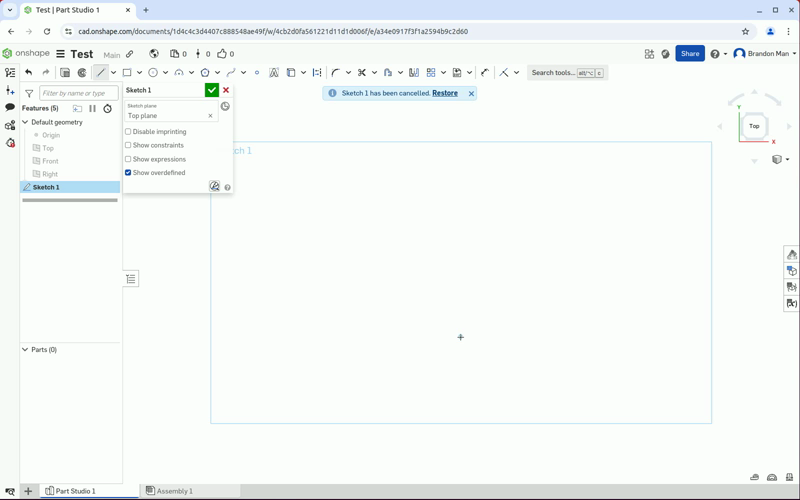
key_down(shift)
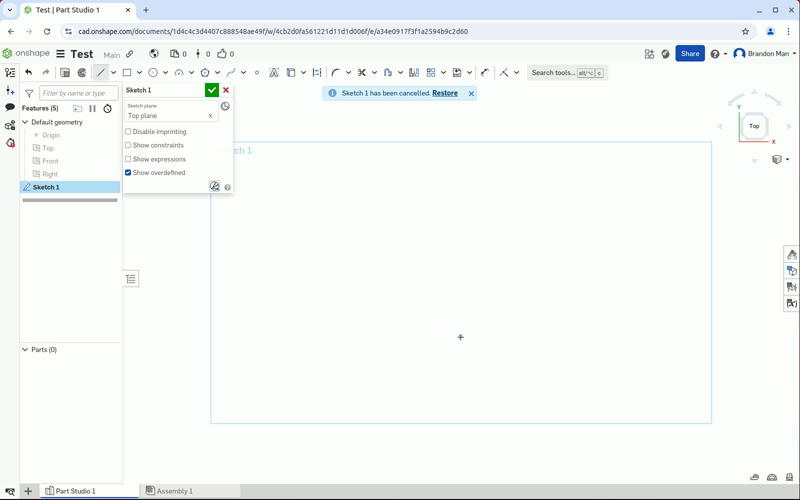
mouse_move(530, 336)
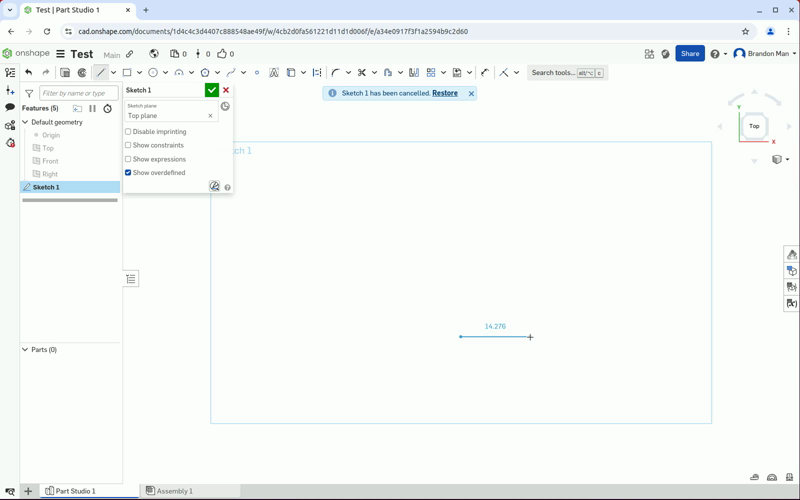
click(530, 336)
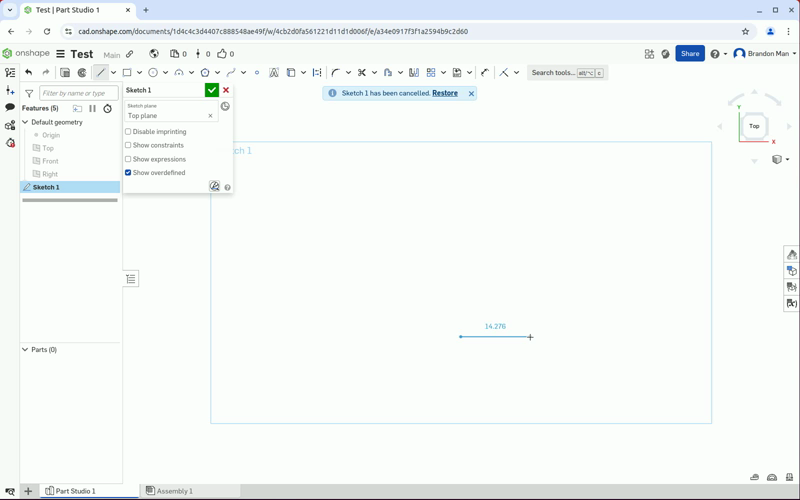
key_up(shift)
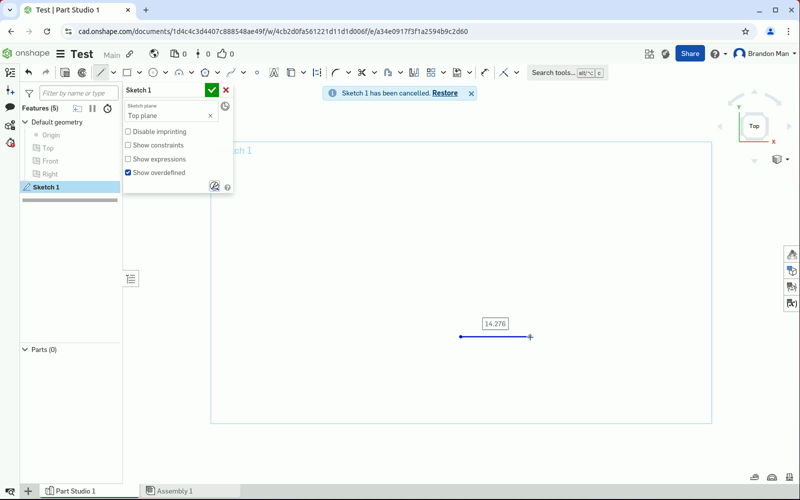
key_down(shift)
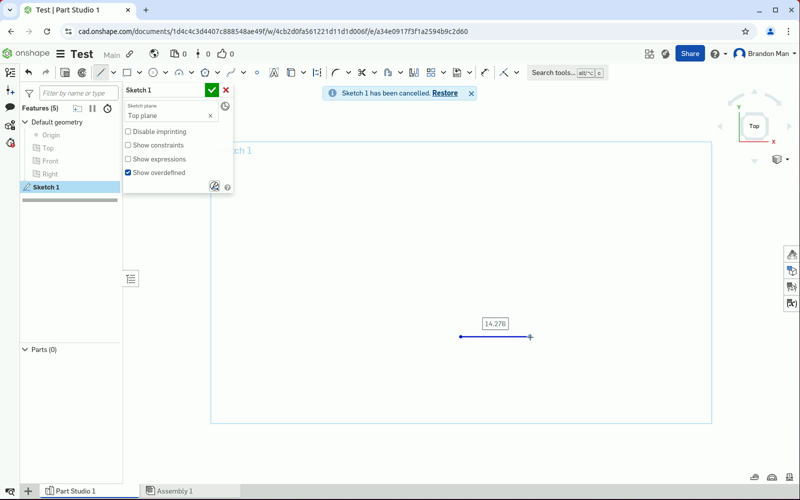
mouse_move(560, 336)
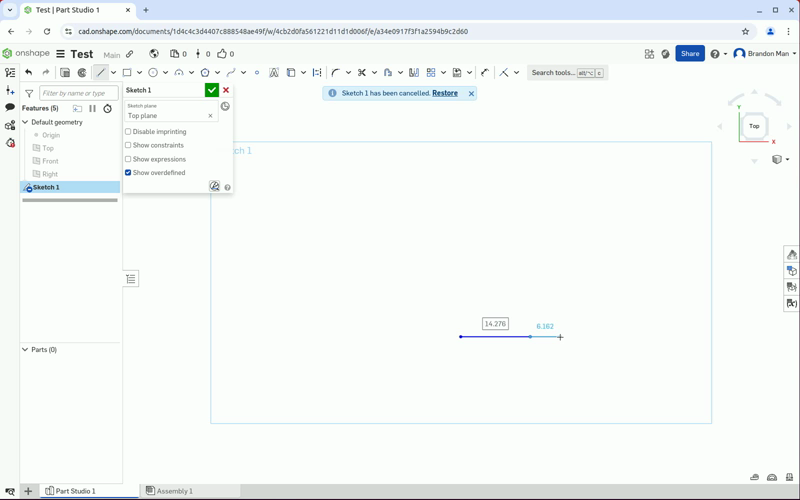
mouse_move(530, 322)
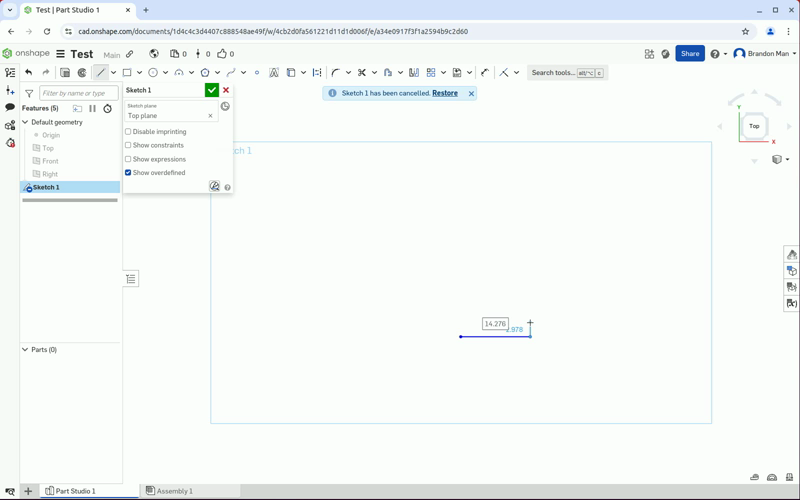
click(530, 322)
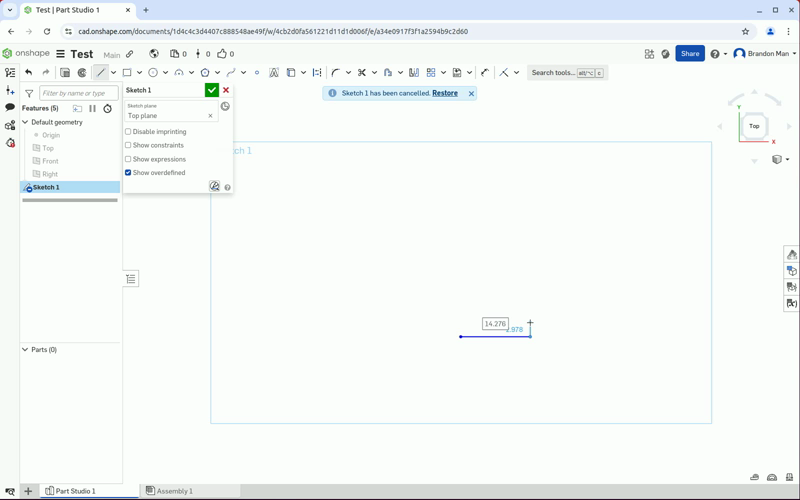
key_up(shift)
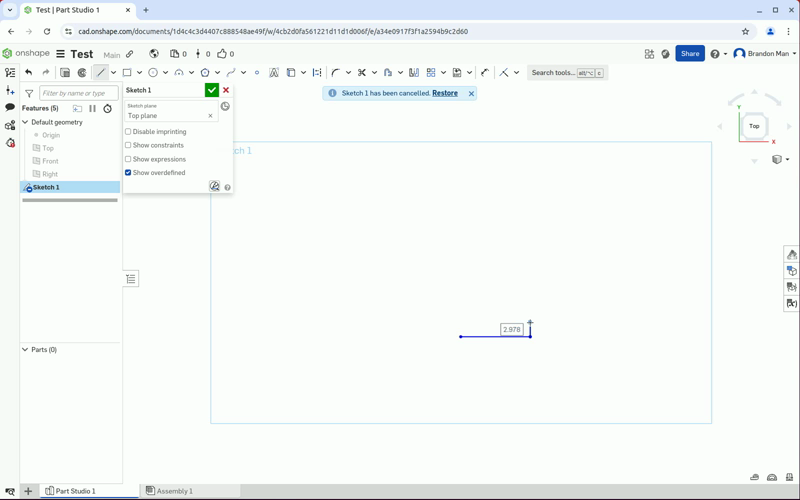
key_down(shift)
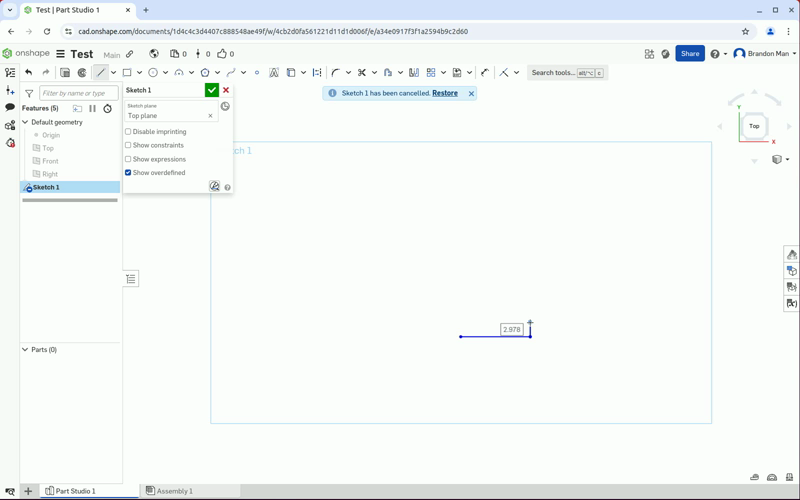
mouse_move(560, 322)
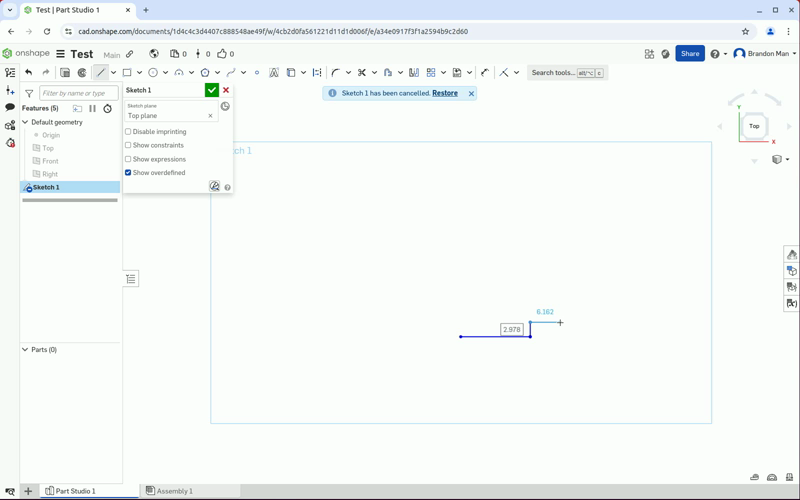
mouse_move(530, 297)
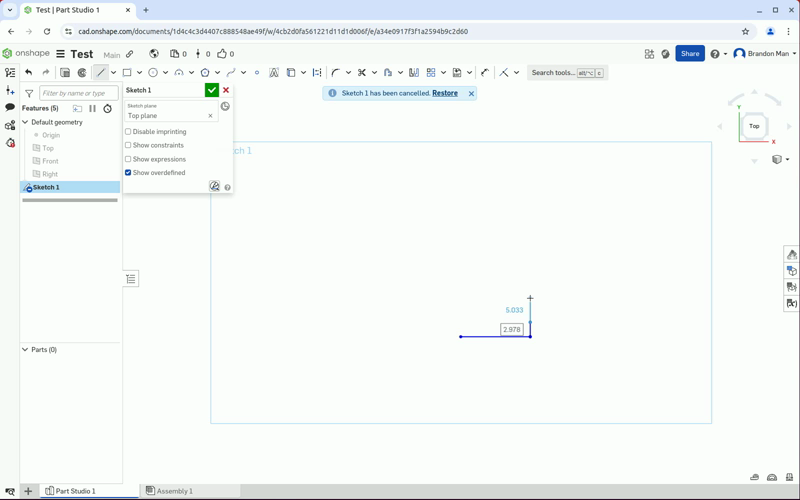
click(530, 297)
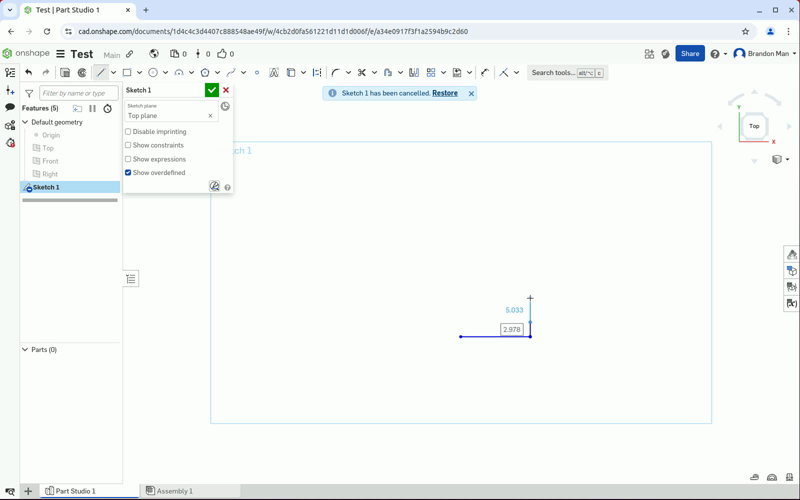
key_up(shift)
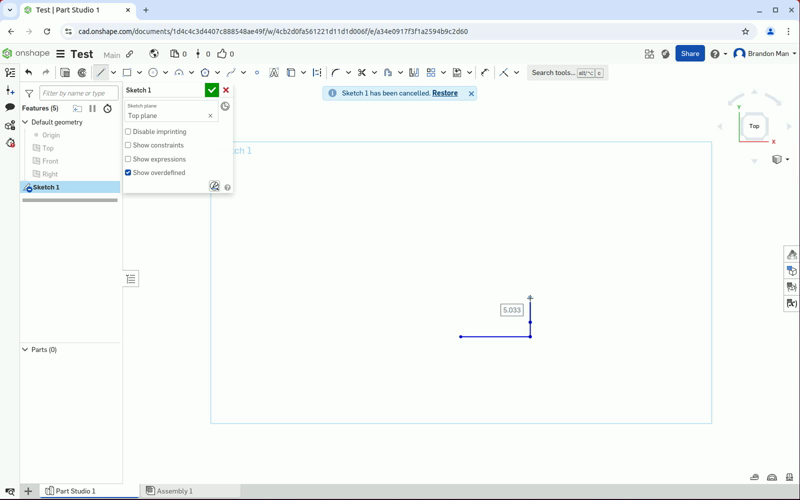
key_down(shift)
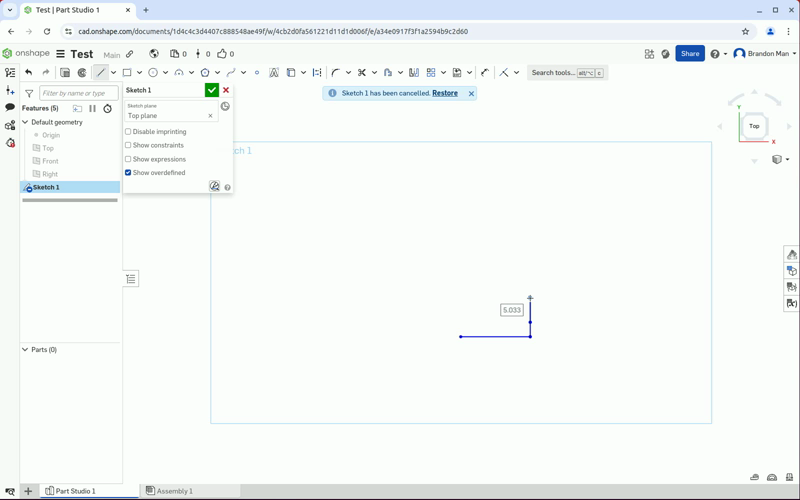
mouse_move(560, 297)
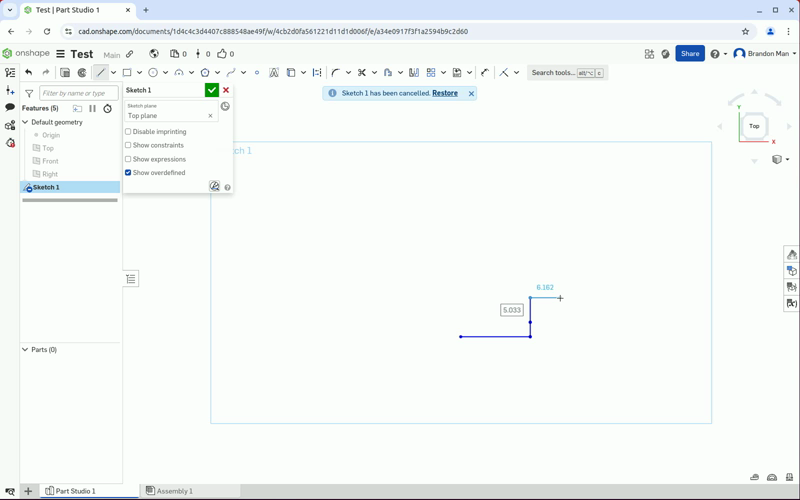
mouse_move(530, 283)
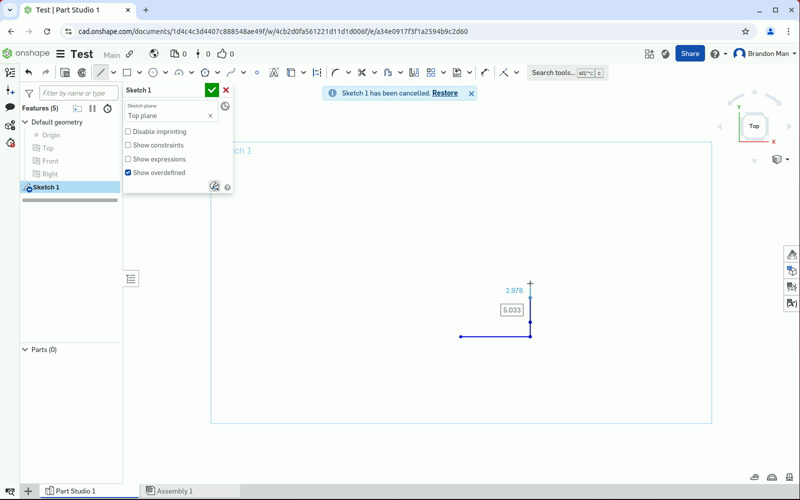
click(530, 283)
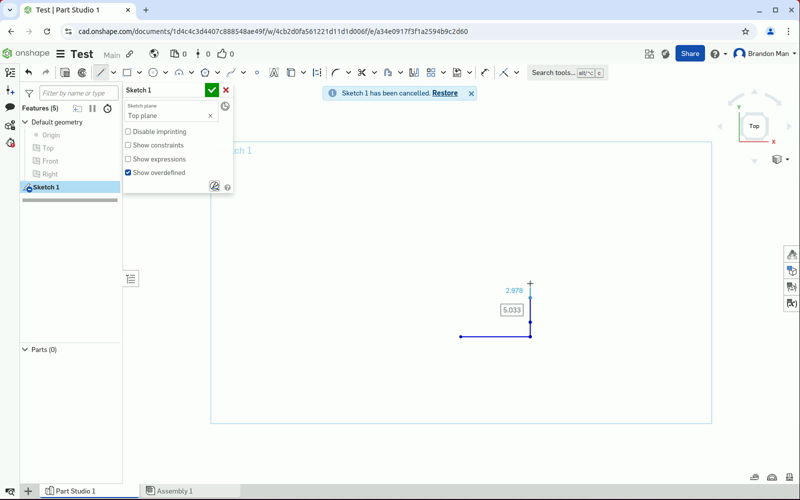
key_up(shift)
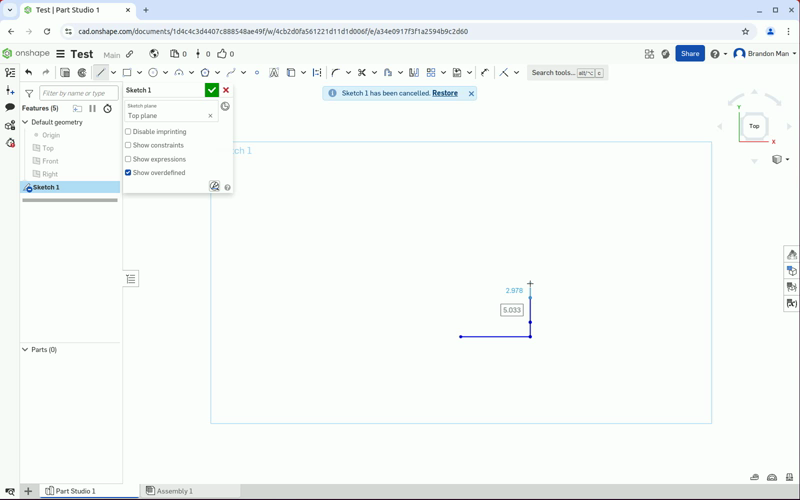
key_down(shift)
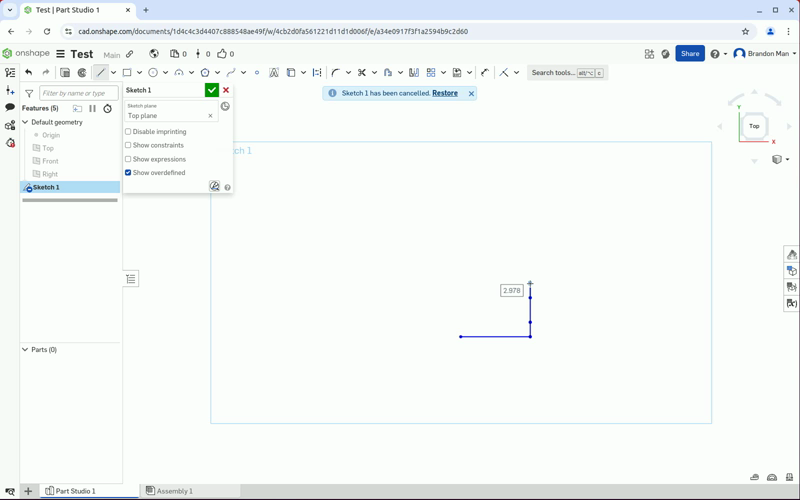
mouse_move(460, 283)
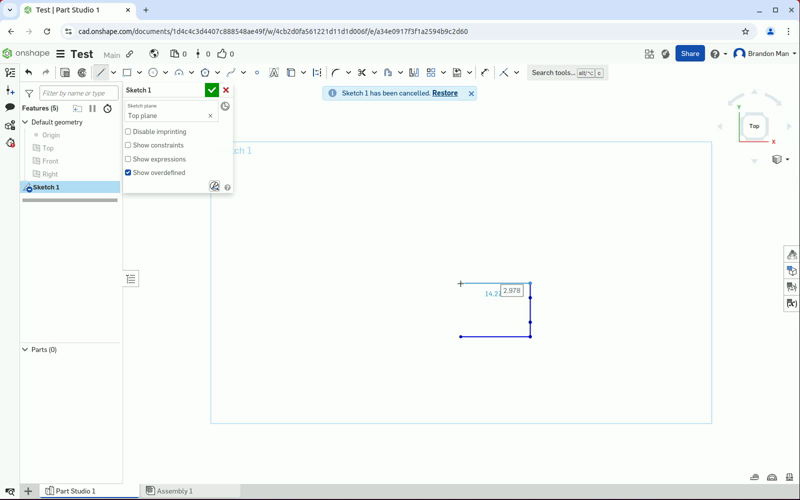
click(460, 283)
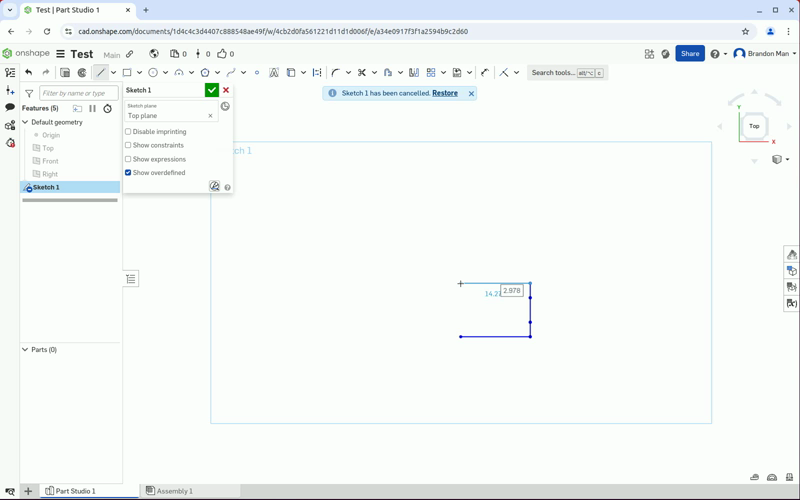
key_up(shift)
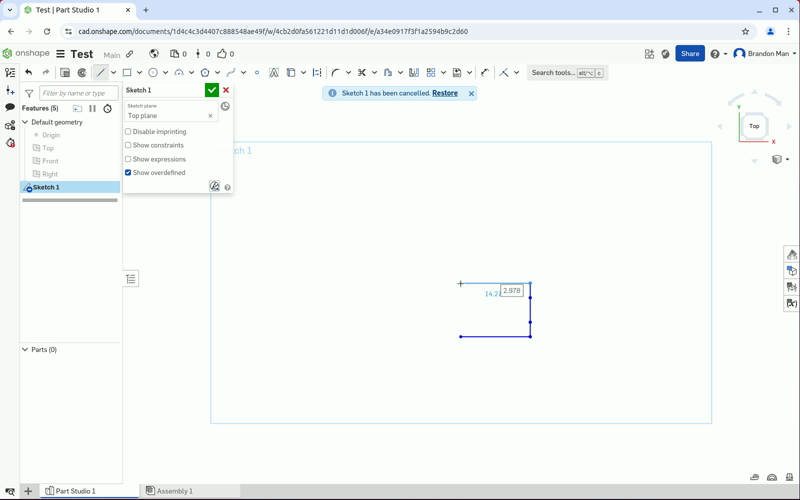
key_down(shift)
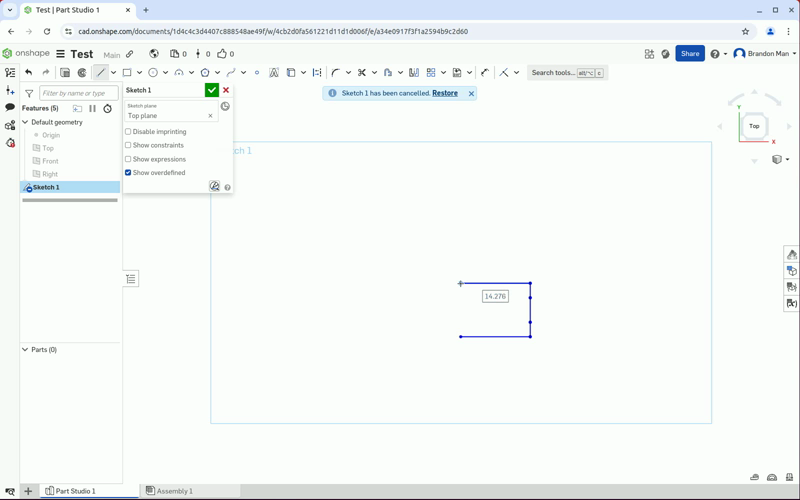
mouse_move(490, 283)
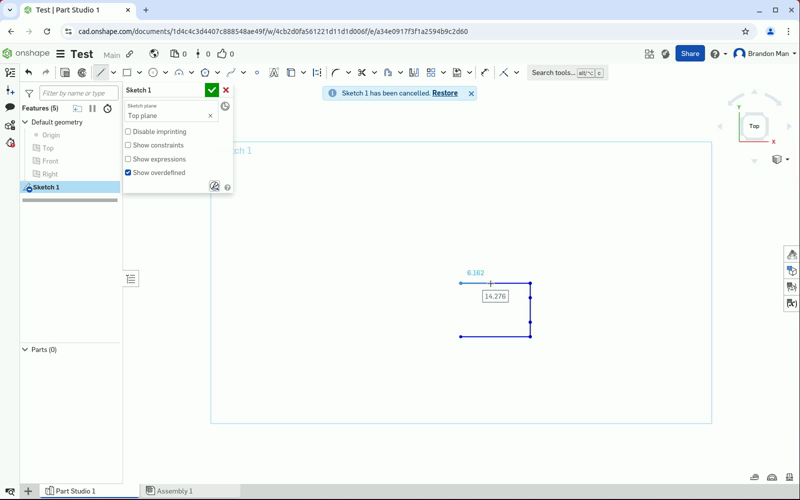
mouse_move(460, 297)
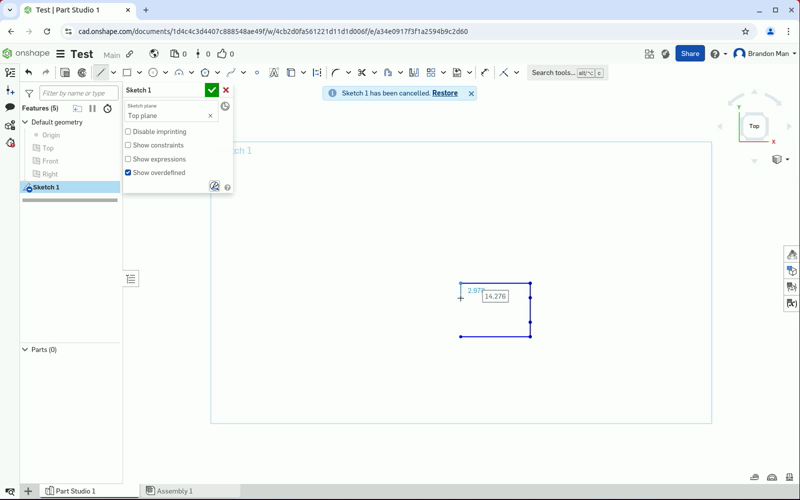
click(460, 297)
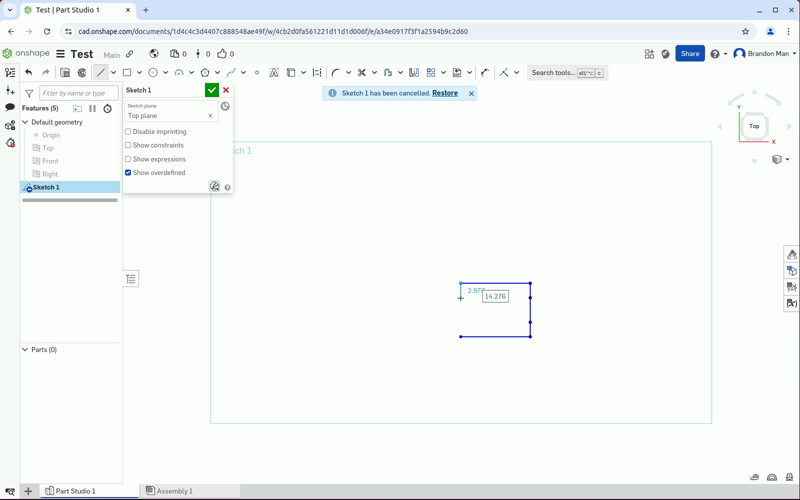
key_up(shift)
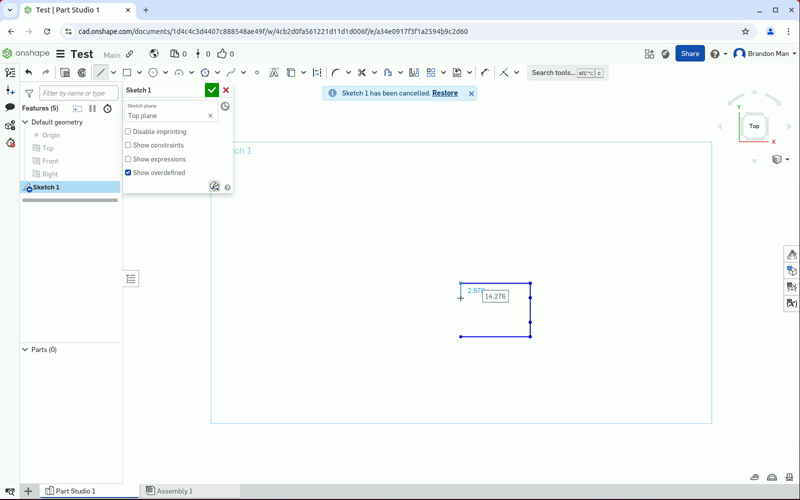
key_down(shift)
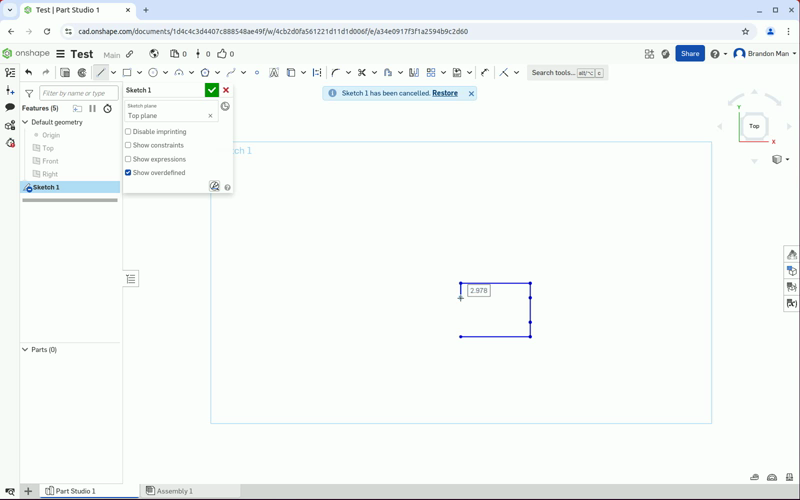
mouse_move(490, 297)
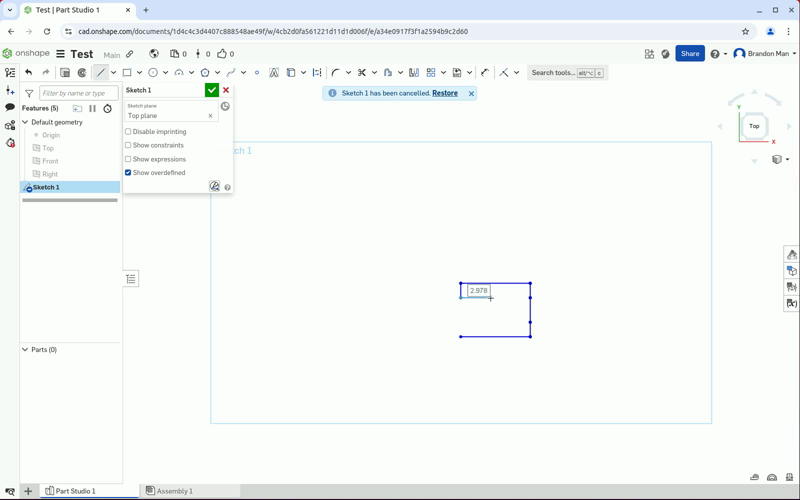
mouse_move(515, 297)
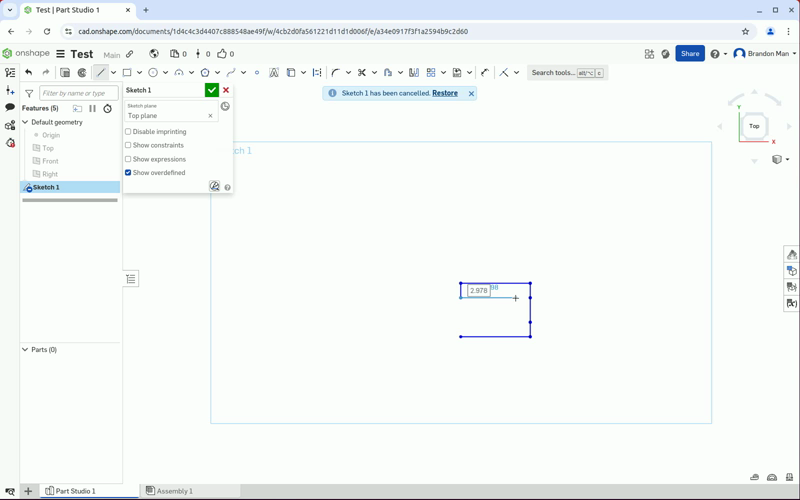
click(515, 297)
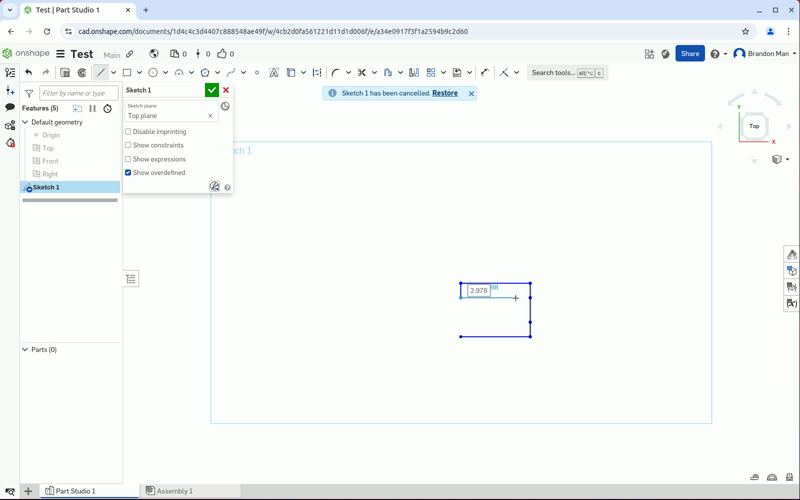
key_up(shift)
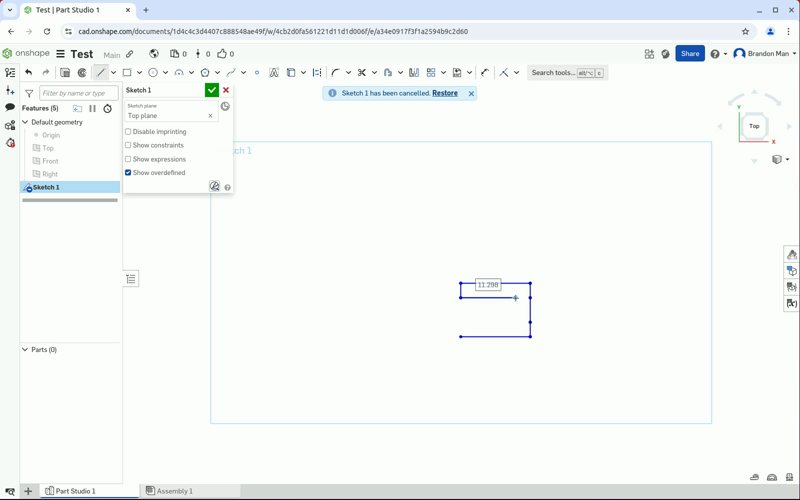
key_down(shift)
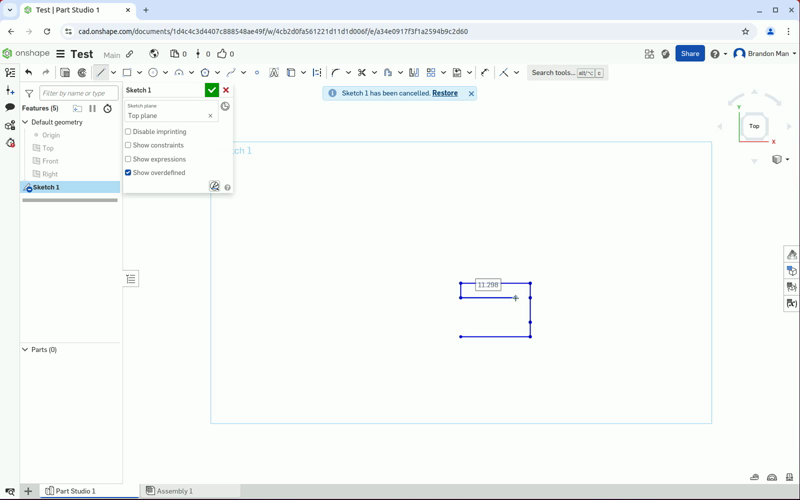
mouse_move(545, 297)
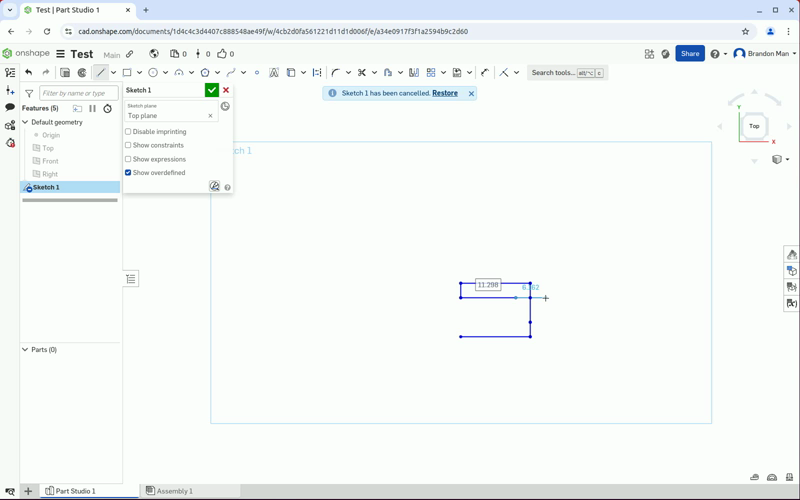
mouse_move(515, 322)
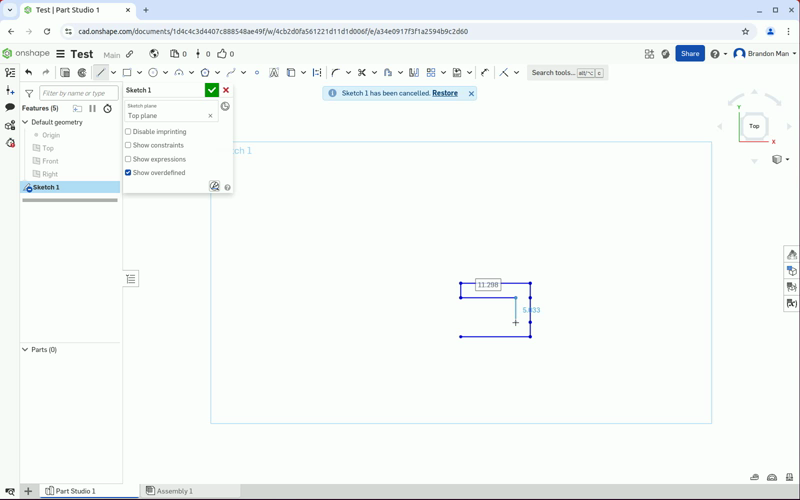
click(515, 322)
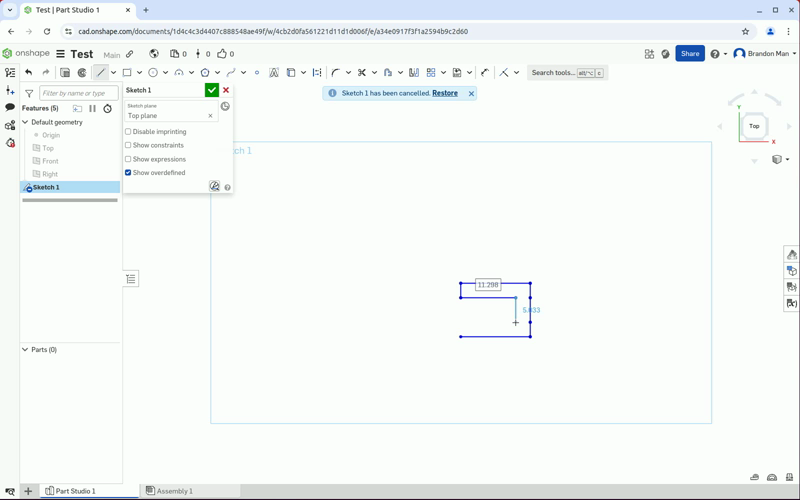
key_up(shift)
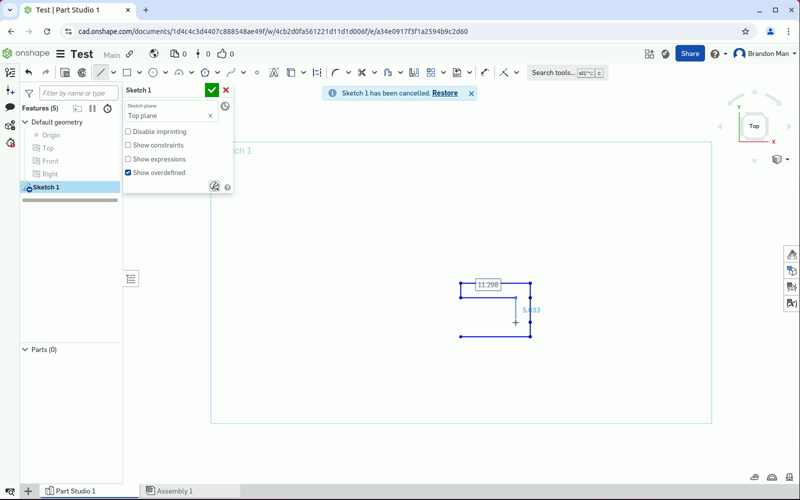
key_down(shift)
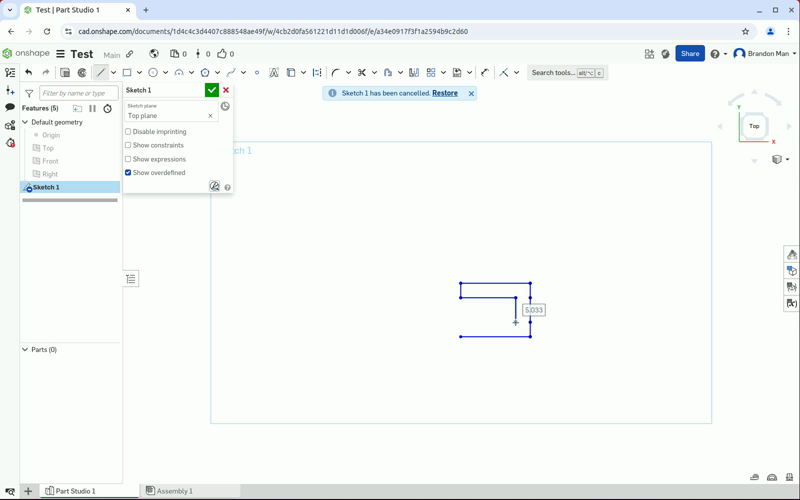
mouse_move(545, 322)
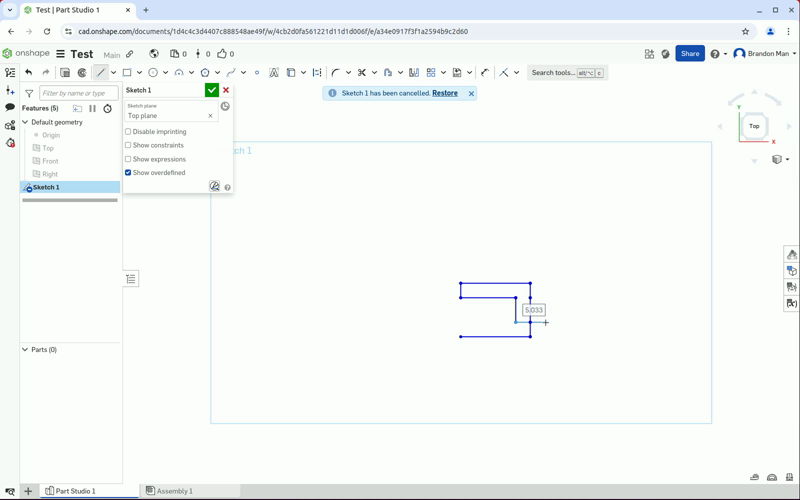
mouse_move(460, 322)
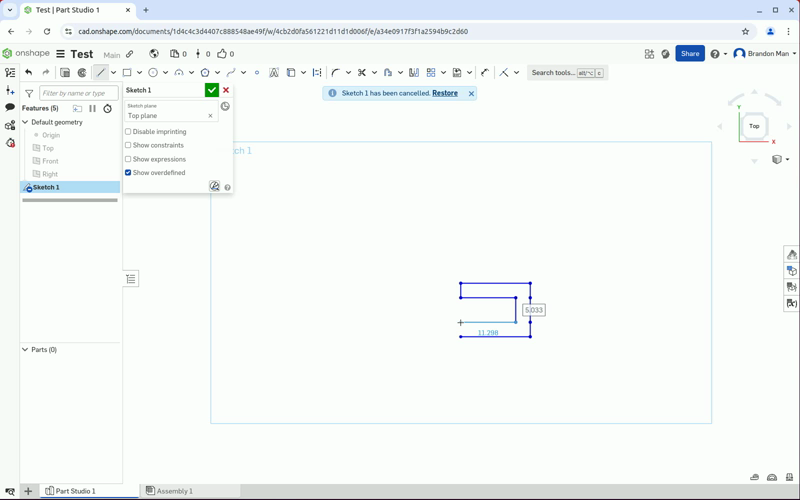
click(460, 322)
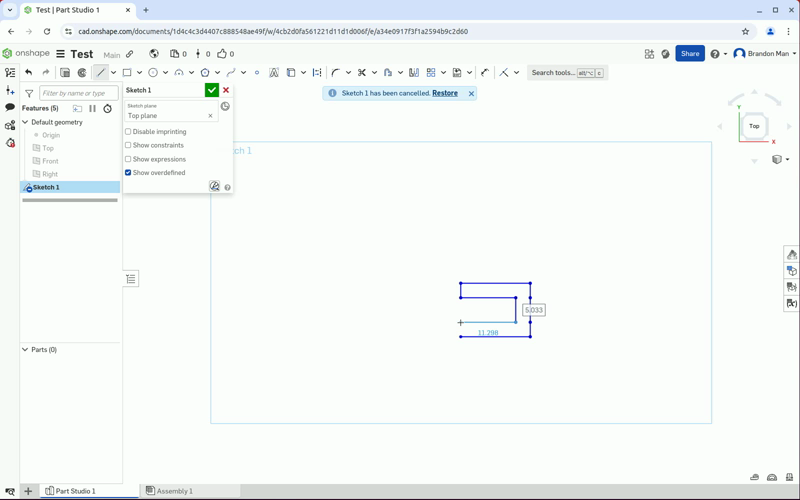
key_up(shift)
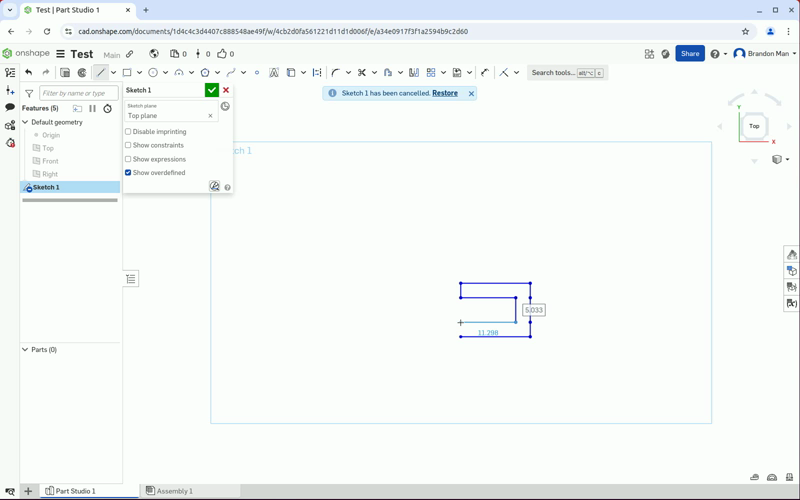
mouse_move(490, 322)
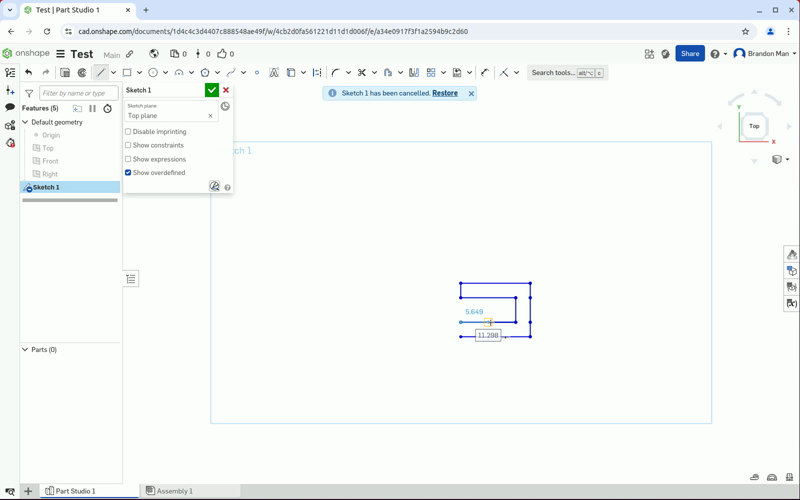
key_down(shift)
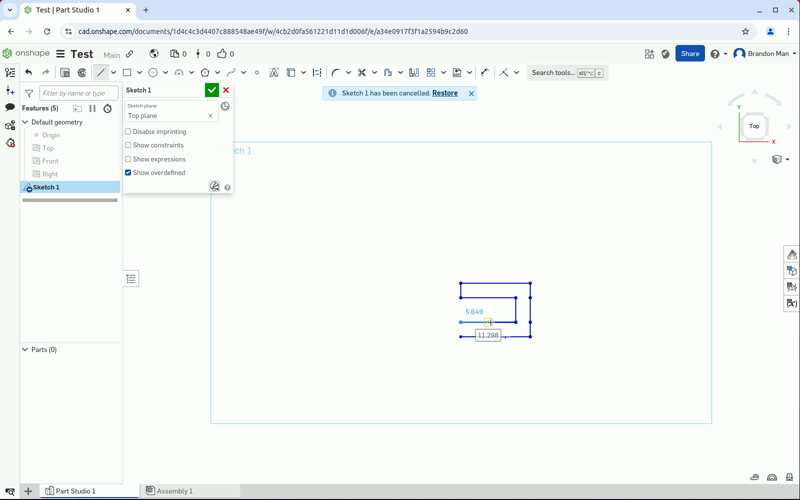
mouse_move(460, 336)
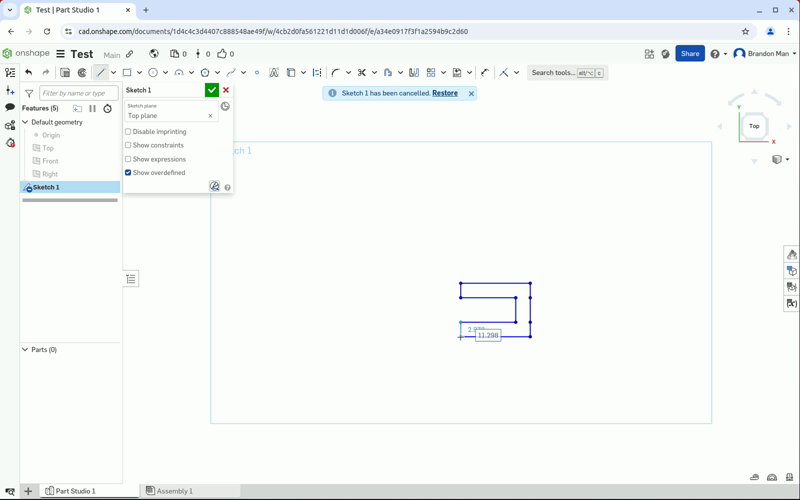
key_up(shift)
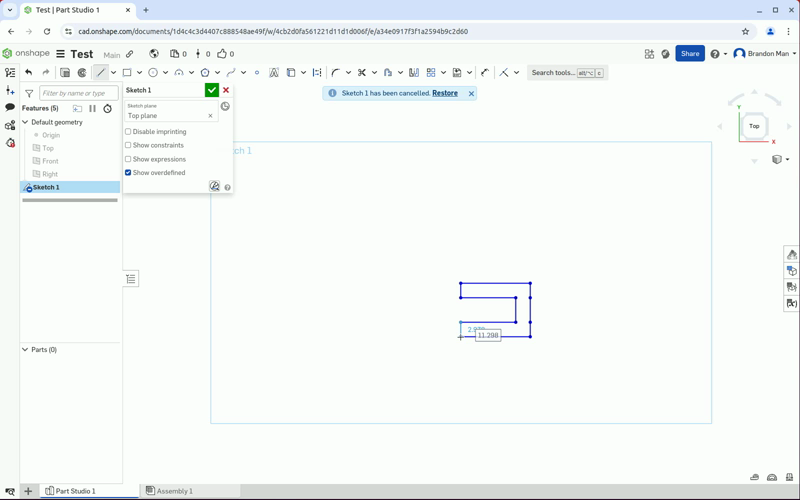
click(460, 336)
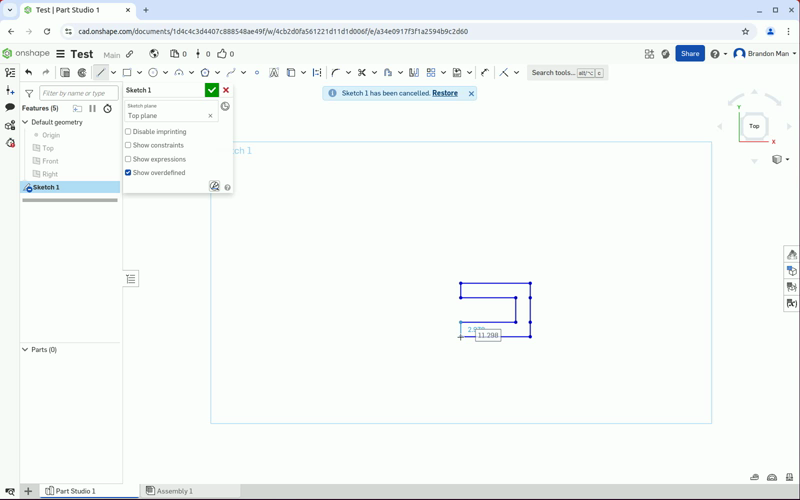
key(esc)
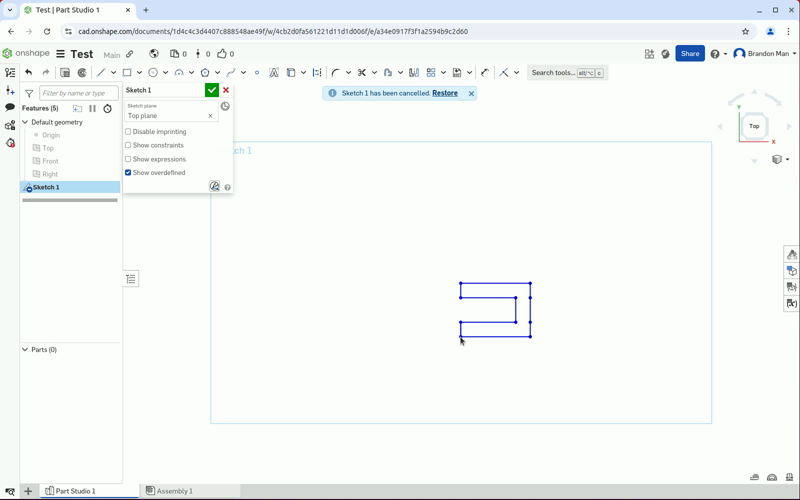
mouse_move(473, 295)
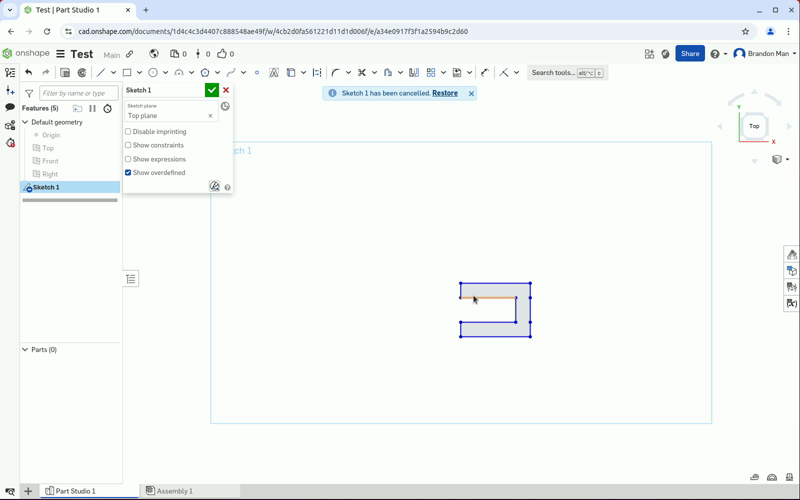
click(473, 295)
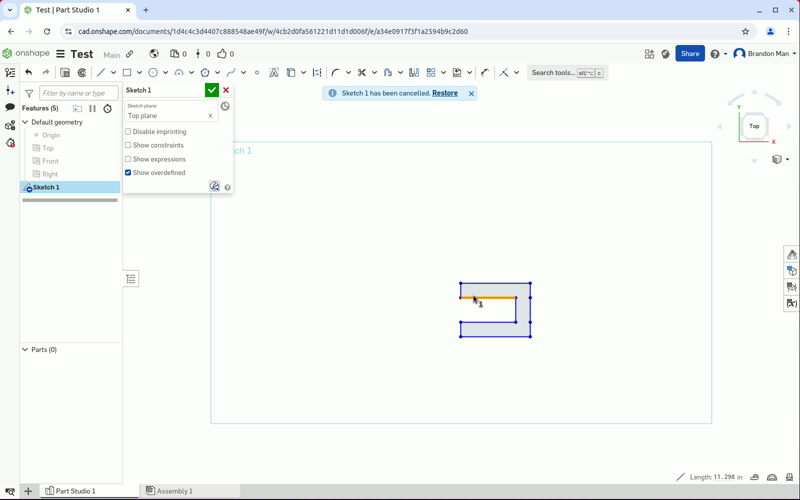
mouse_move(73, 352)
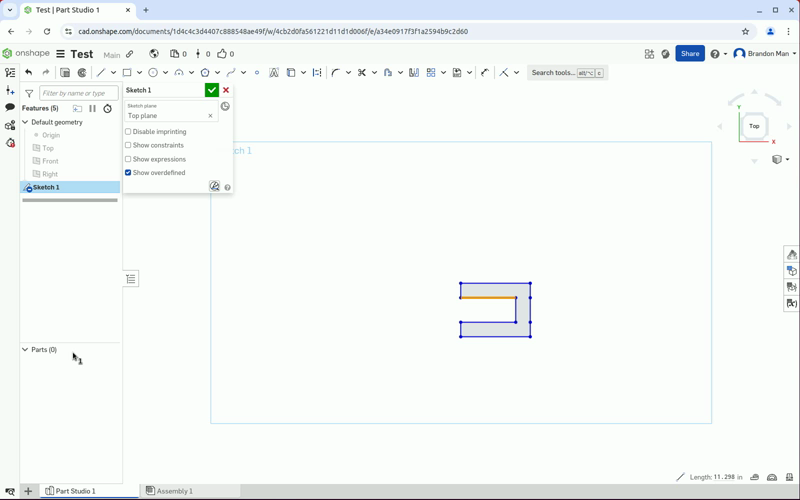
key(shift+y)
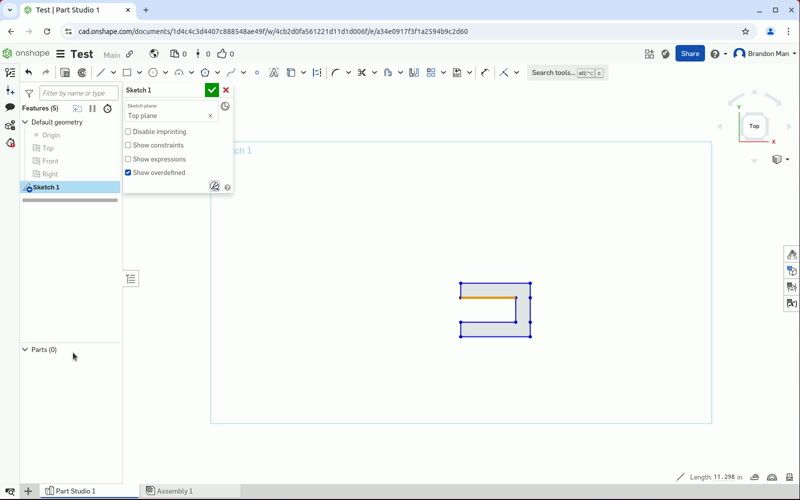
key(shift+e)
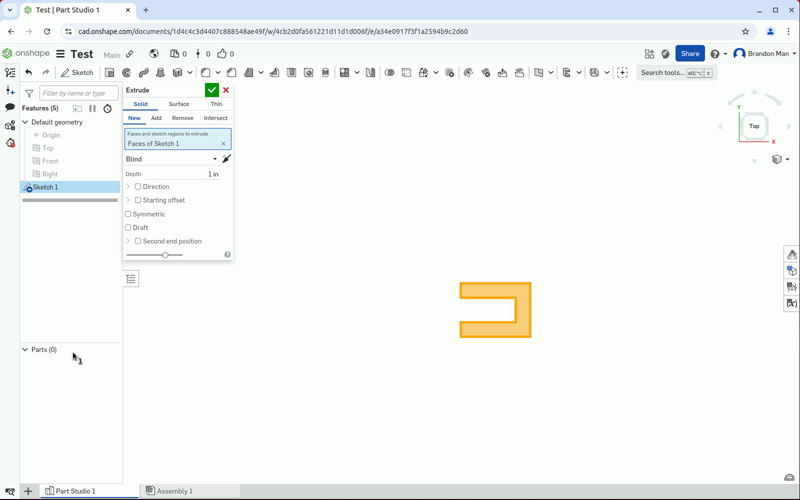
mouse_move(143, 106)
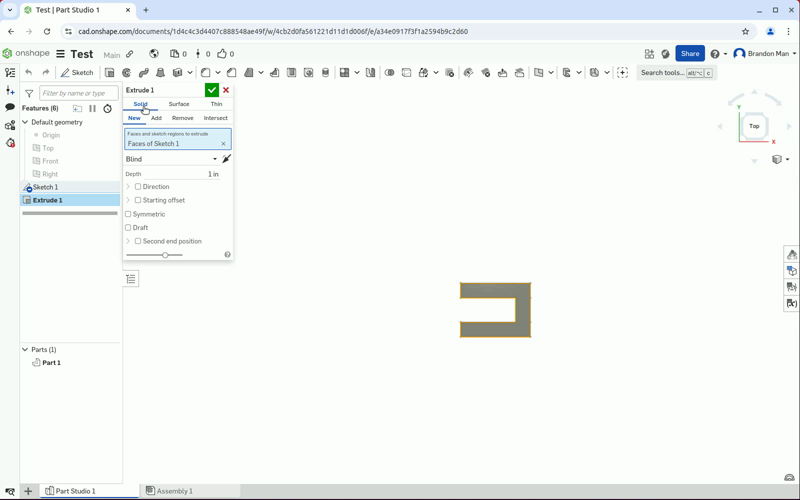
click(143, 106)
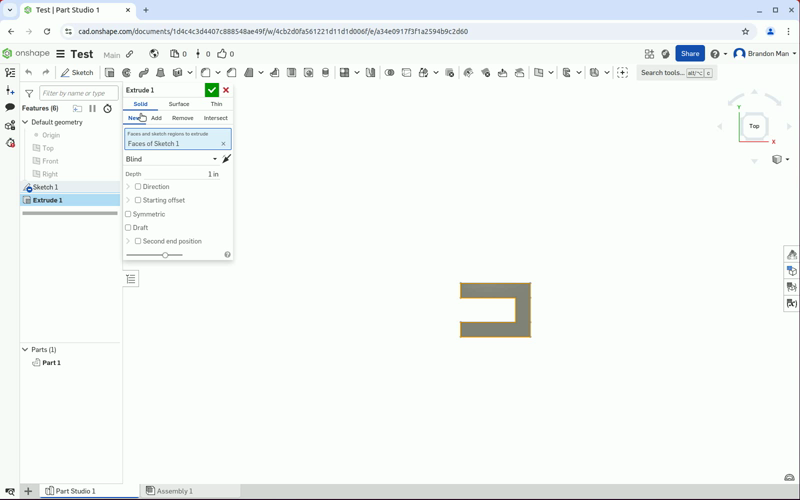
mouse_move(137, 120)
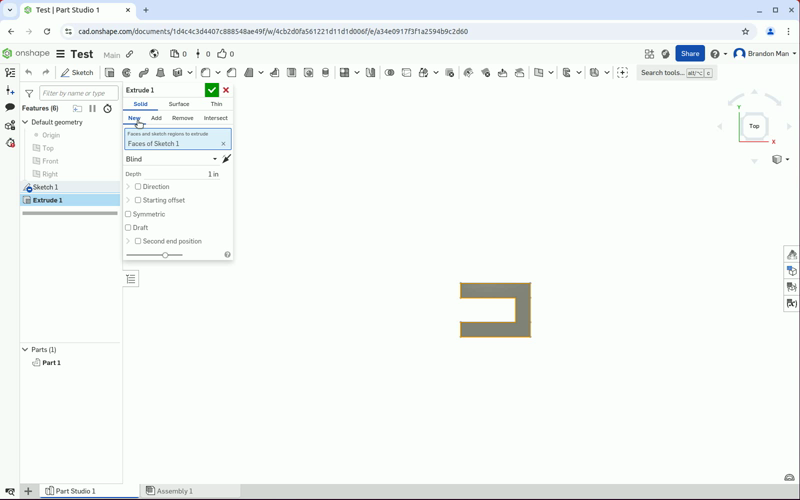
click(137, 120)
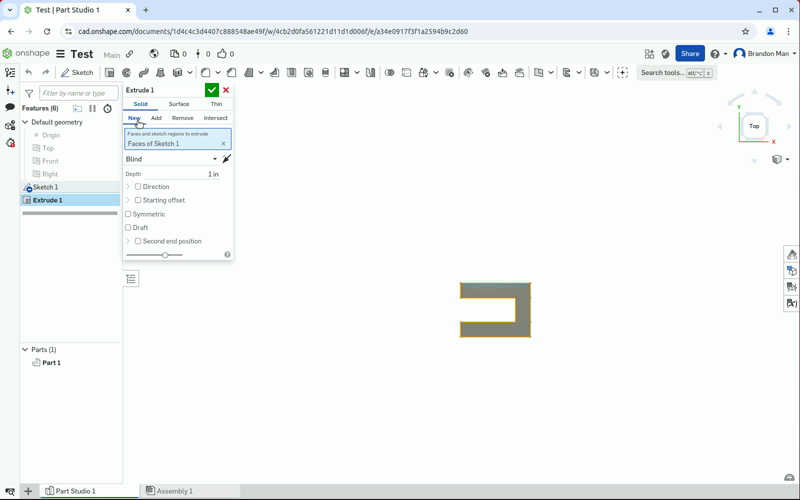
key(tab, 4)
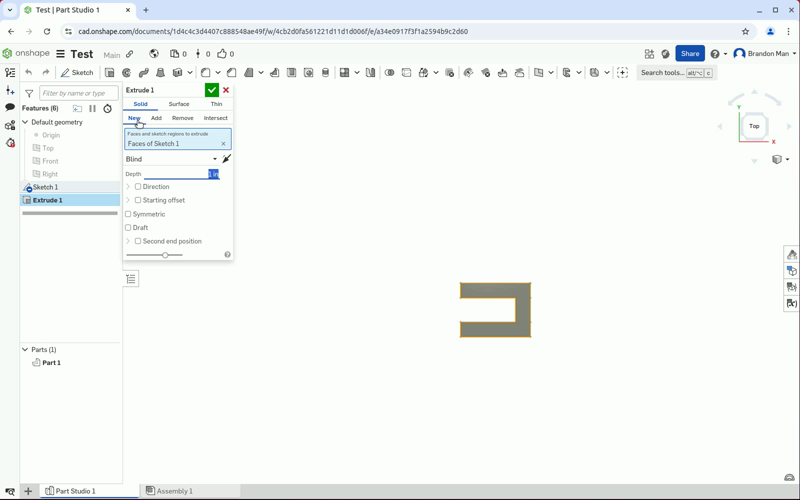
text(4.333)
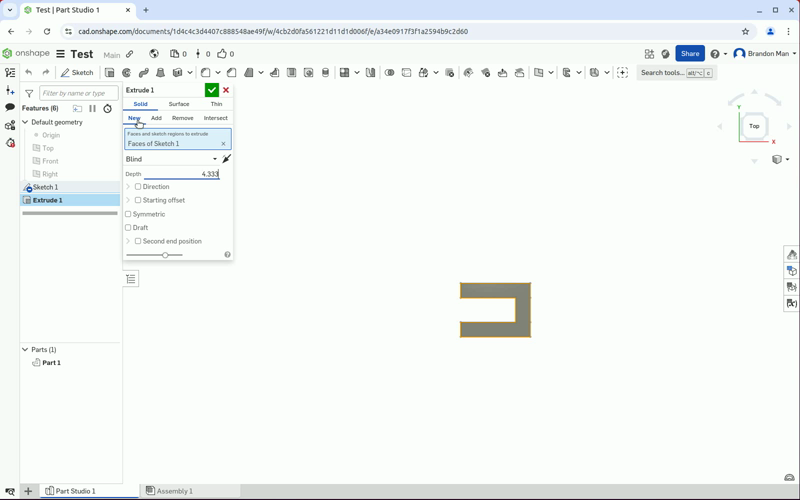
key(enter)
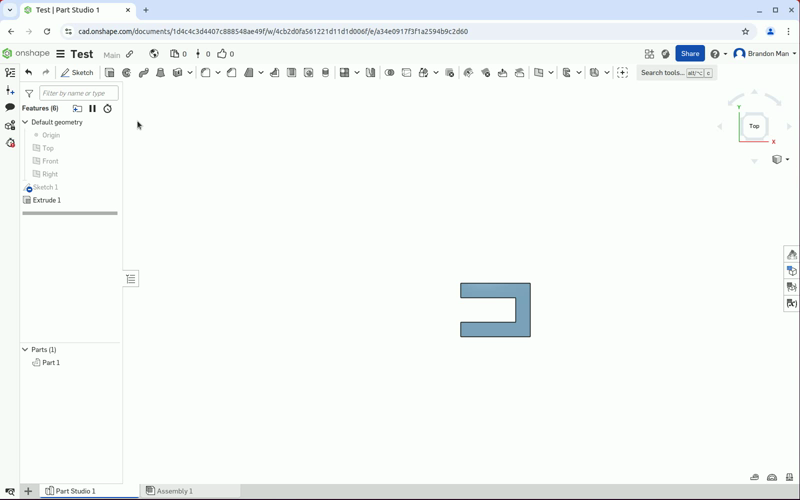
key(shift+h)
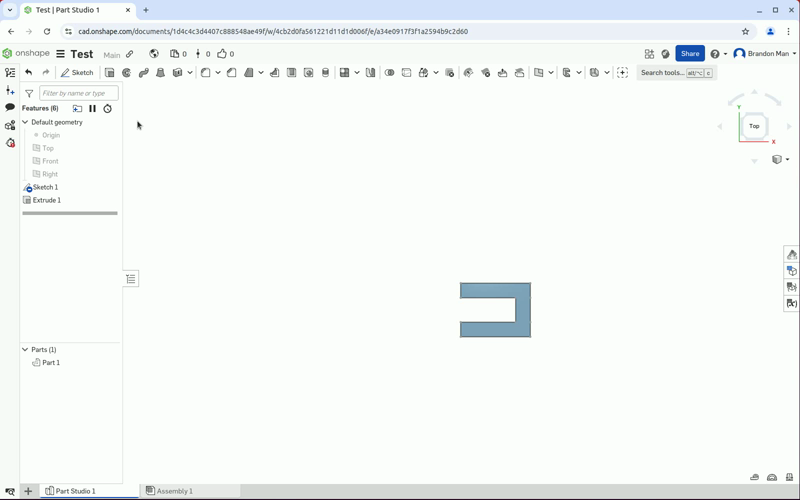
key(shift+h)
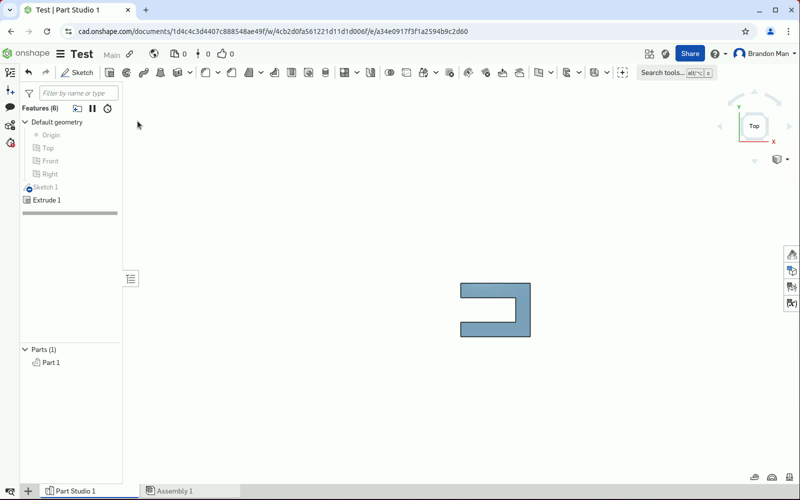
mouse_move(73, 189)
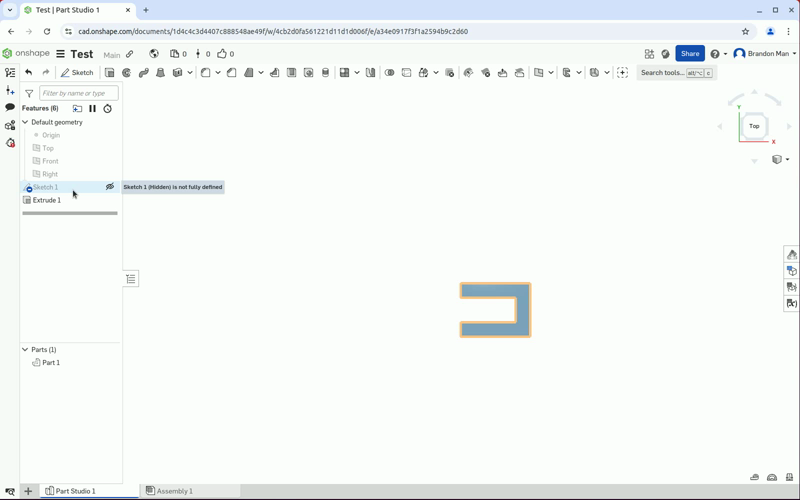
click(73, 189)
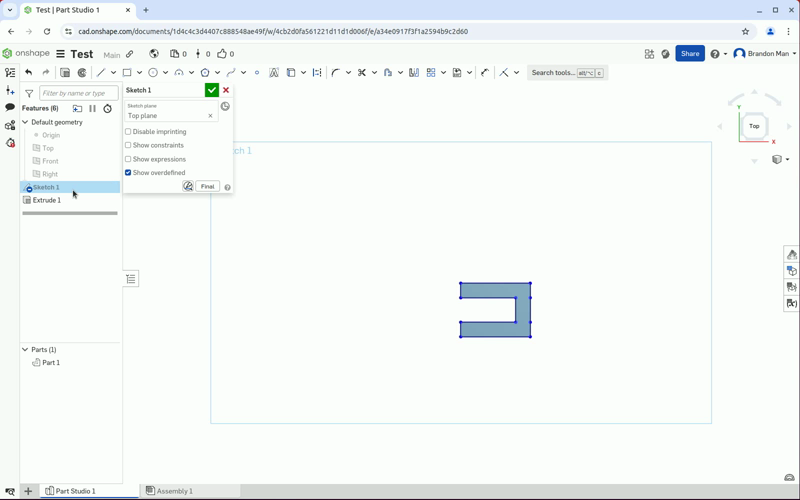
mouse_move(229, 92)
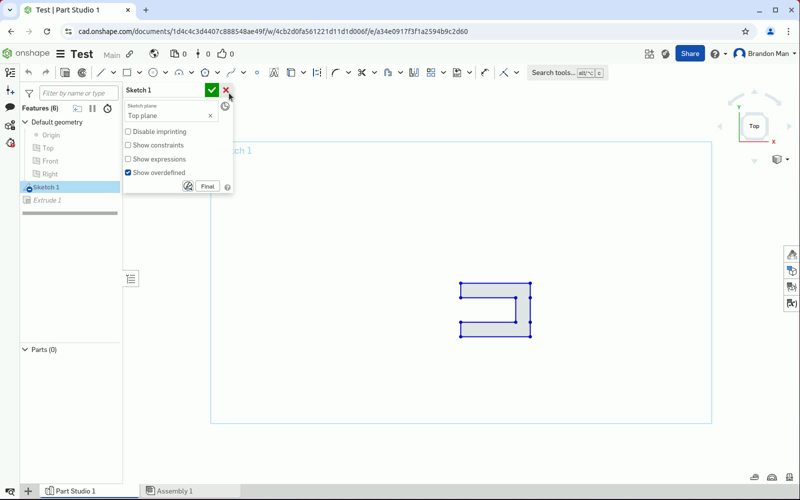
click(229, 92)
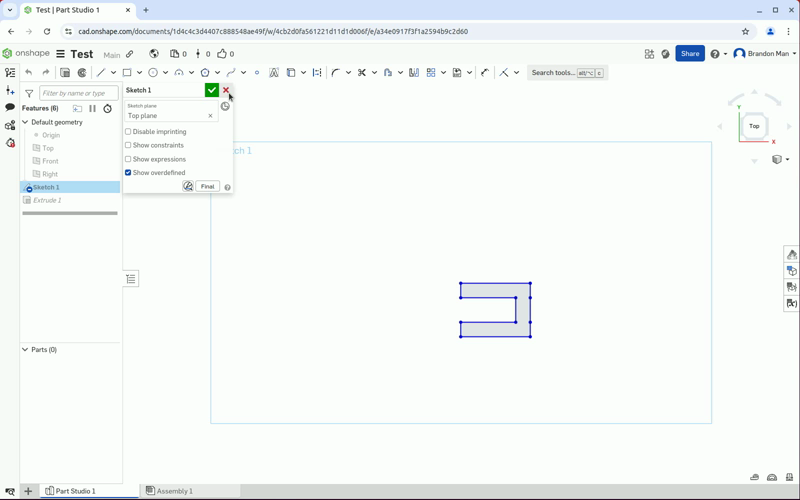
key(shift+s)
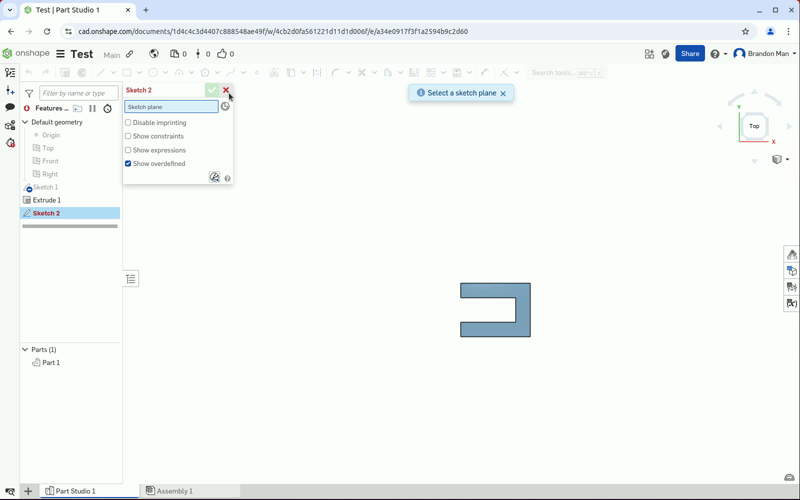
mouse_move(73, 150)
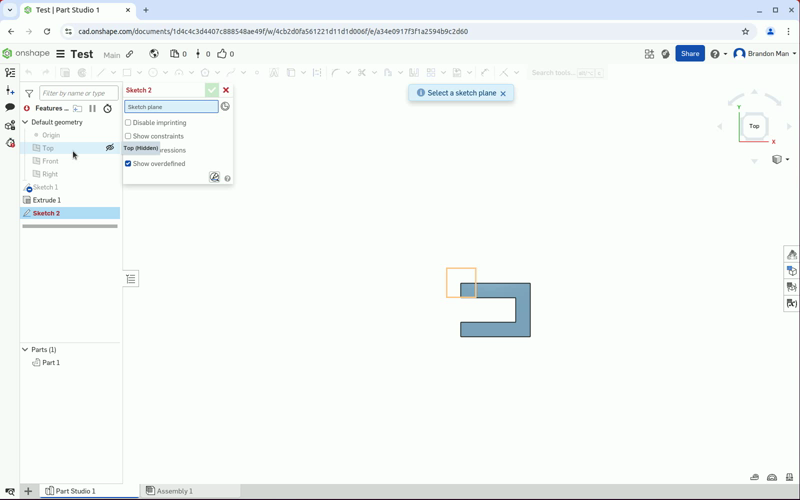
click(73, 150)
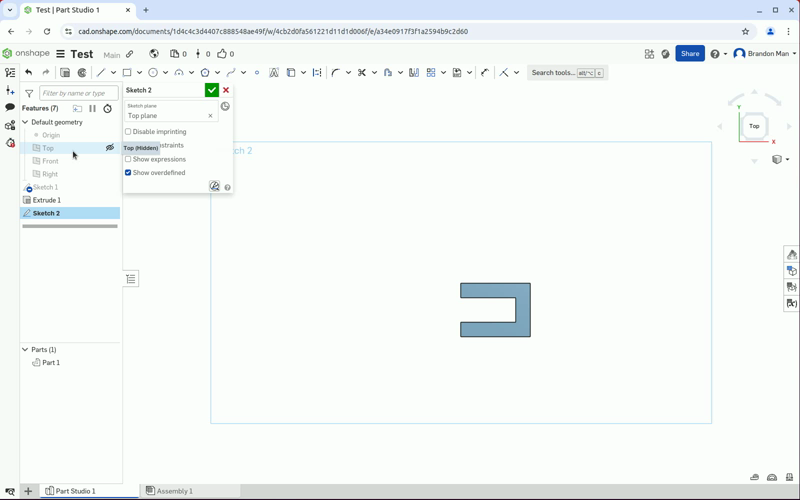
mouse_move(73, 352)
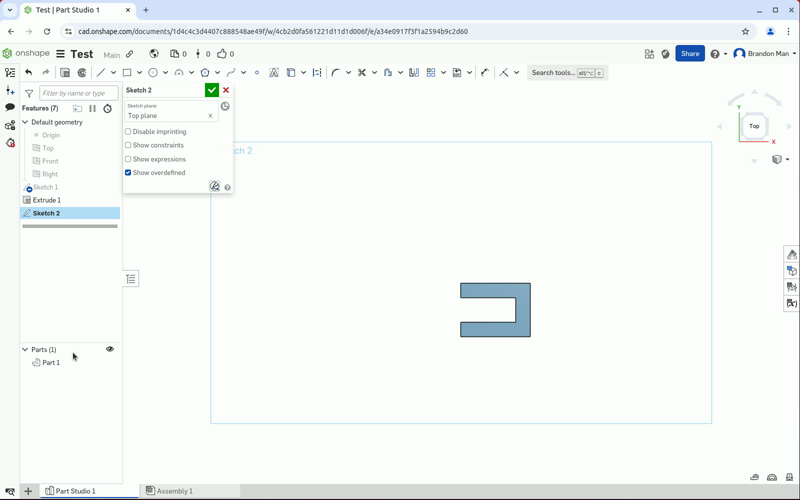
key(y)
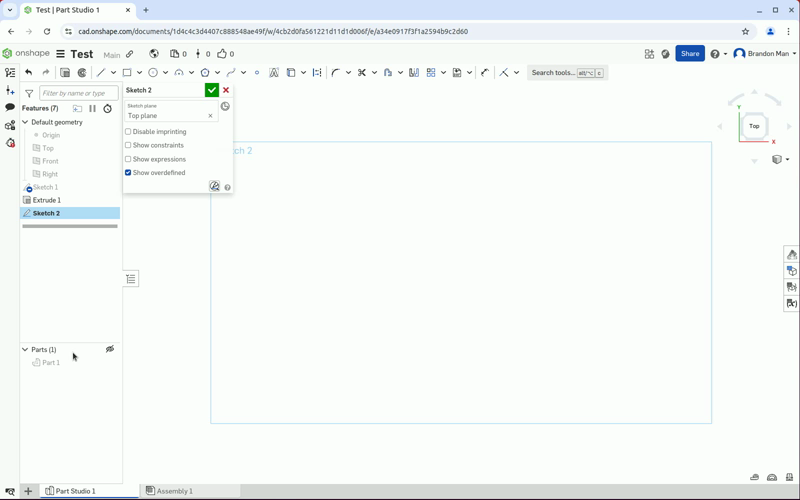
key(l)
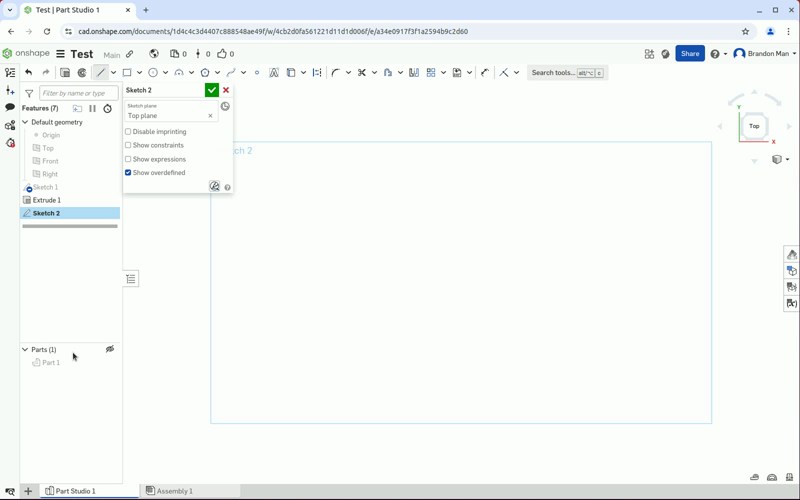
key_down(shift)
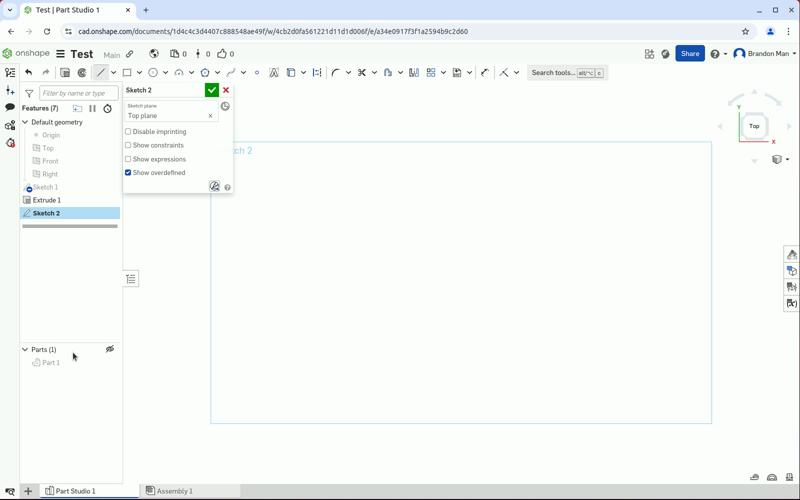
mouse_move(460, 336)
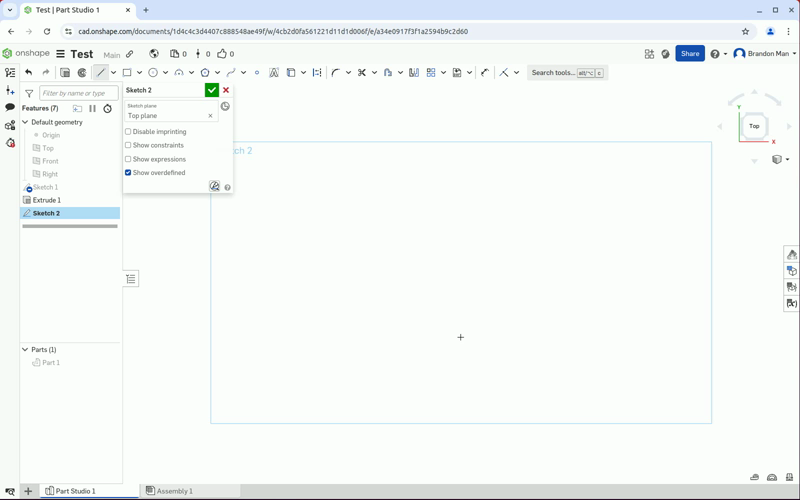
click(460, 336)
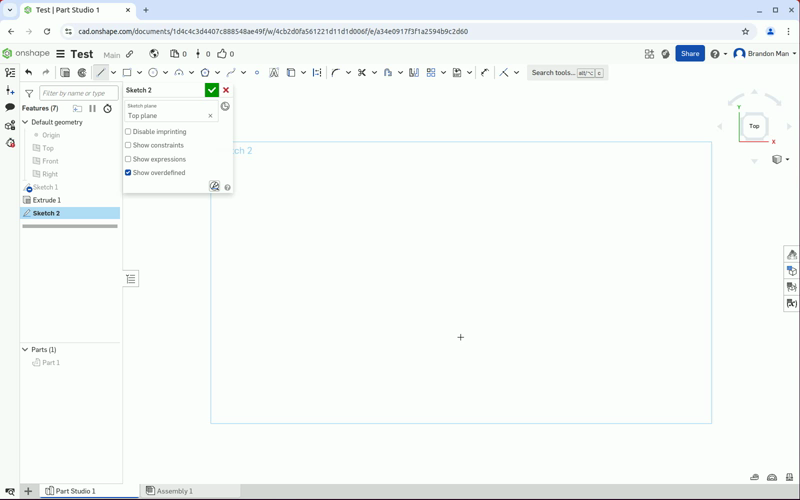
key_up(shift)
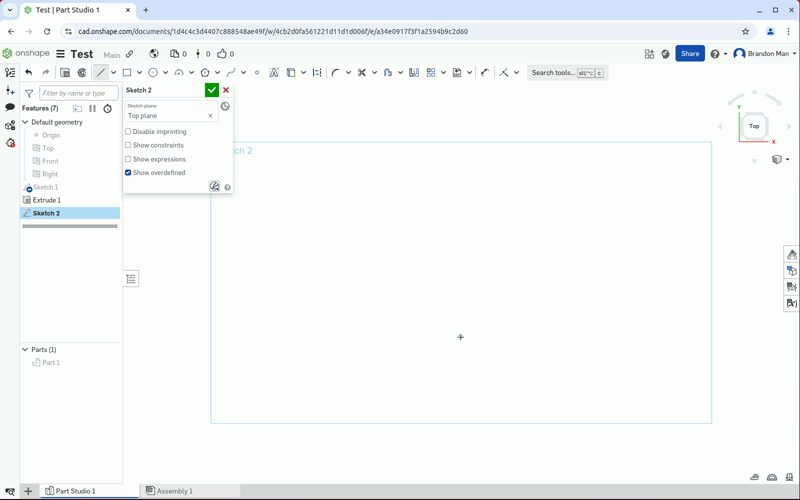
key_down(shift)
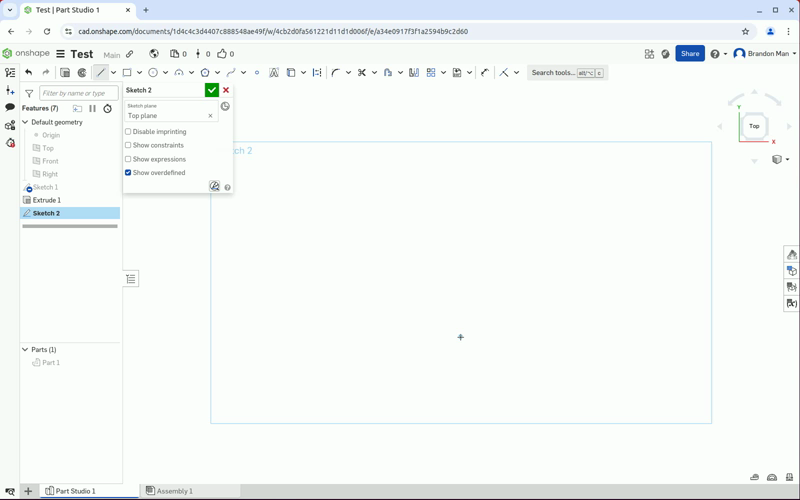
mouse_move(530, 336)
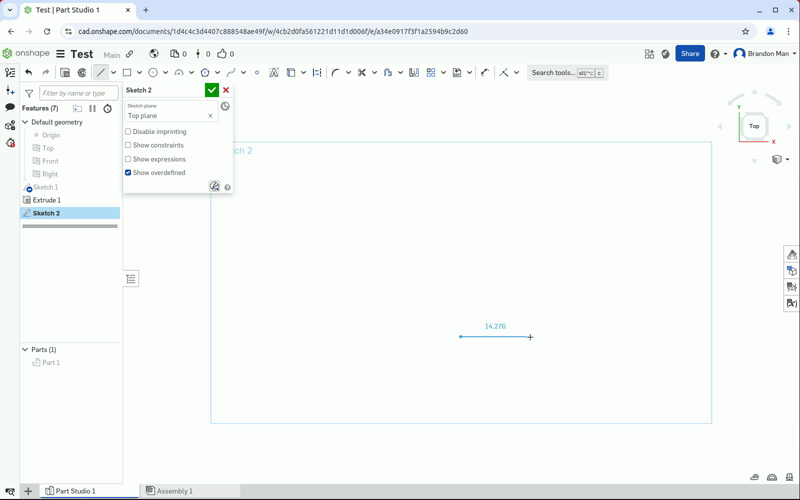
click(530, 336)
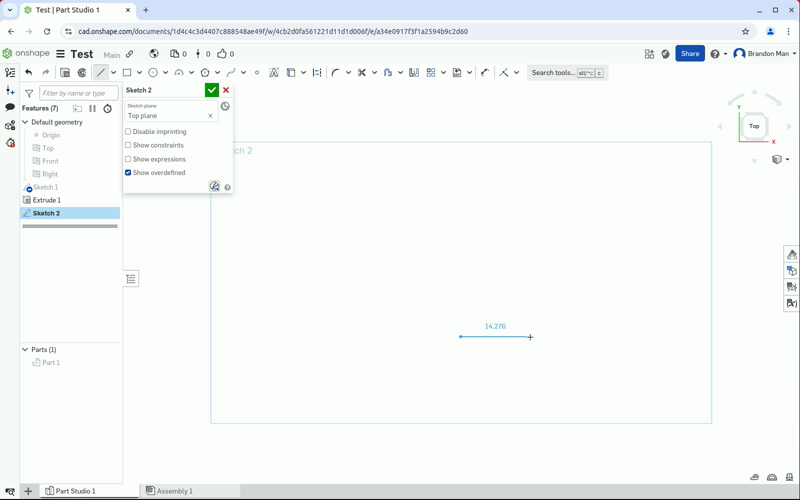
key_up(shift)
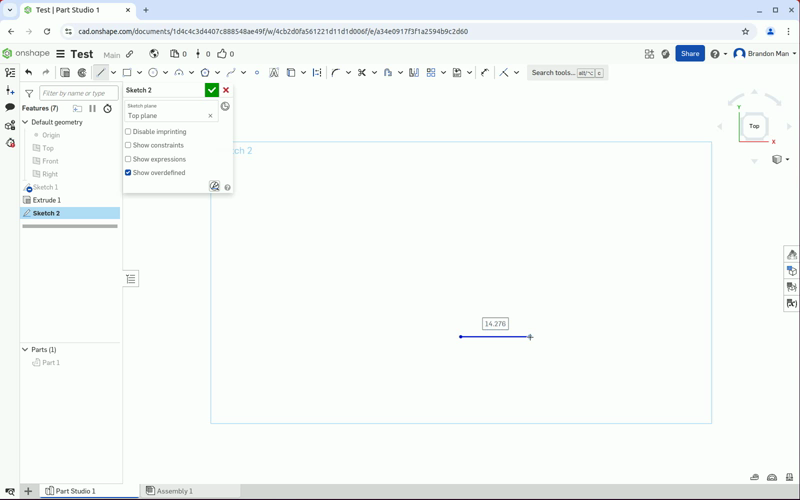
key_down(shift)
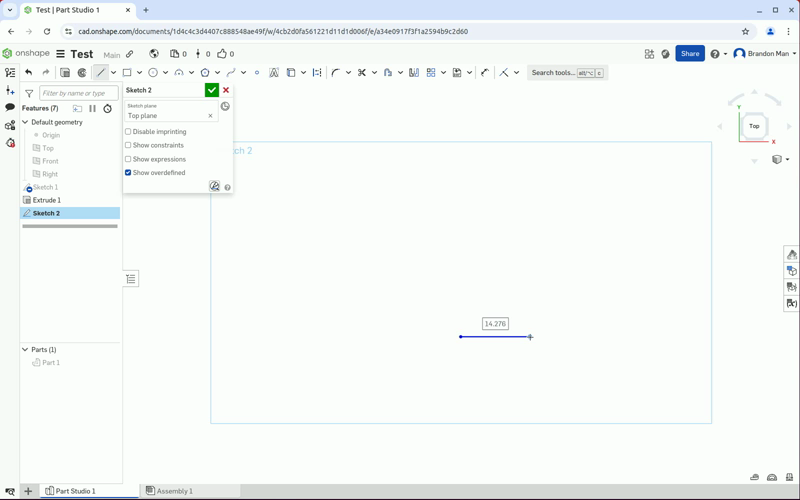
mouse_move(560, 336)
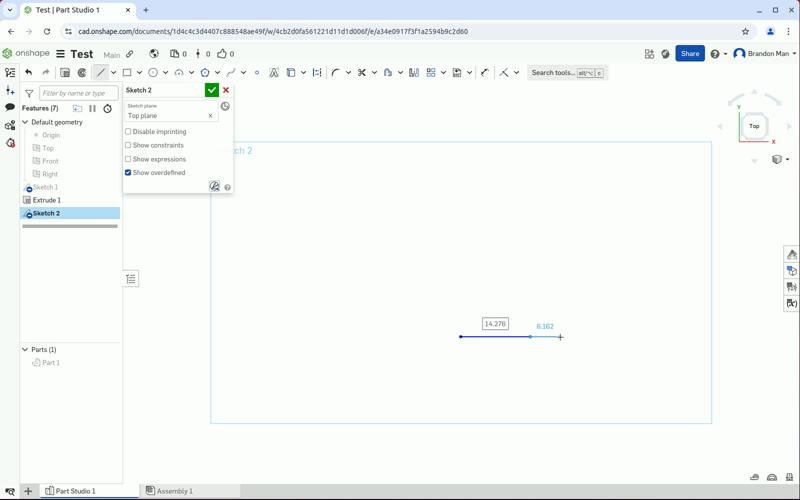
mouse_move(530, 322)
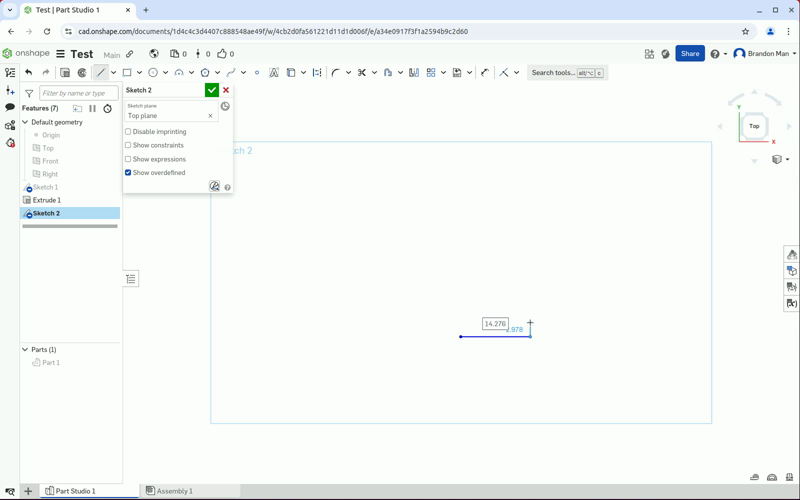
click(530, 322)
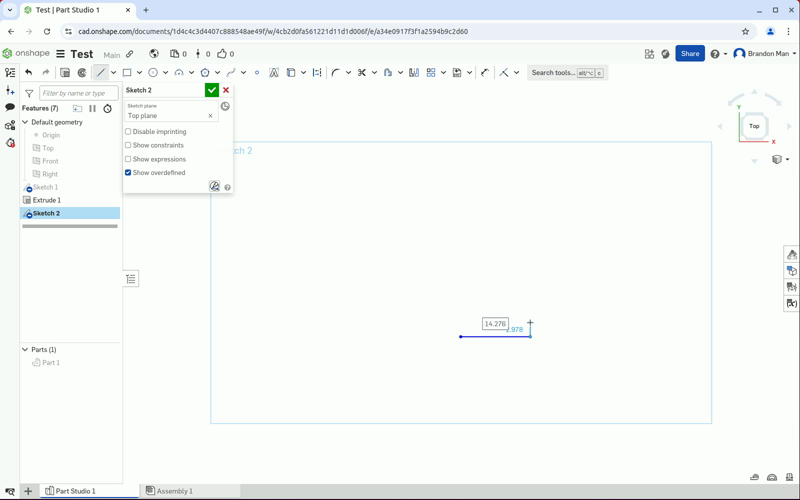
key_up(shift)
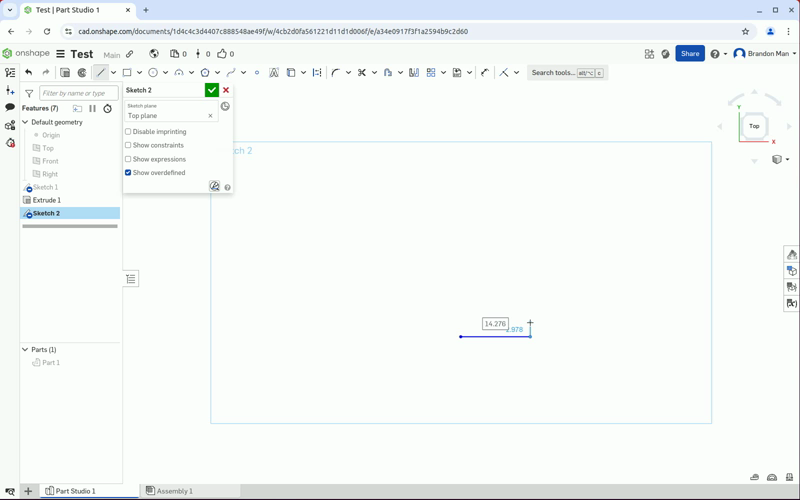
key_down(shift)
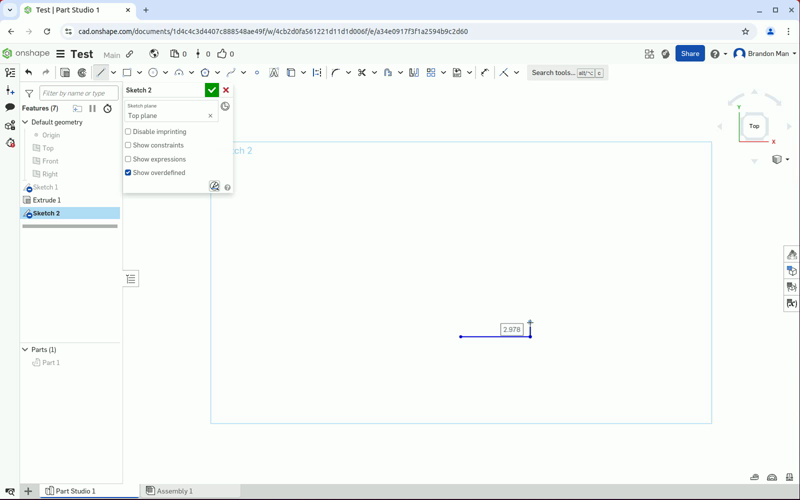
mouse_move(560, 322)
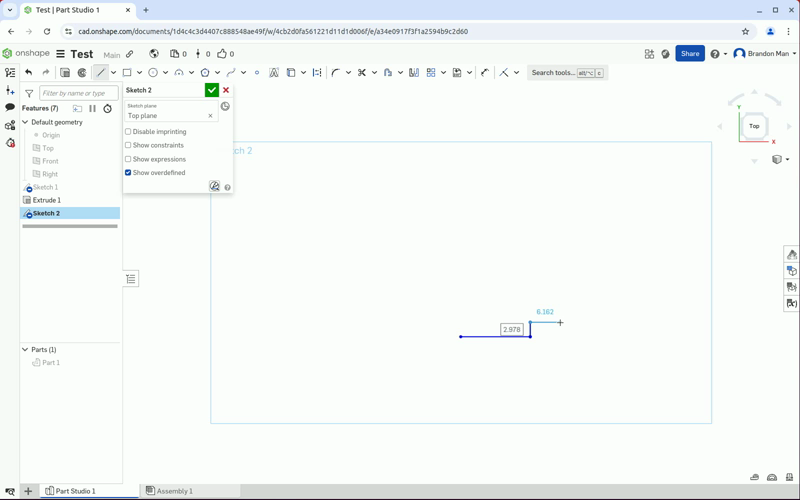
mouse_move(530, 297)
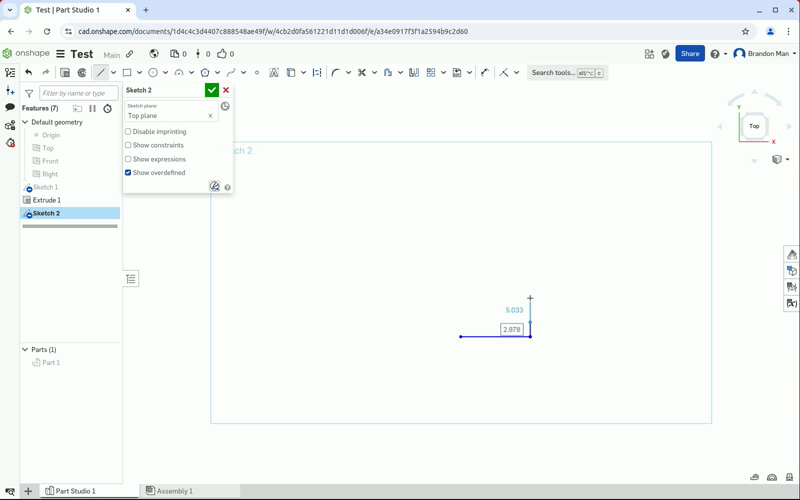
click(530, 297)
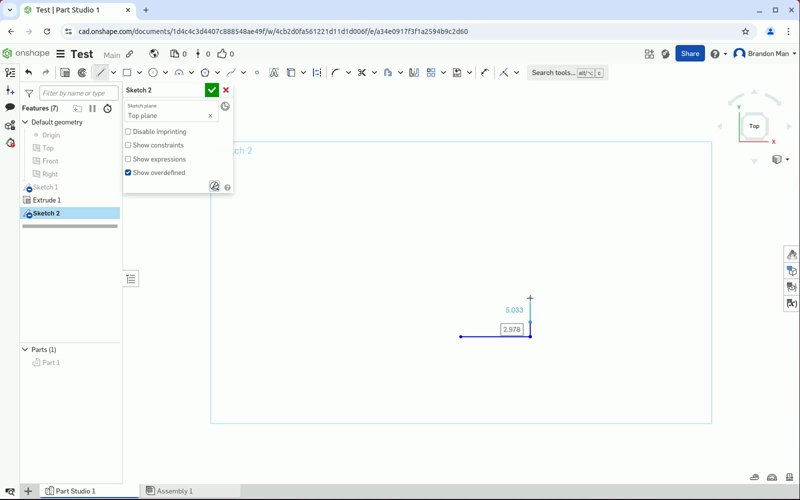
key_up(shift)
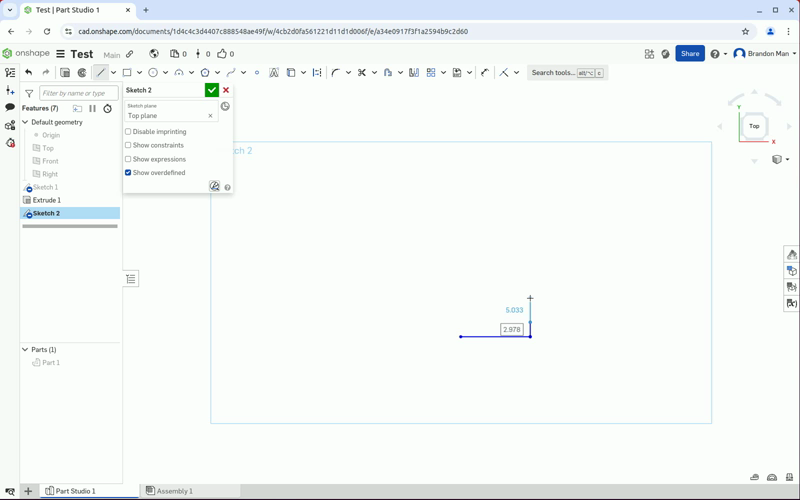
key_down(shift)
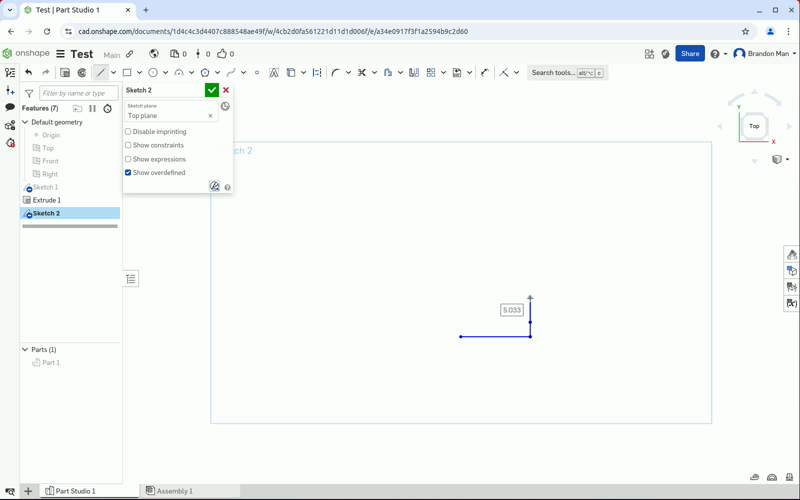
mouse_move(560, 297)
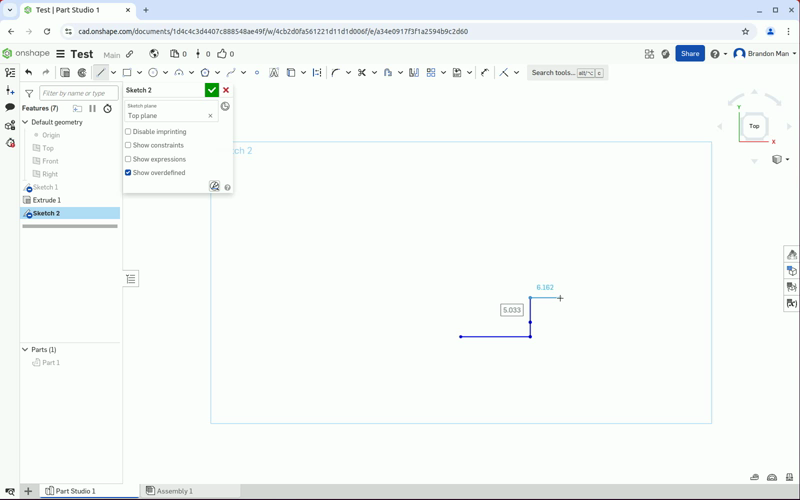
mouse_move(530, 283)
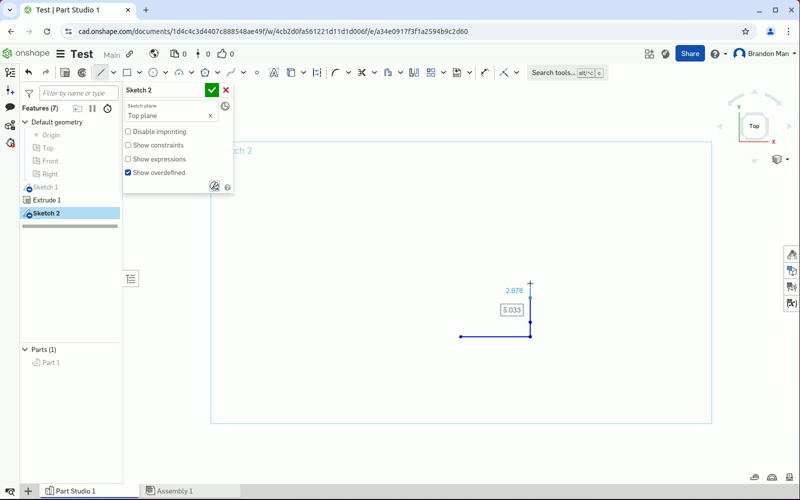
click(530, 283)
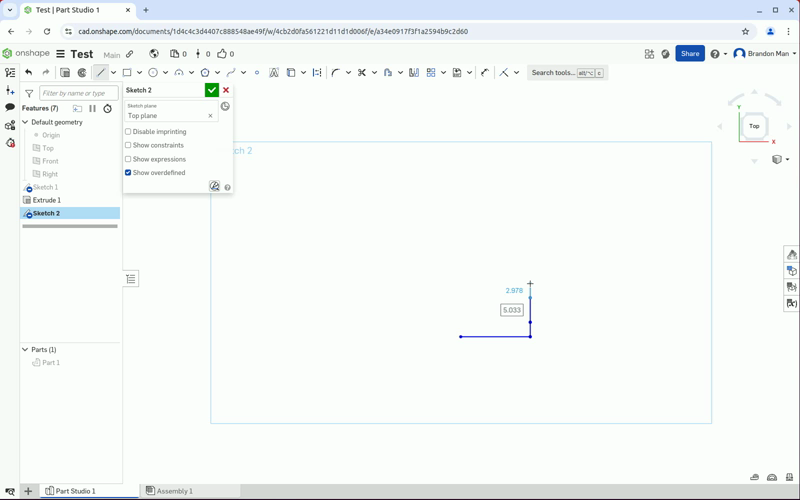
key_up(shift)
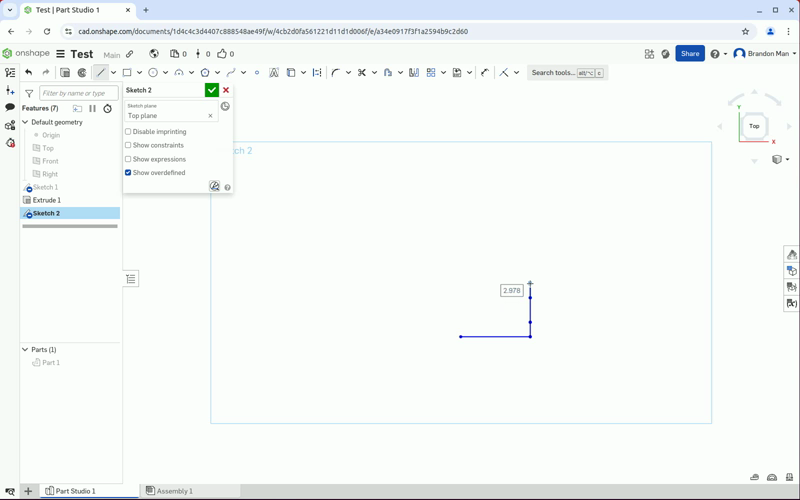
key_down(shift)
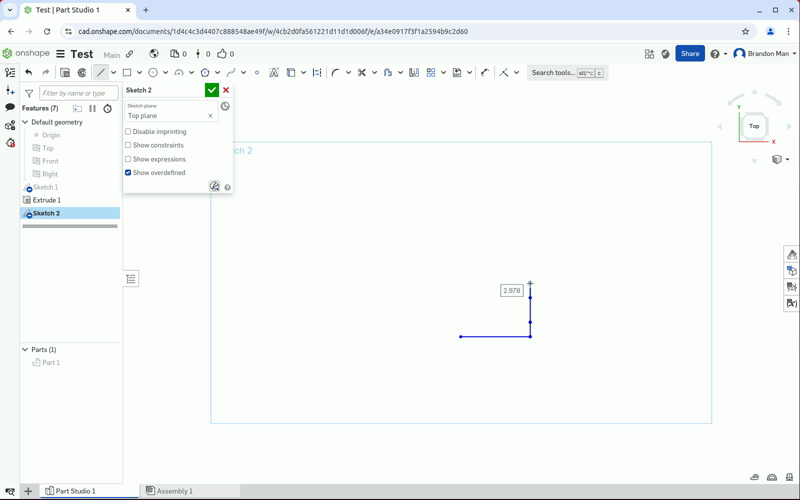
mouse_move(460, 283)
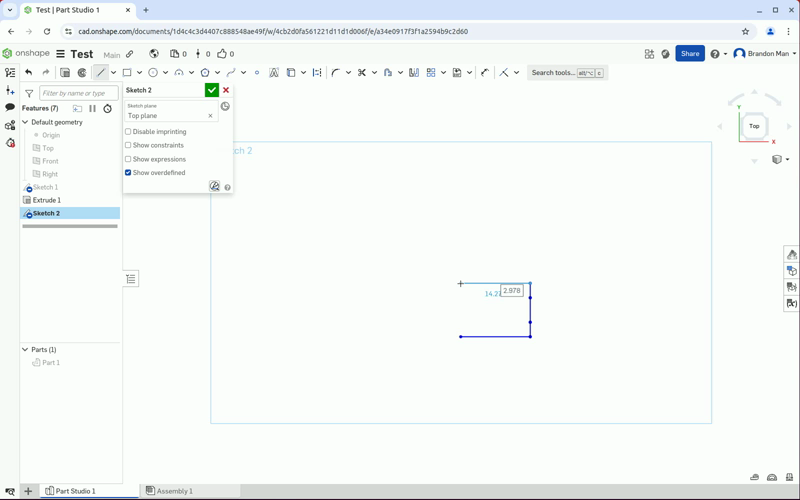
click(460, 283)
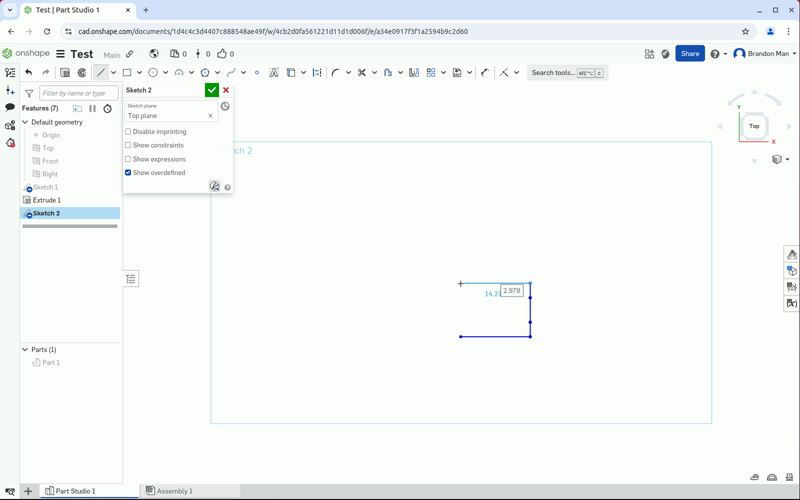
key_up(shift)
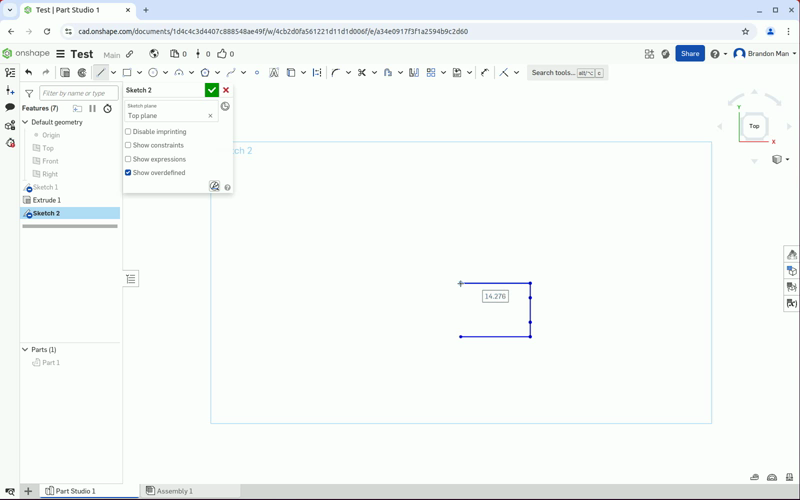
key_down(shift)
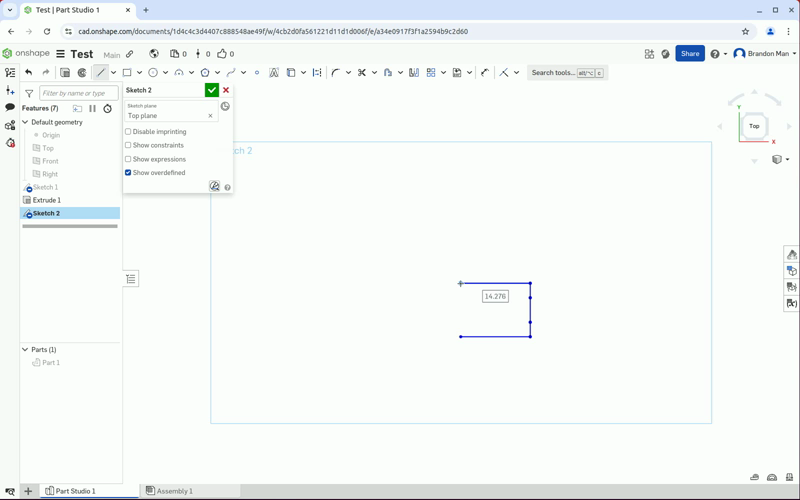
mouse_move(490, 283)
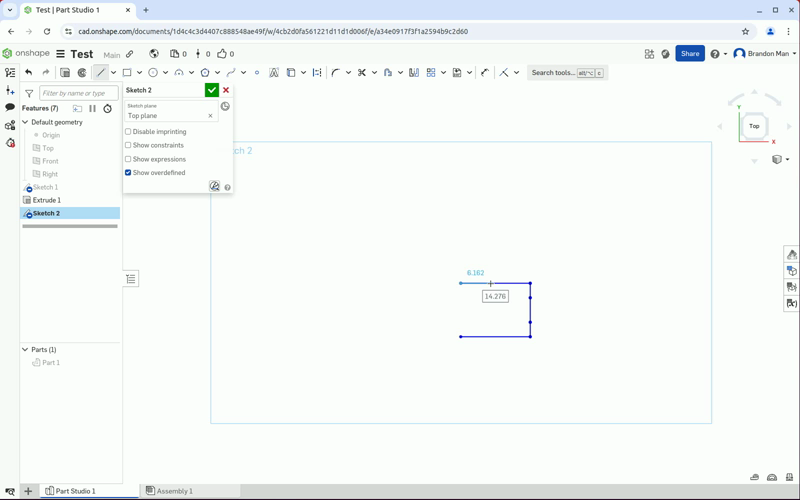
mouse_move(460, 297)
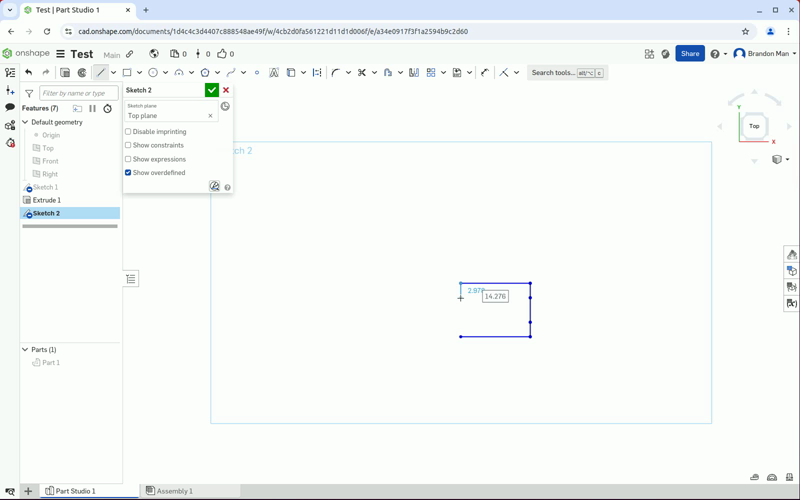
click(460, 297)
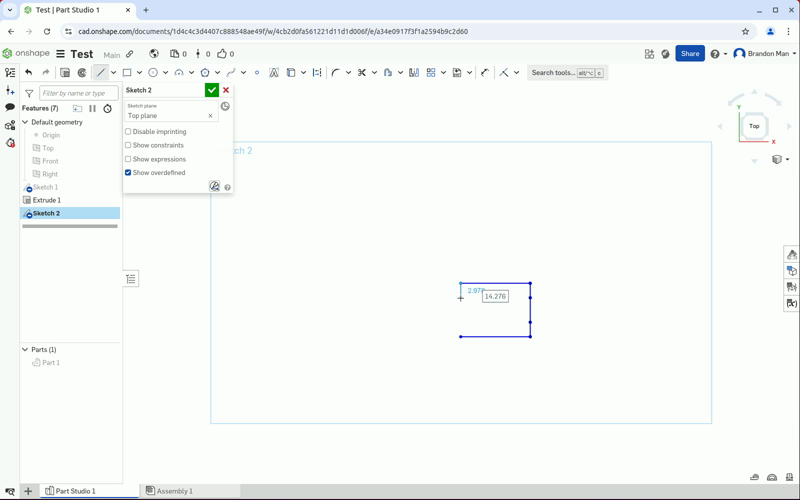
key_up(shift)
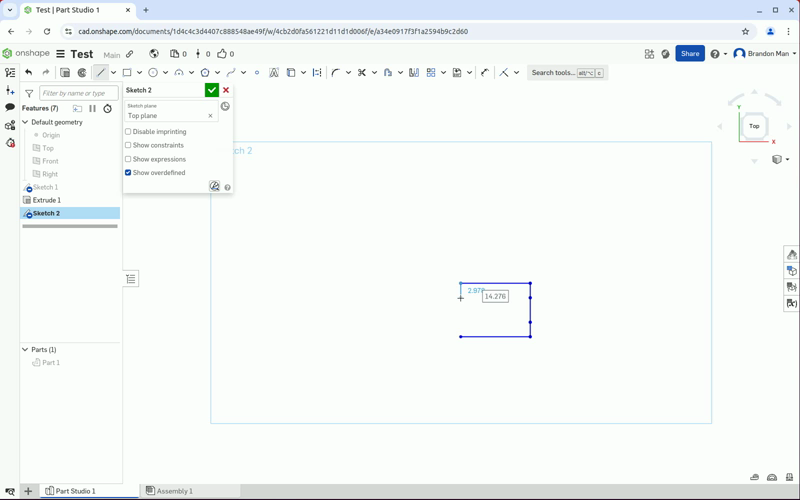
key_down(shift)
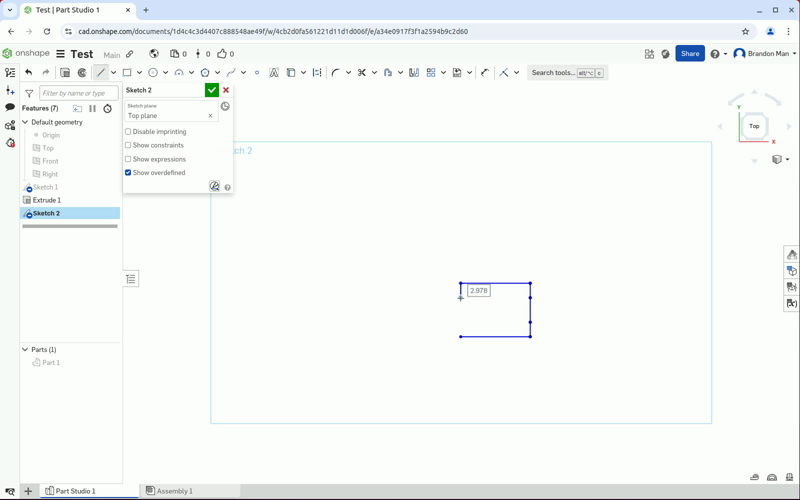
mouse_move(490, 297)
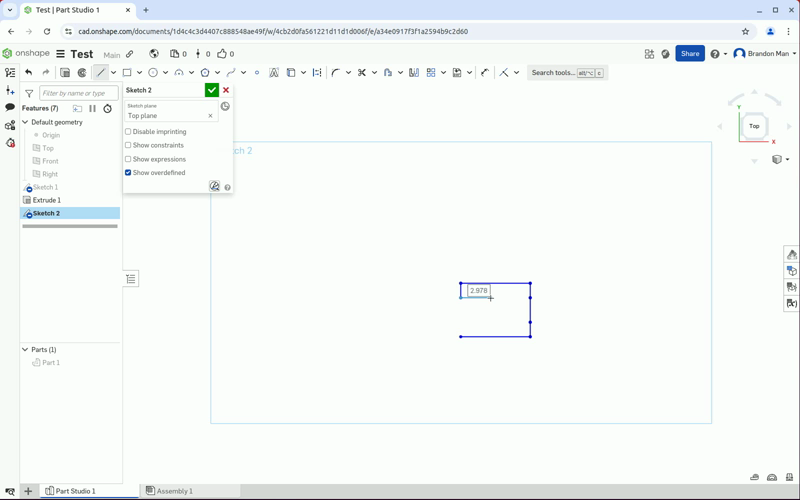
mouse_move(515, 297)
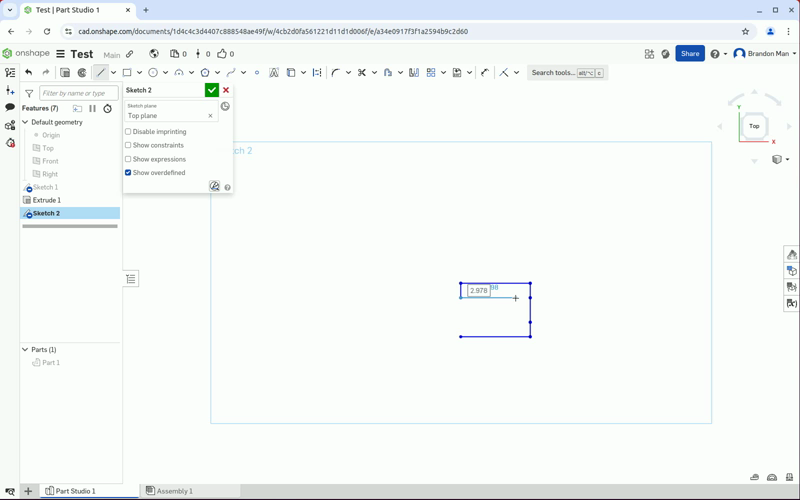
click(515, 297)
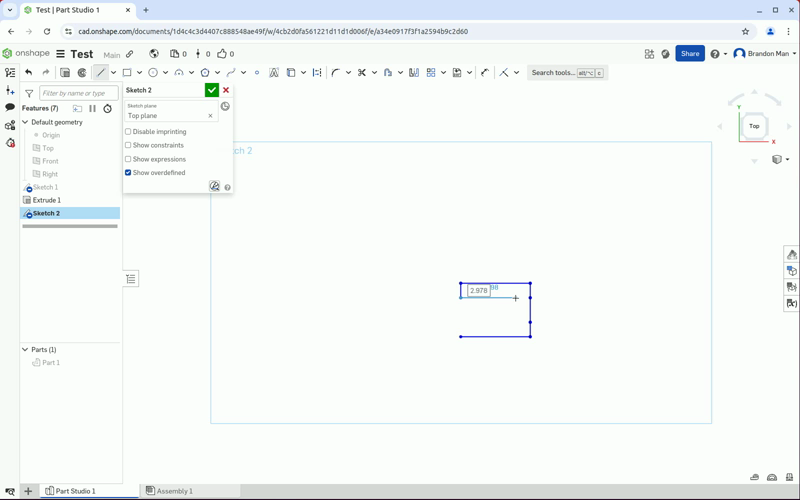
key_up(shift)
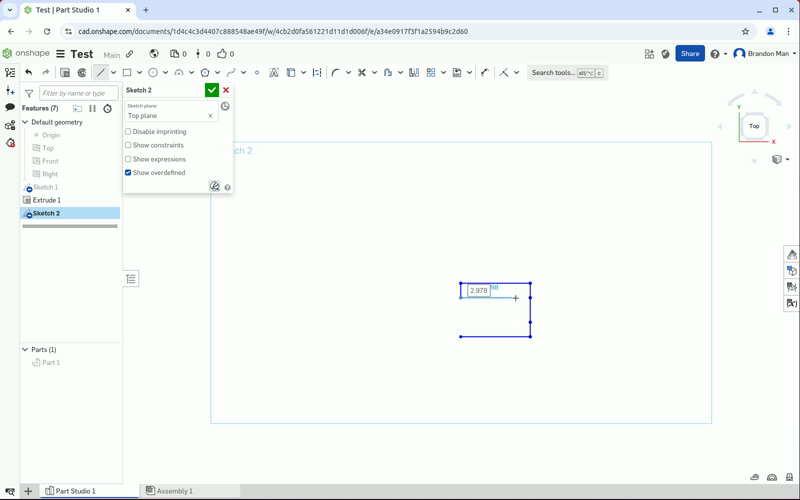
key_down(shift)
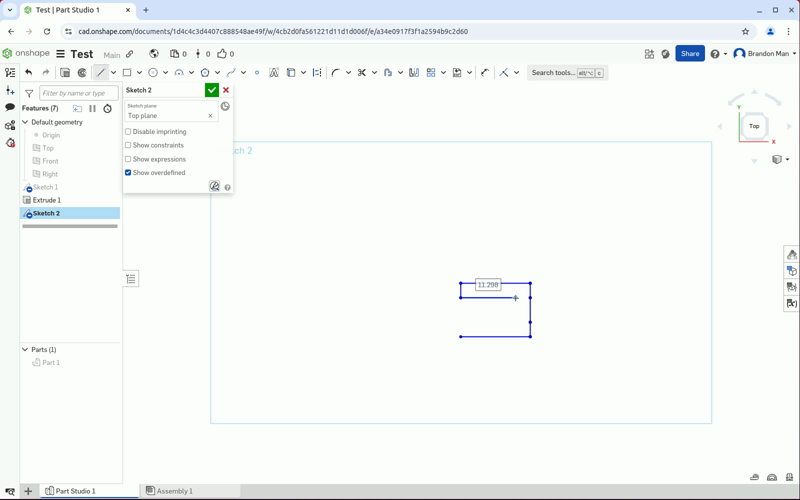
mouse_move(545, 297)
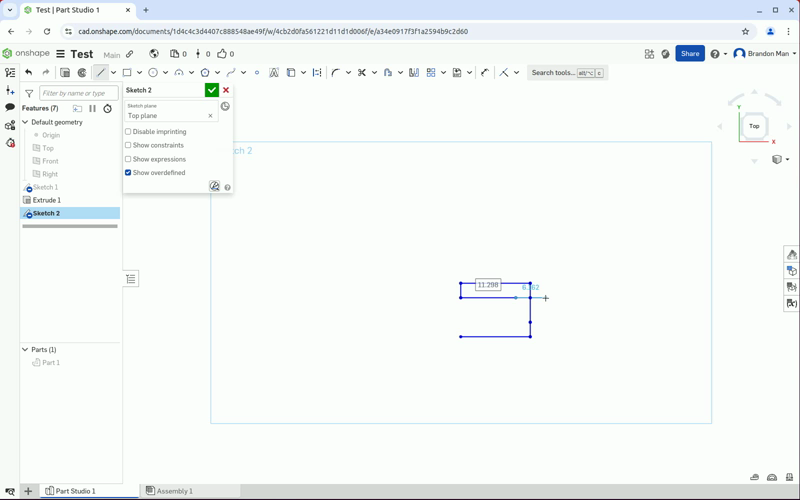
mouse_move(515, 322)
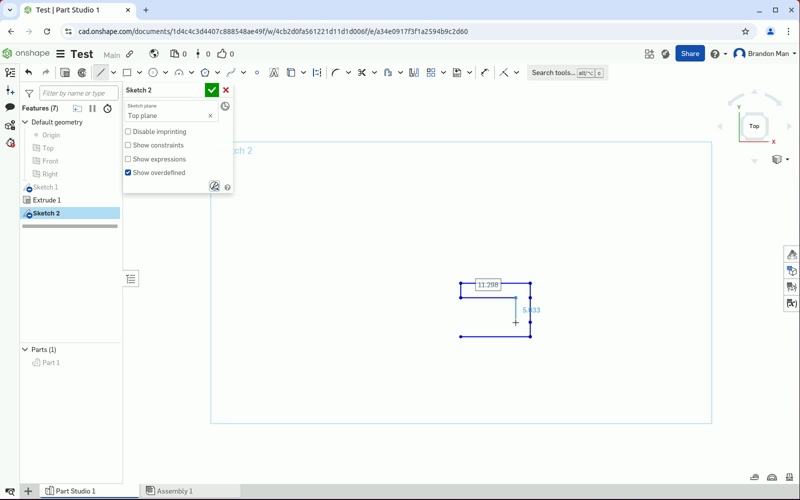
click(515, 322)
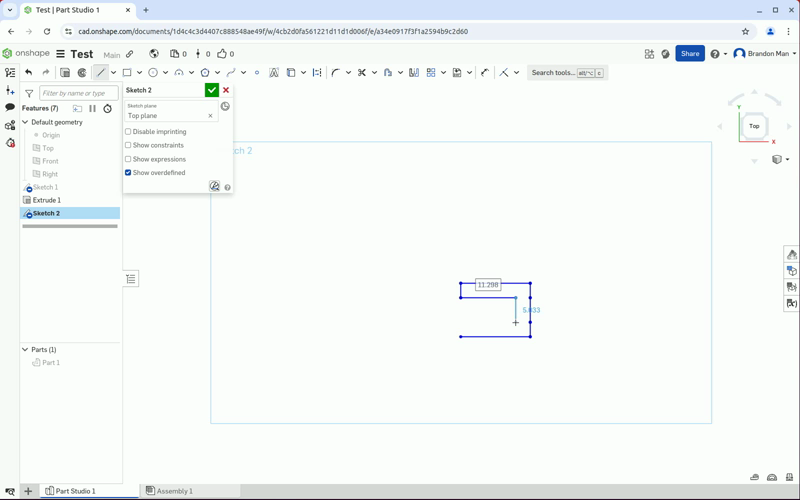
key_up(shift)
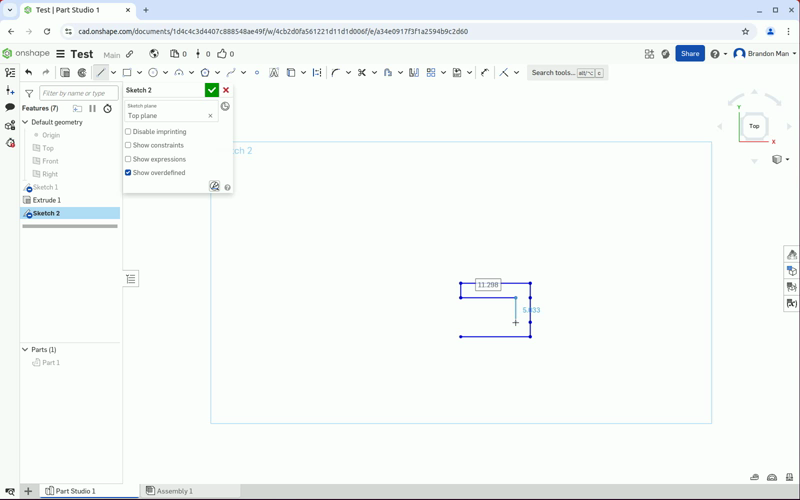
key_down(shift)
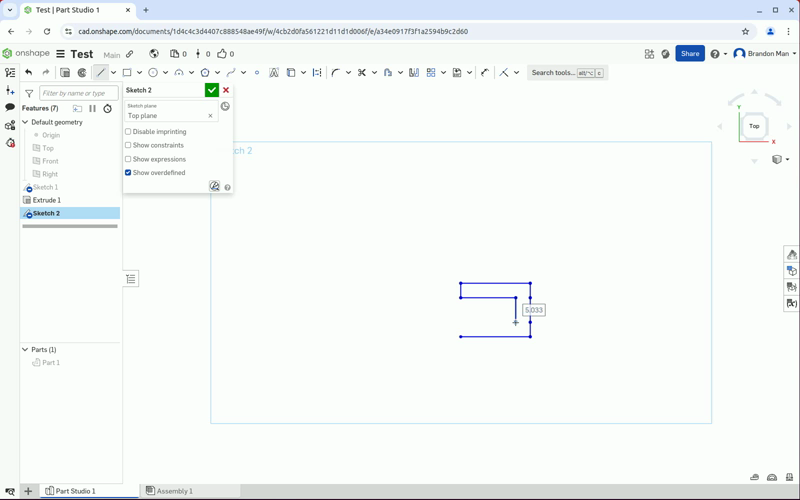
mouse_move(545, 322)
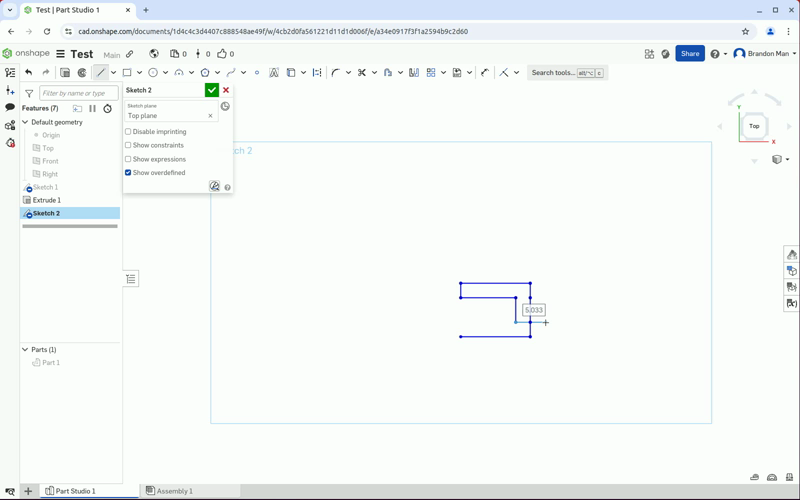
mouse_move(460, 322)
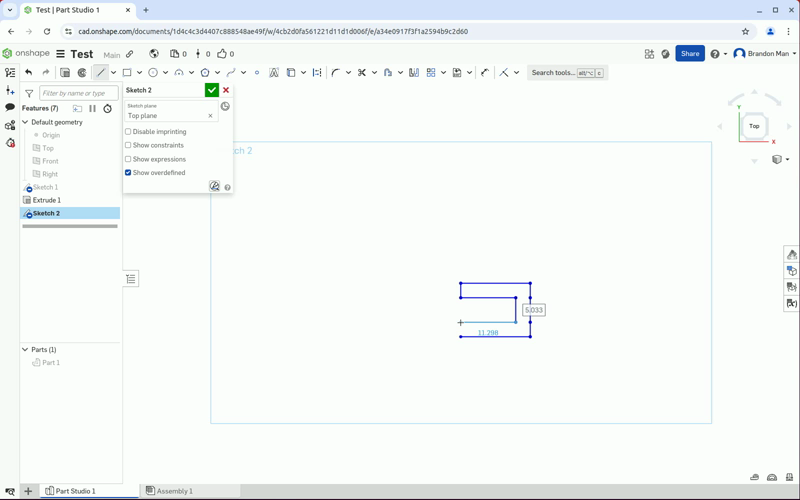
click(460, 322)
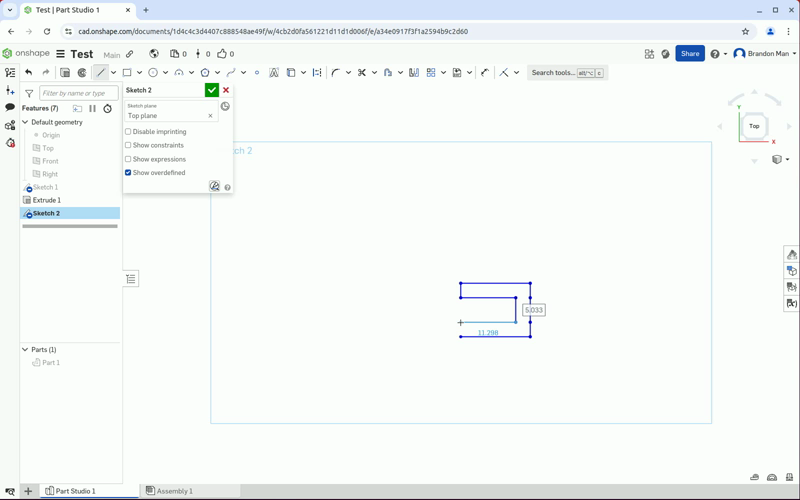
key_up(shift)
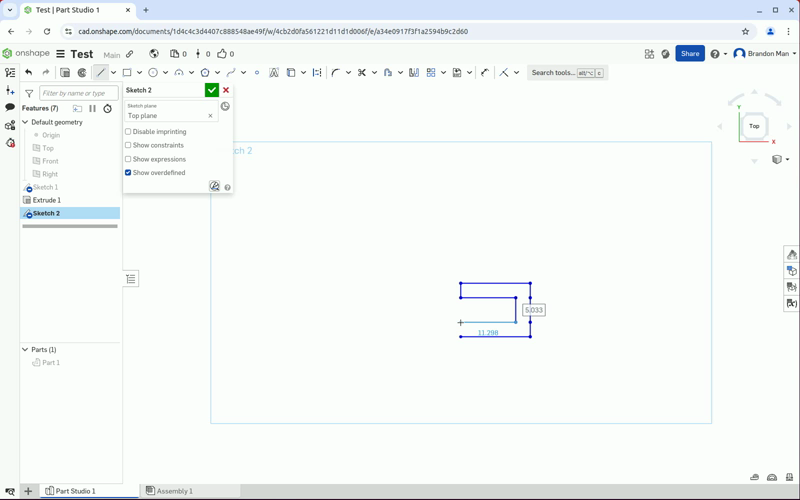
mouse_move(490, 322)
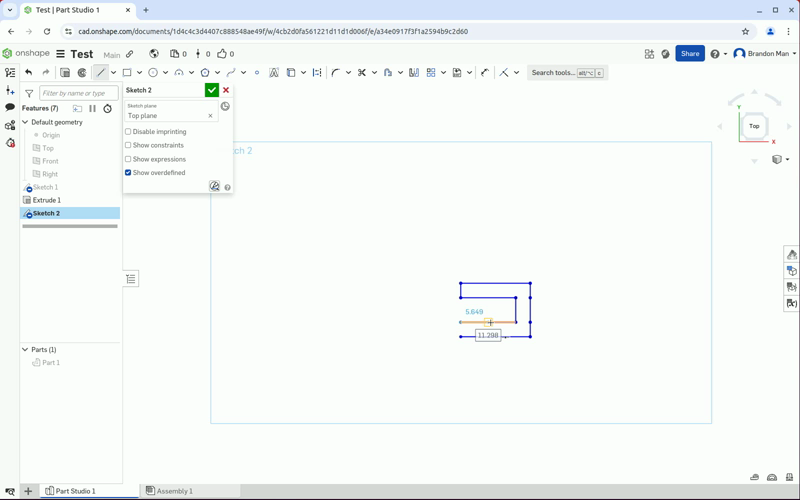
key_down(shift)
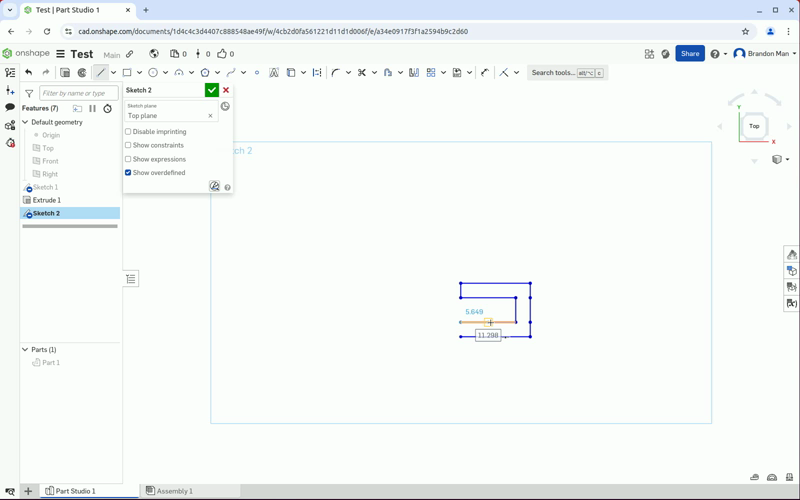
mouse_move(460, 336)
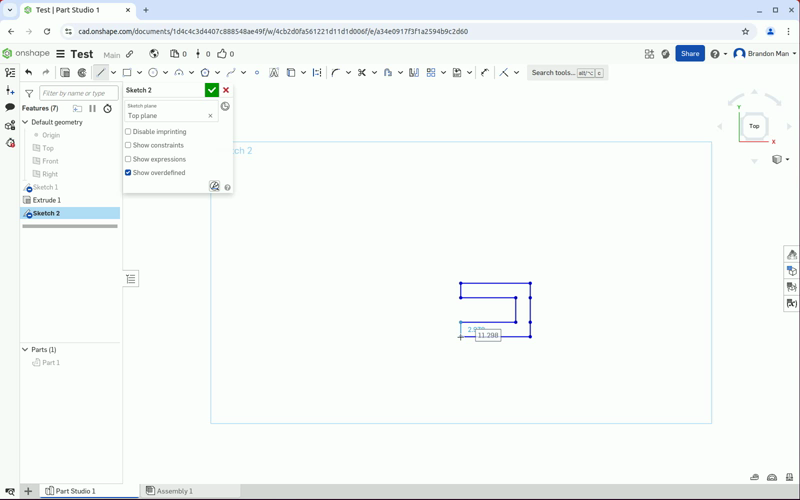
key_up(shift)
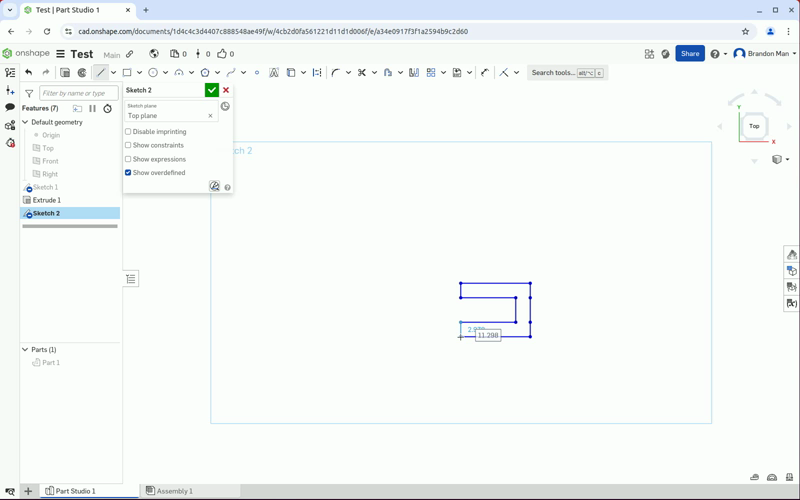
click(460, 336)
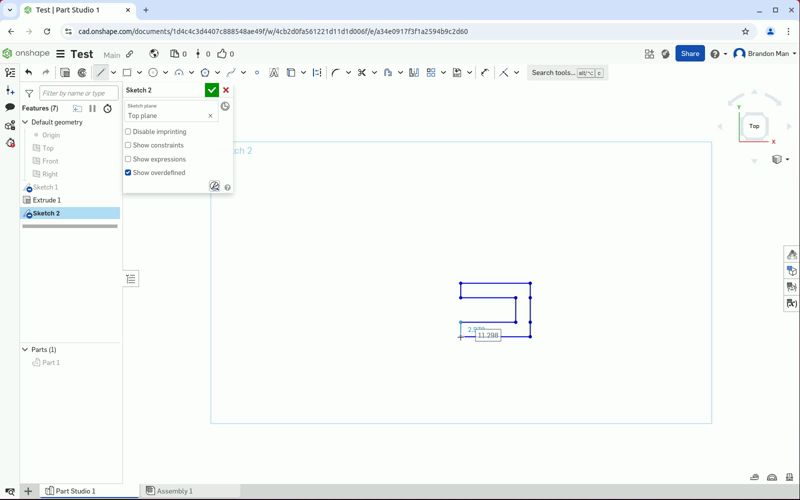
key(esc)
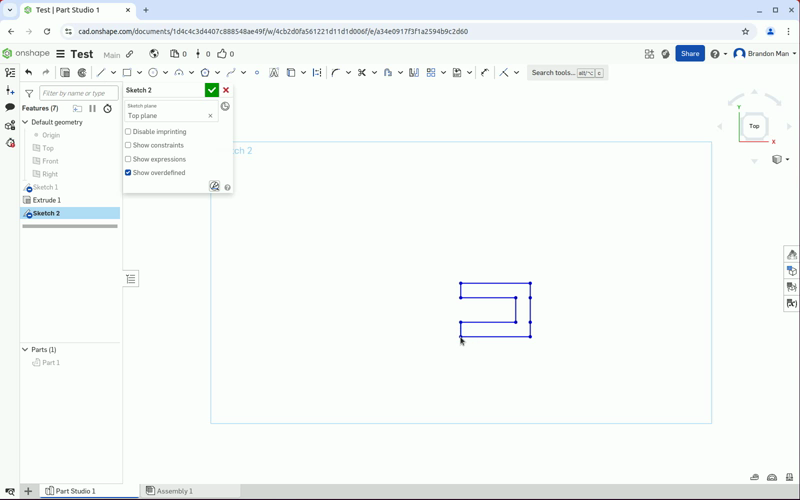
mouse_move(521, 316)
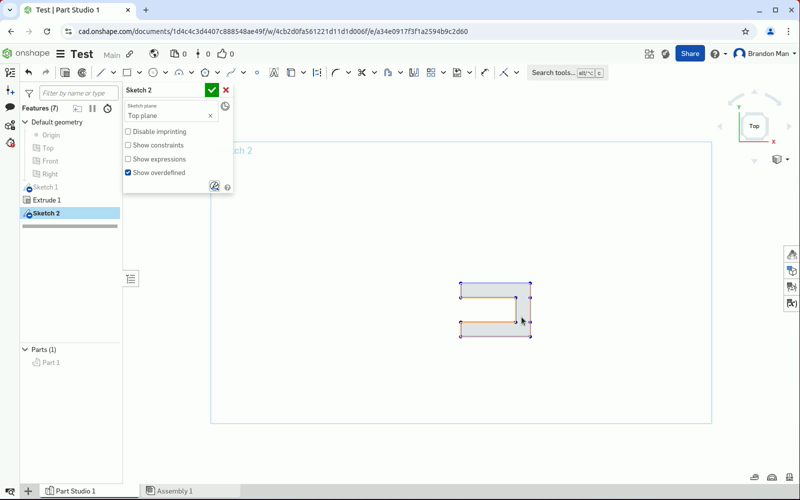
click(521, 316)
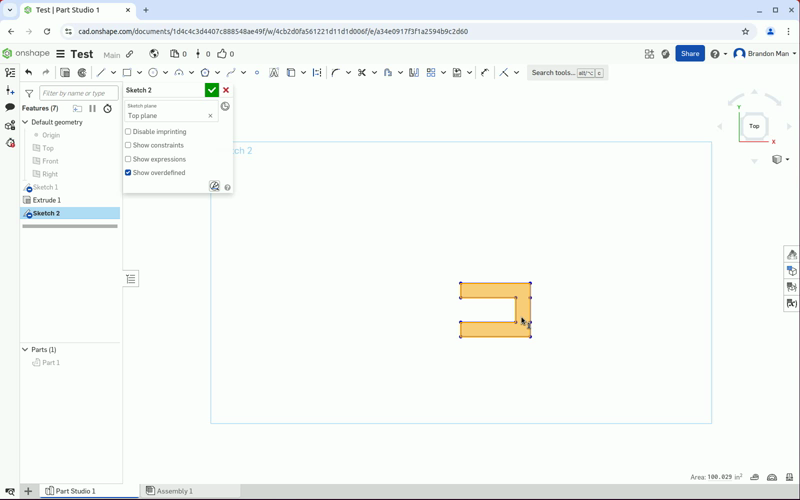
mouse_move(73, 352)
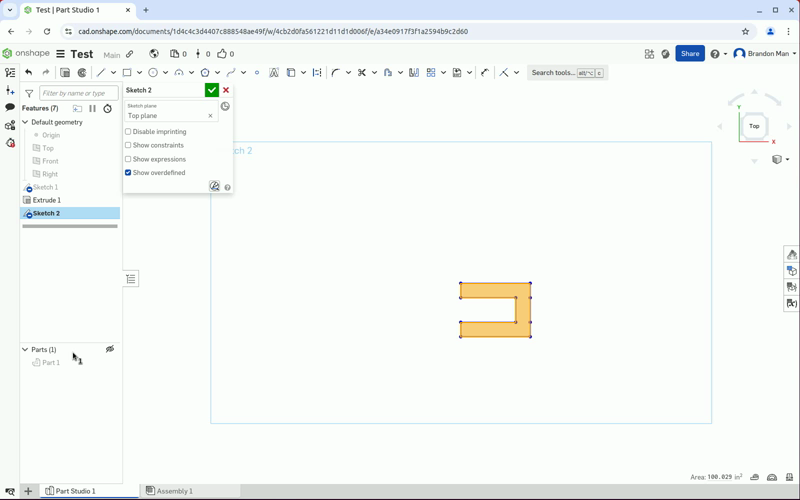
key(shift+y)
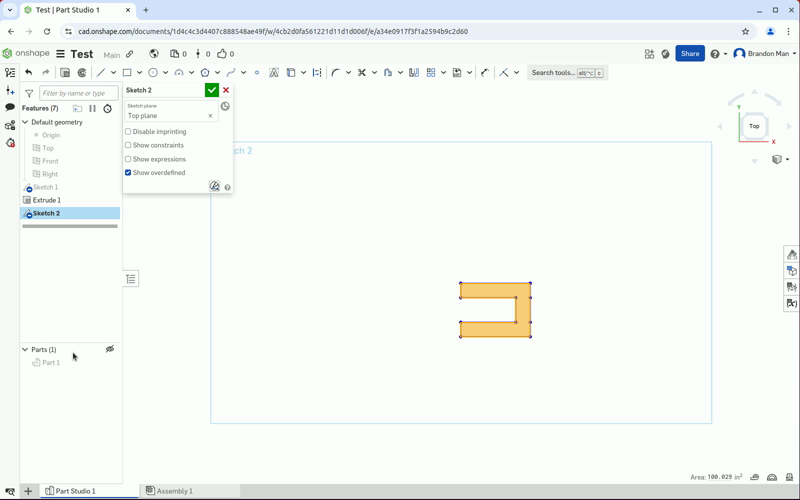
key(shift+e)
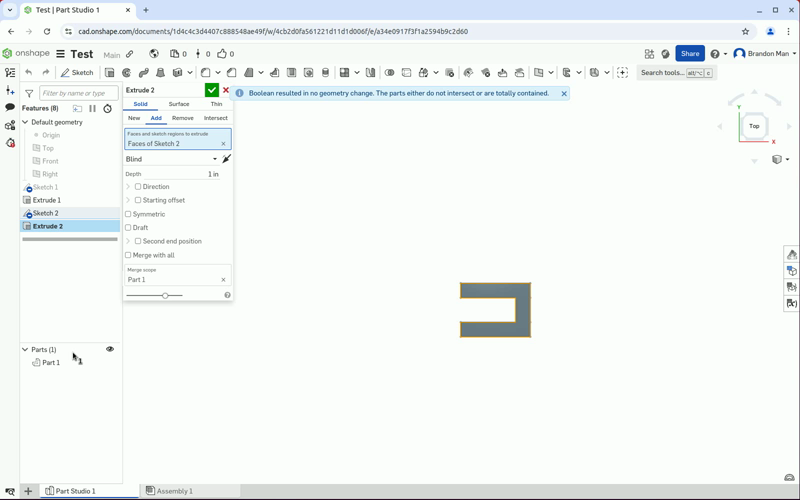
mouse_move(143, 106)
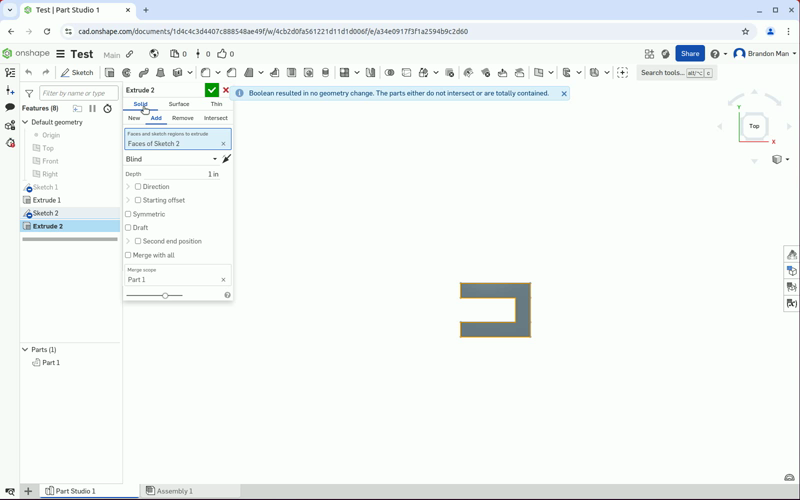
click(143, 106)
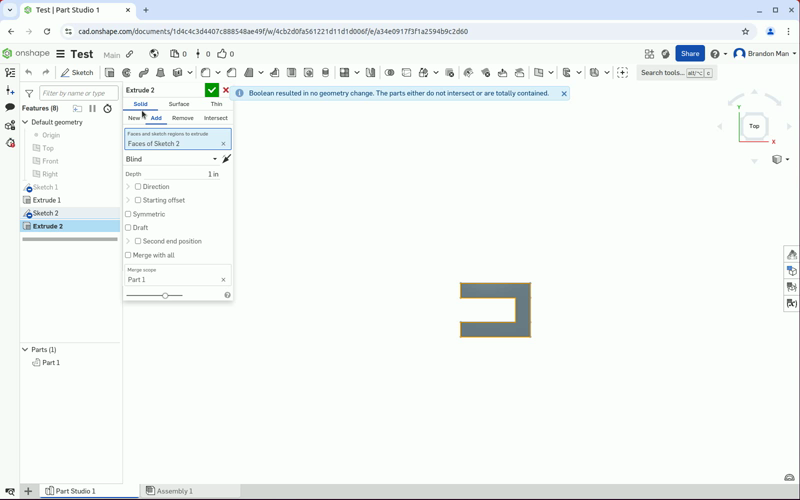
mouse_move(137, 120)
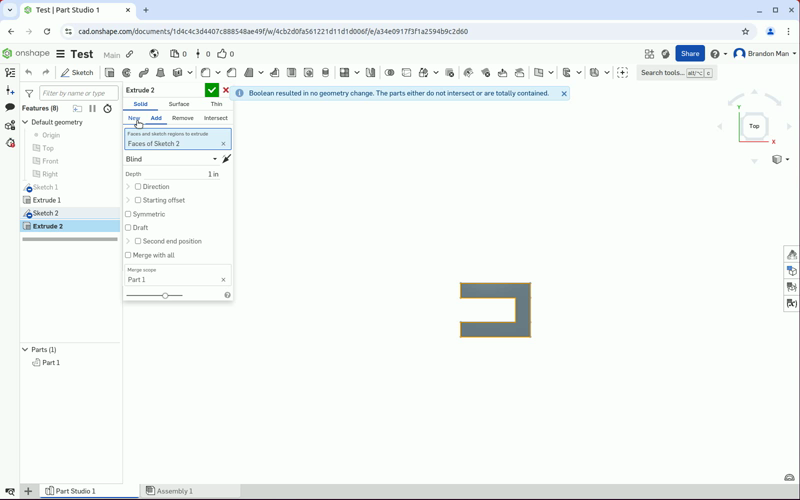
click(137, 120)
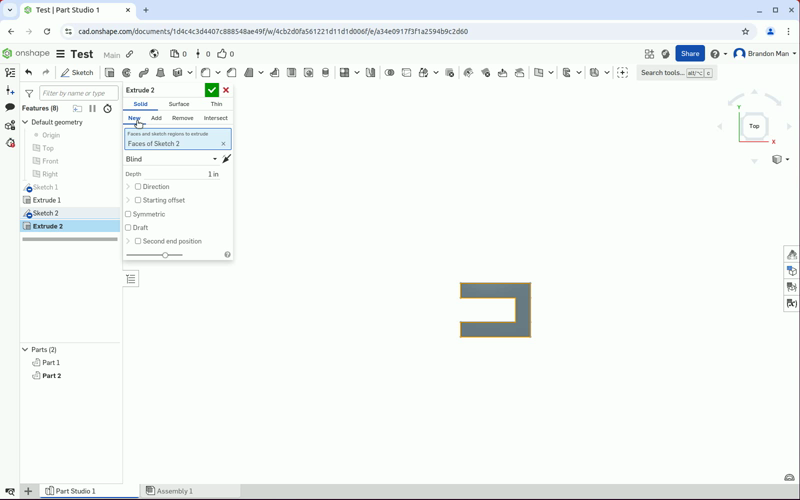
key(tab, 4)
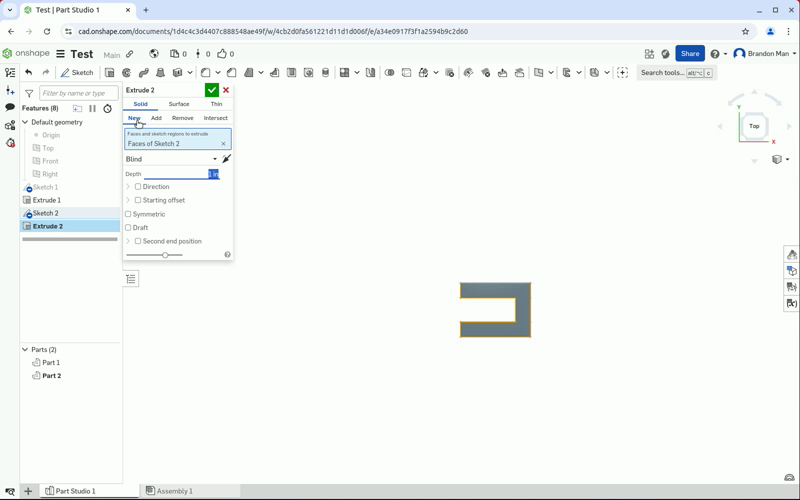
text(-4.333)
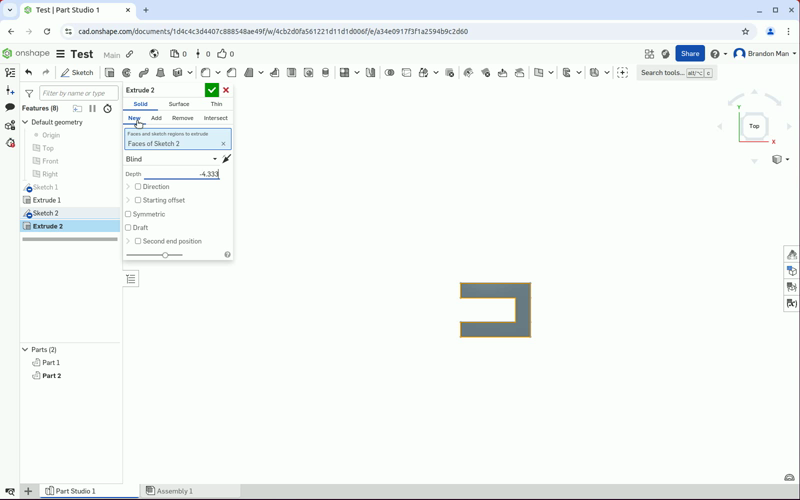
key(enter)
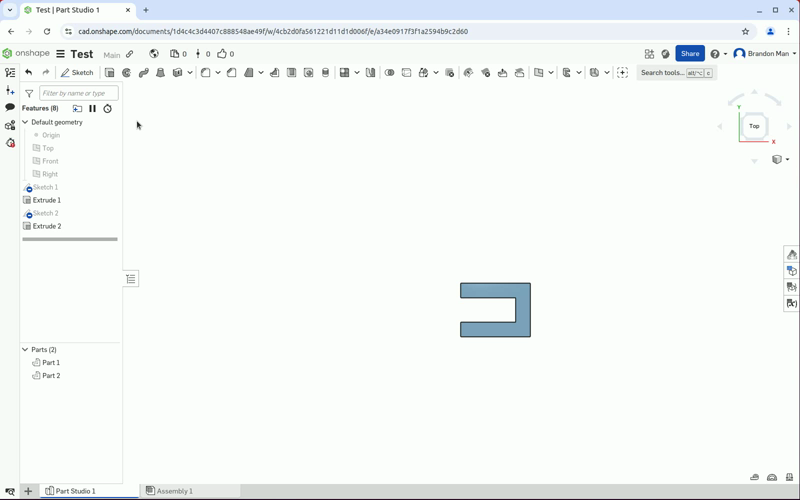
key(shift+h)
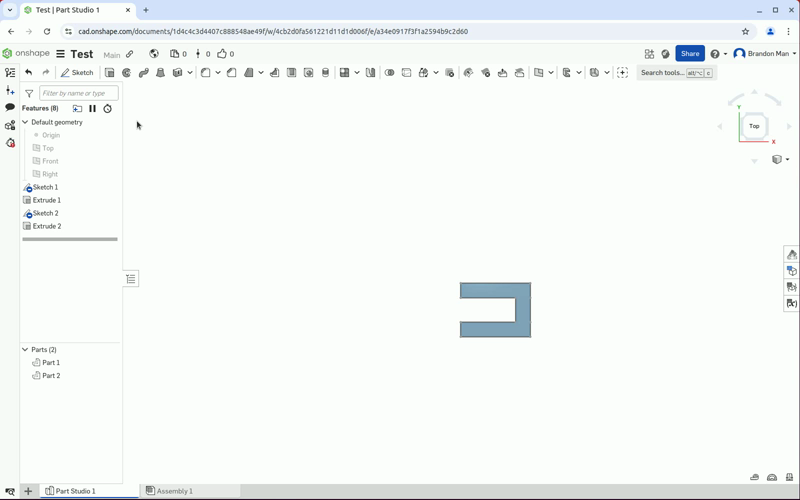
key(shift+h)
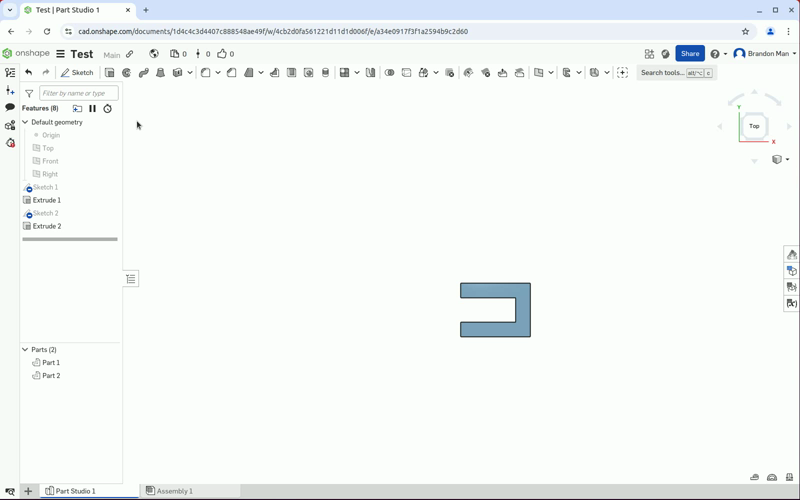
mouse_move(73, 189)
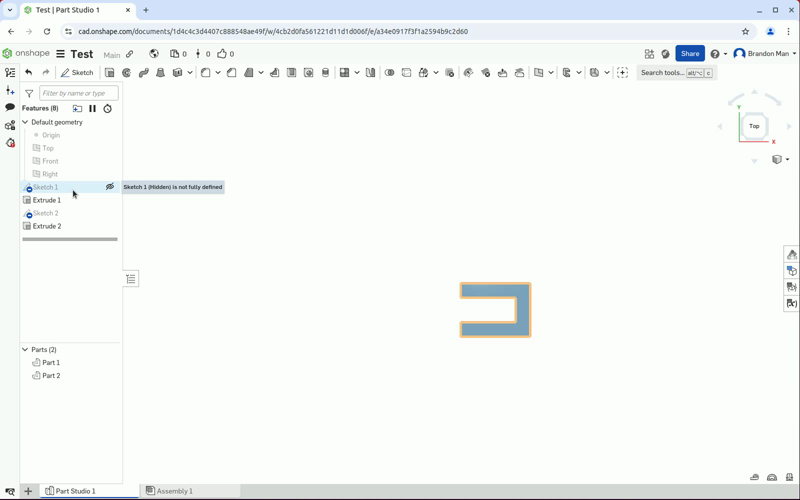
click(73, 189)
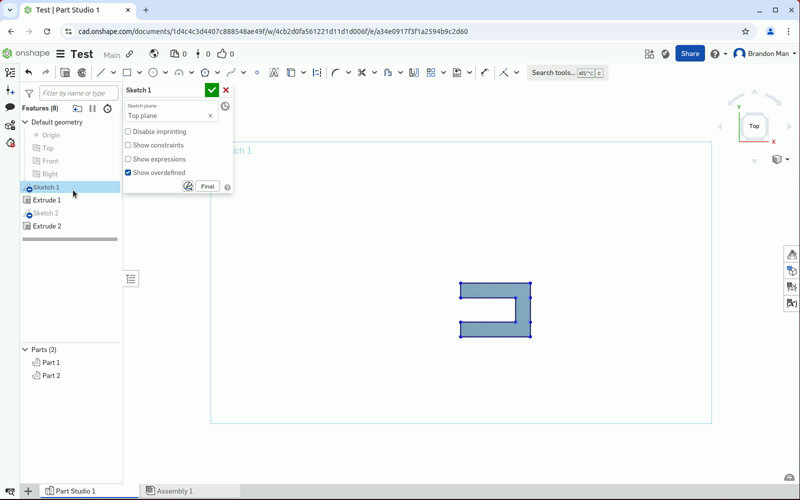
mouse_move(229, 92)
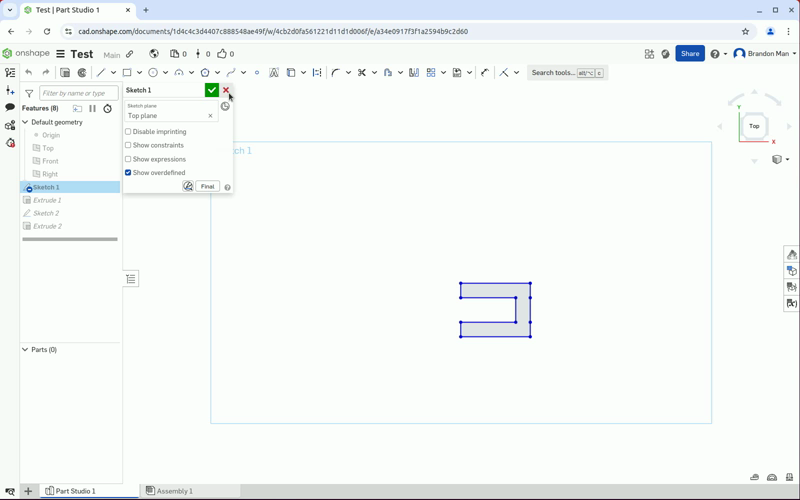
click(229, 92)
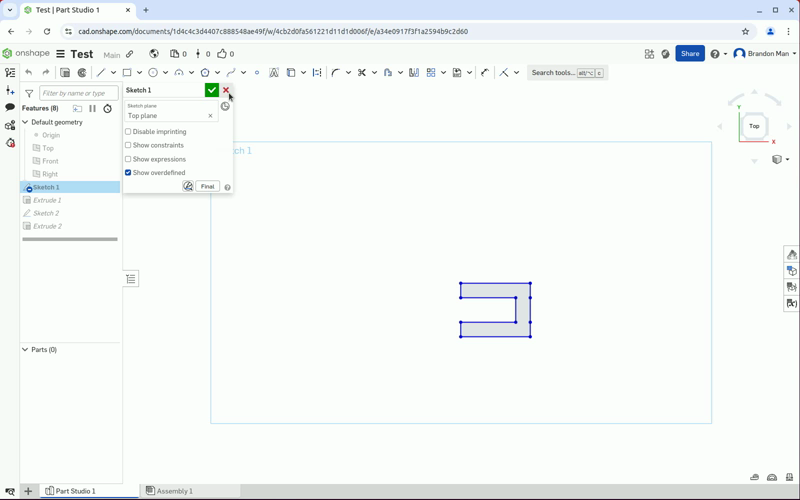
key(shift+s)
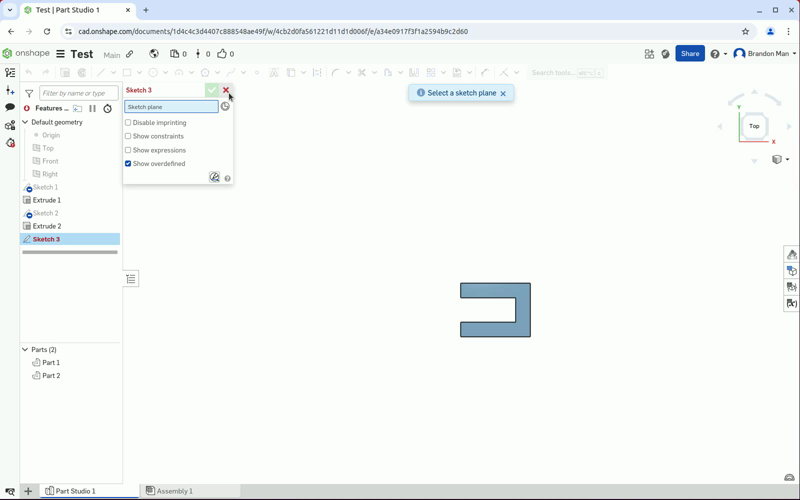
mouse_move(73, 150)
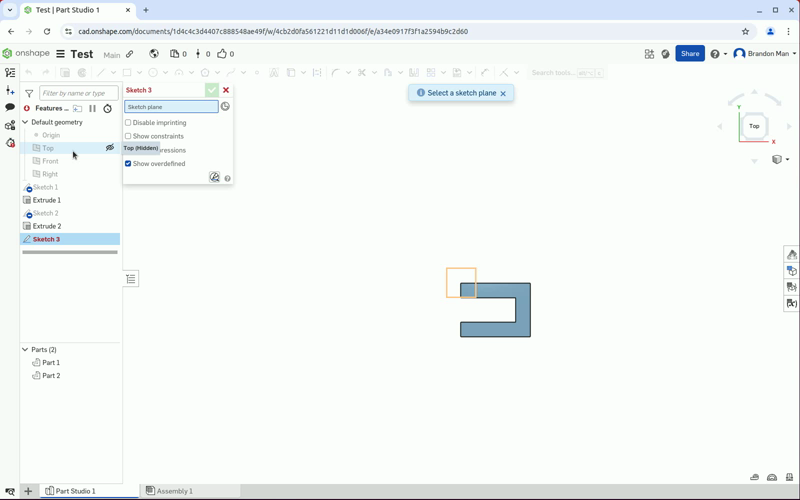
click(73, 150)
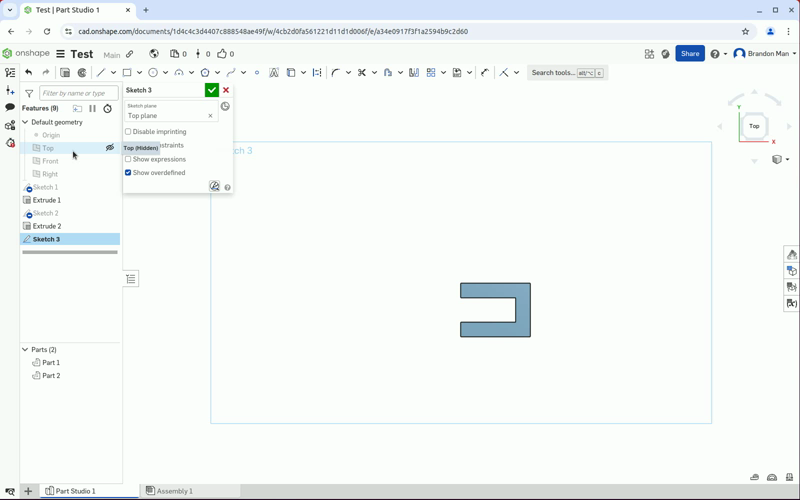
mouse_move(73, 352)
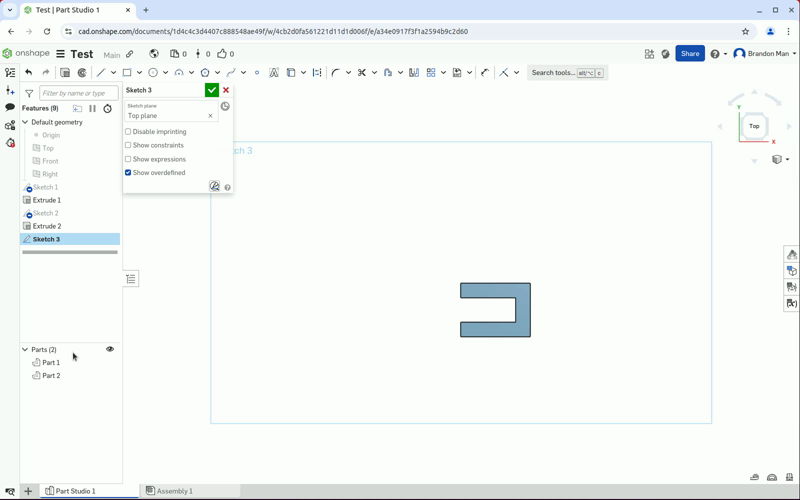
key(y)
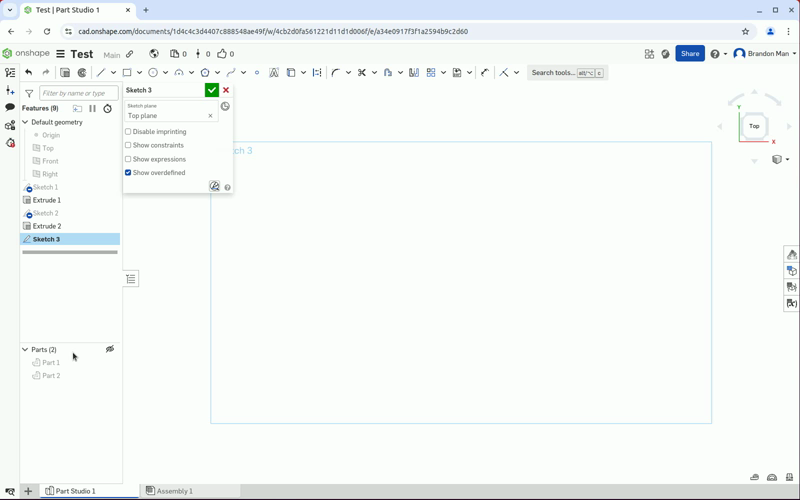
key(l)
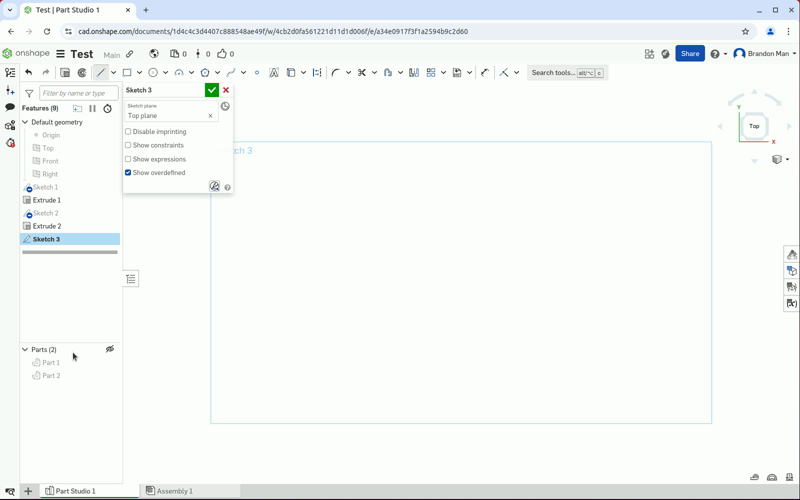
key_down(shift)
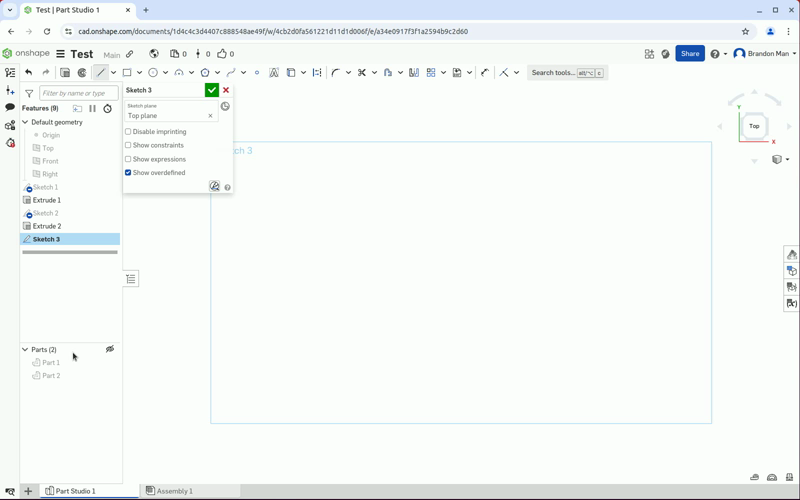
mouse_move(529, 321)
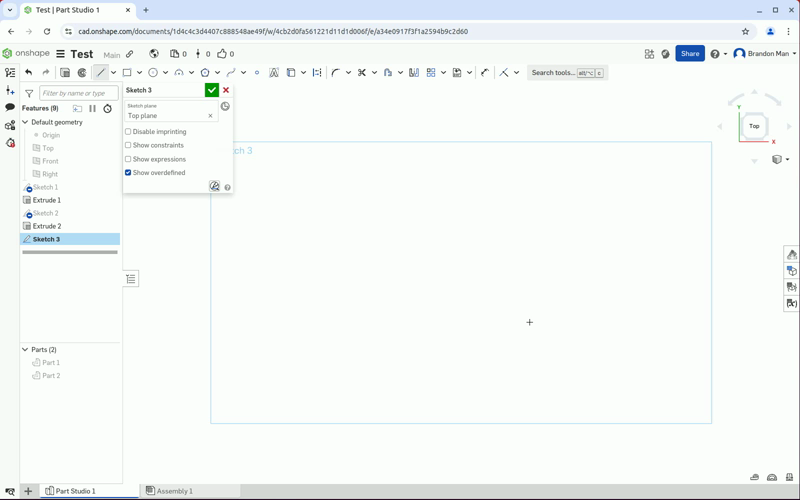
click(529, 321)
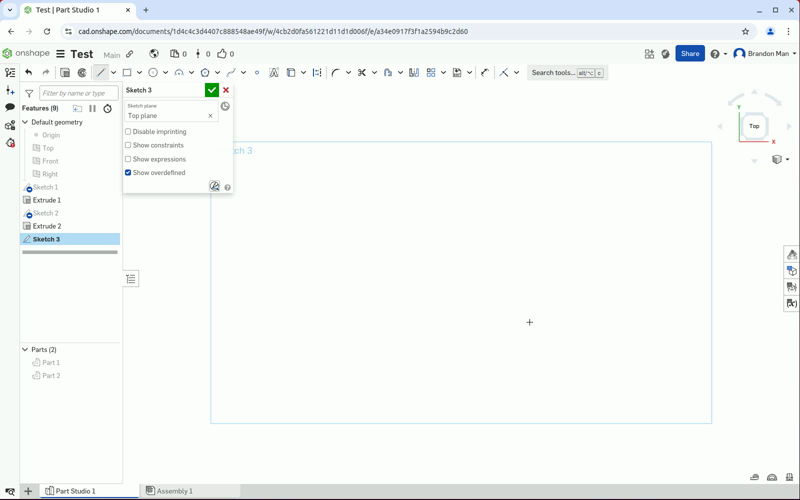
key_up(shift)
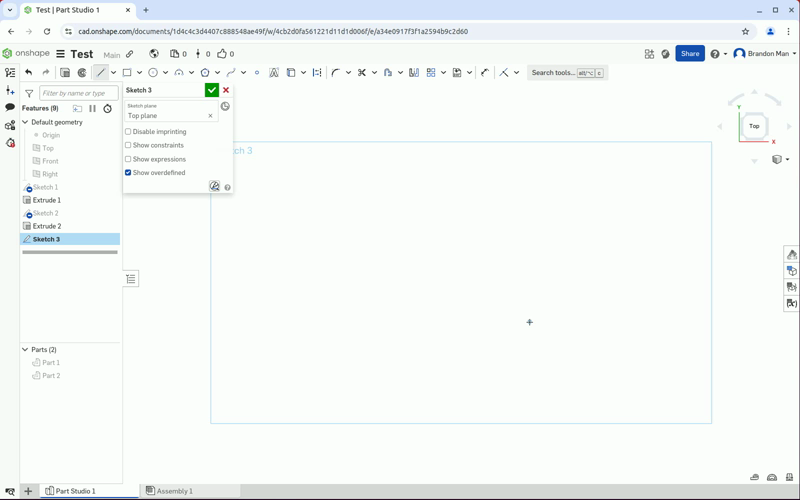
key_down(shift)
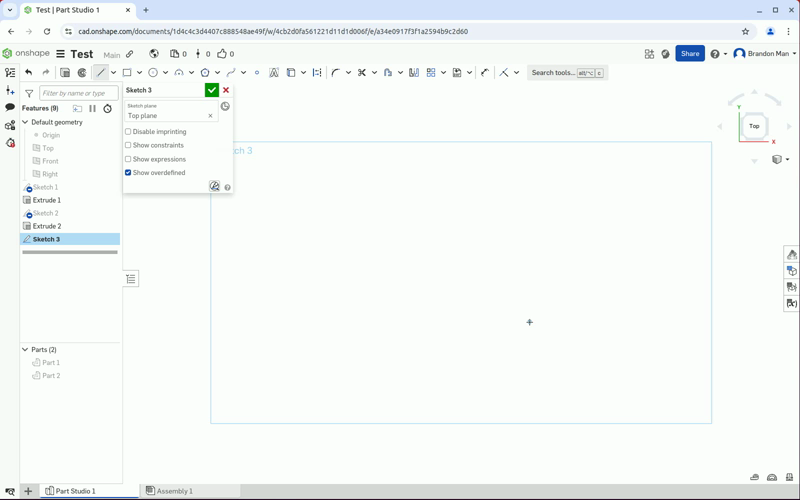
mouse_move(559, 321)
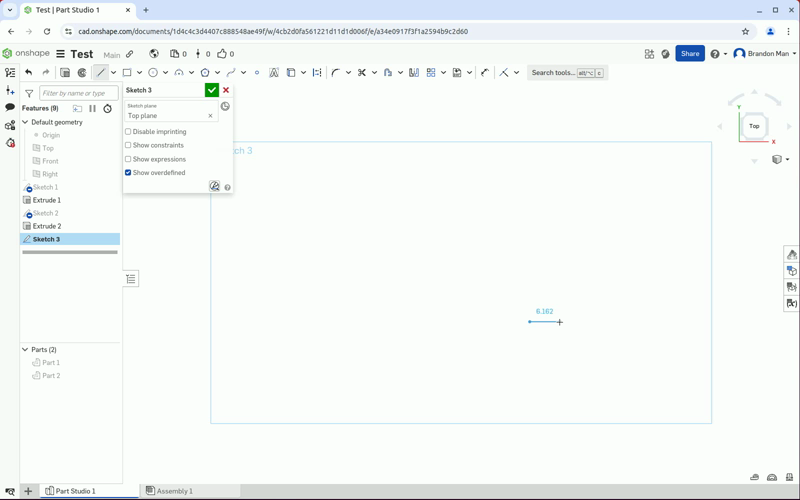
mouse_move(573, 321)
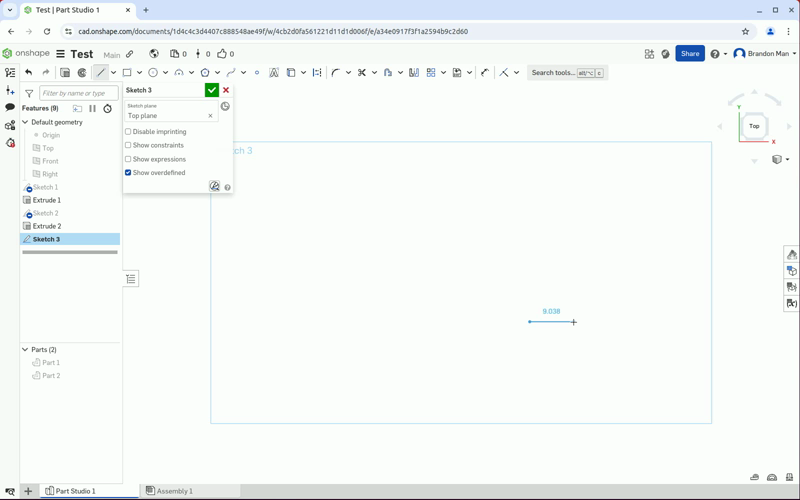
click(573, 321)
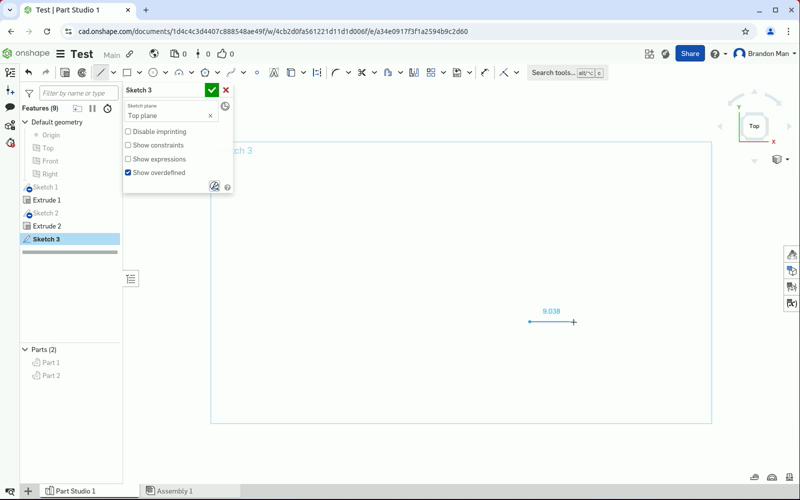
key_up(shift)
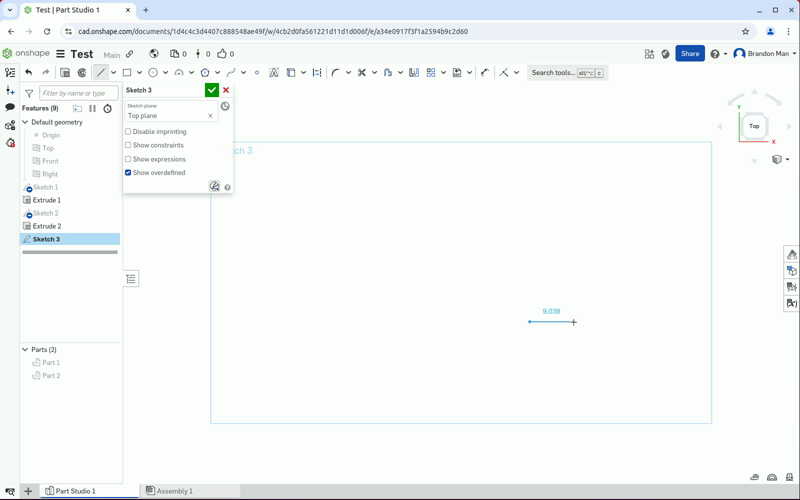
key_down(shift)
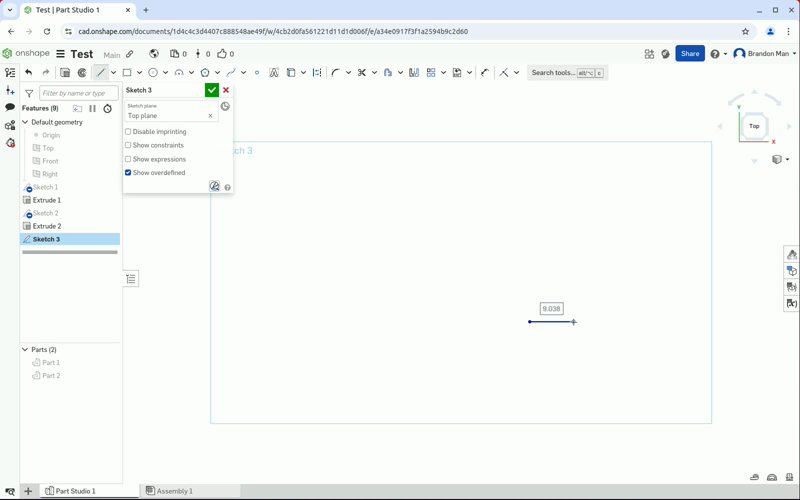
mouse_move(589, 321)
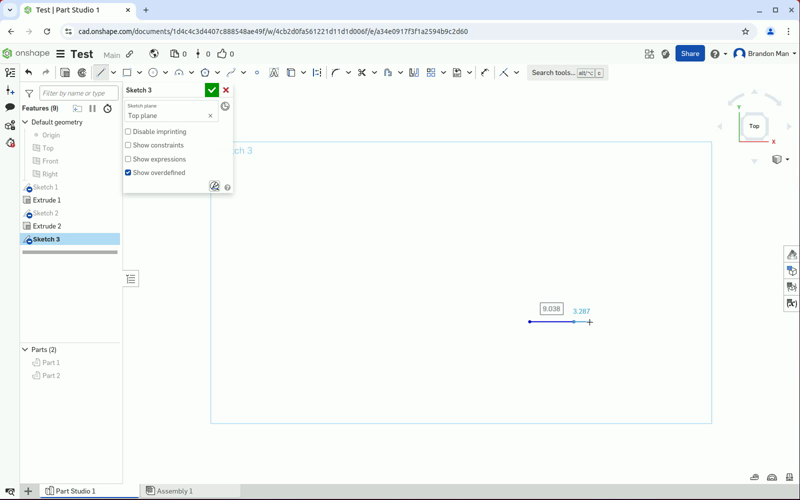
mouse_move(573, 297)
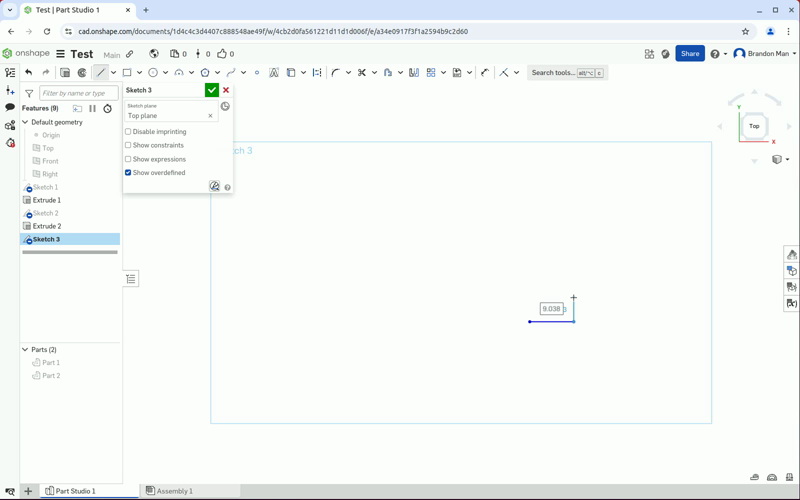
click(573, 297)
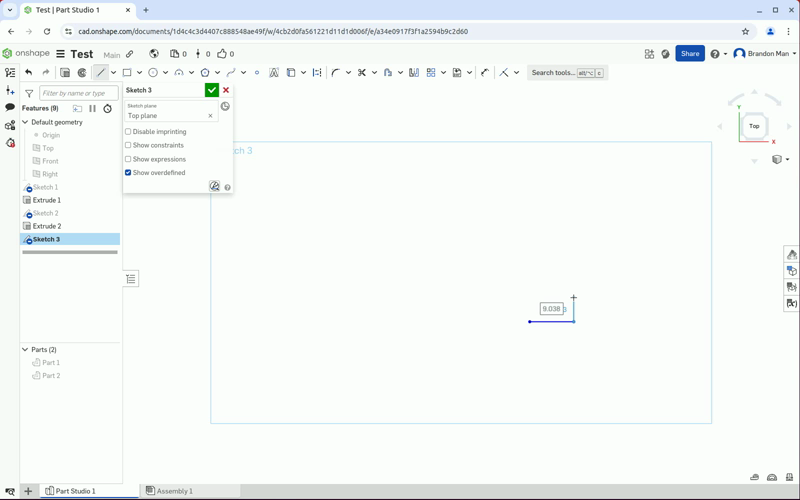
key_up(shift)
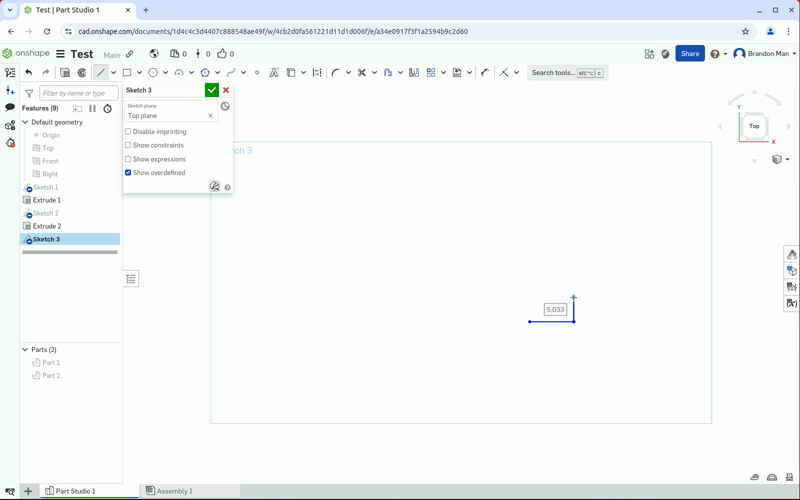
key_down(shift)
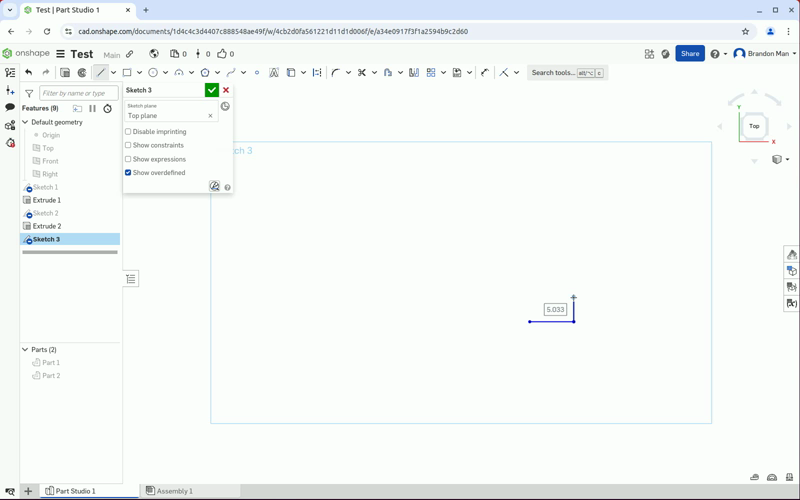
mouse_move(589, 297)
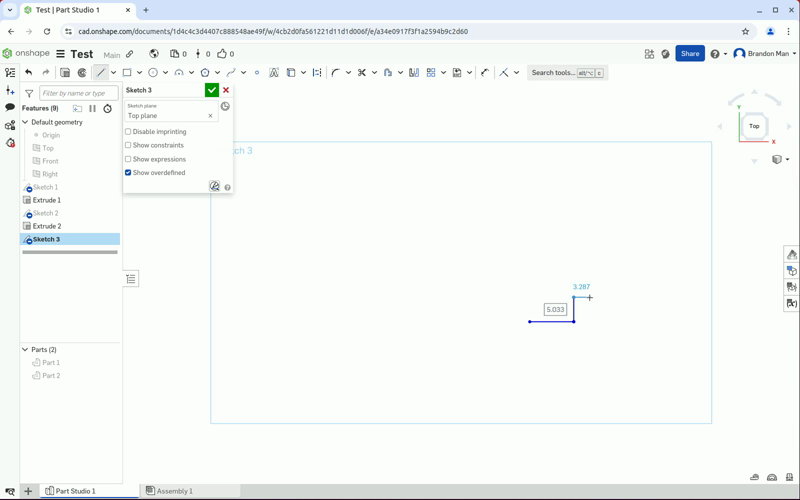
mouse_move(529, 297)
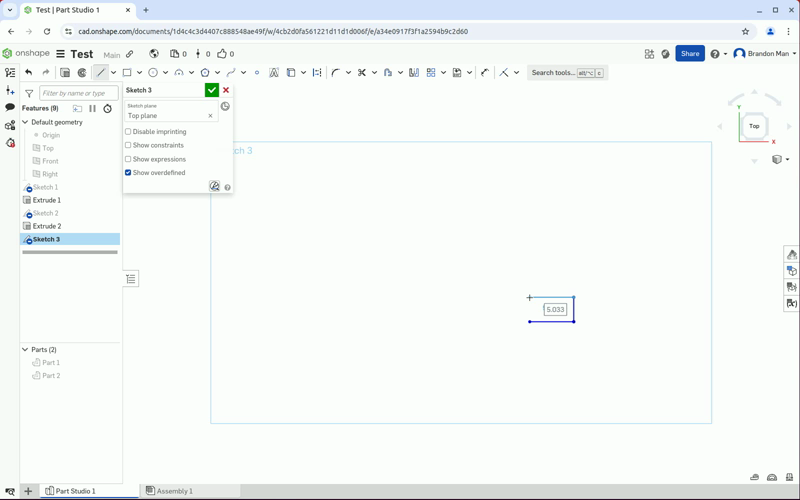
click(529, 297)
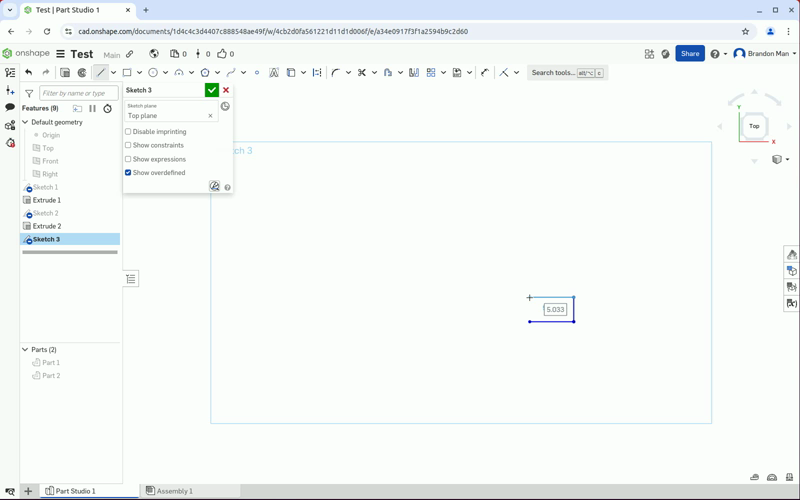
key_up(shift)
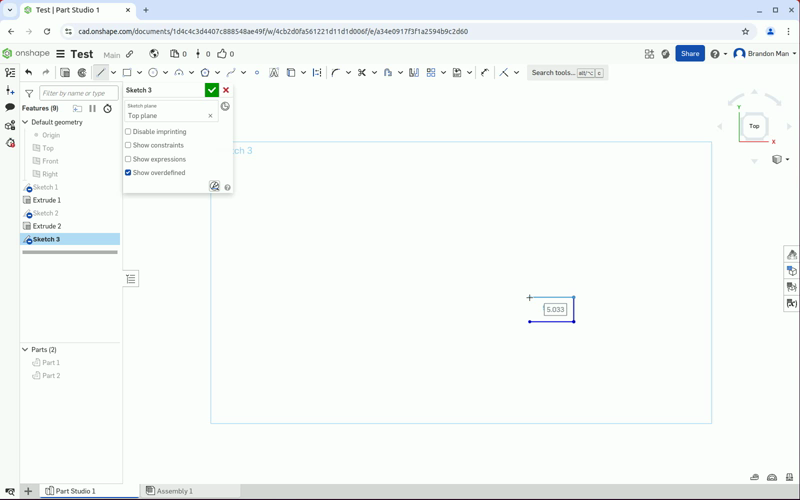
mouse_move(559, 297)
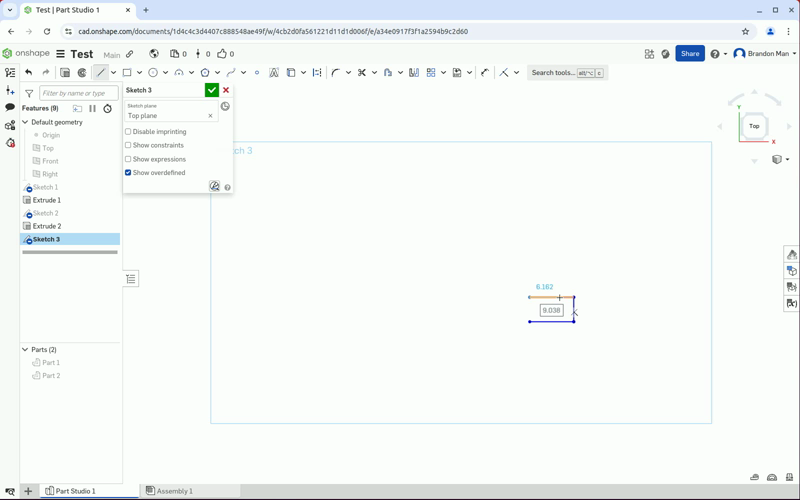
key_down(shift)
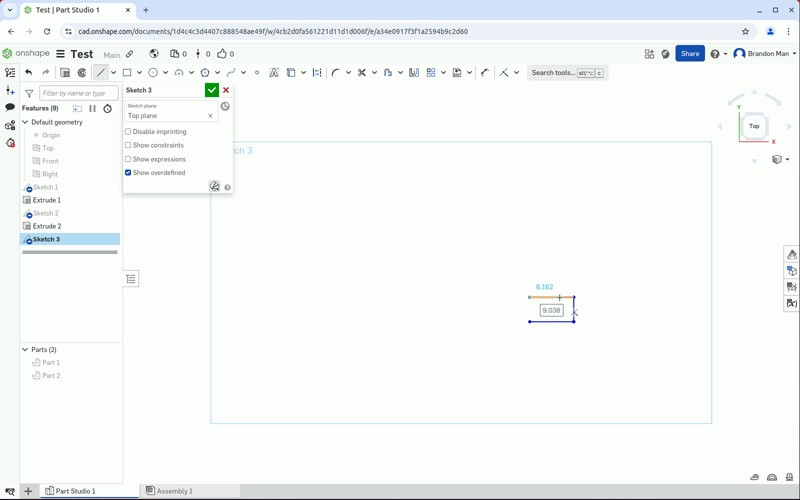
mouse_move(529, 321)
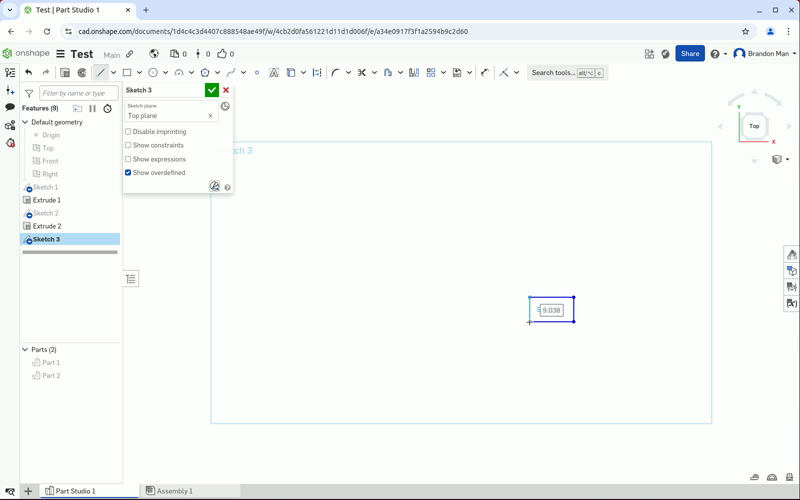
key_up(shift)
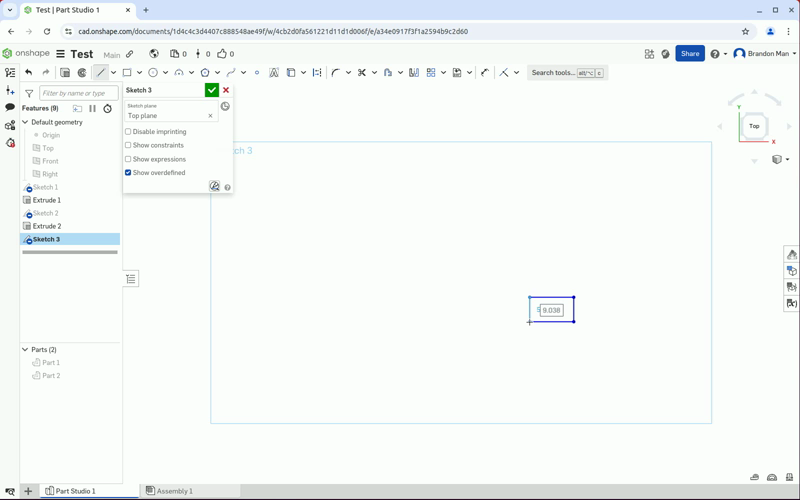
click(529, 321)
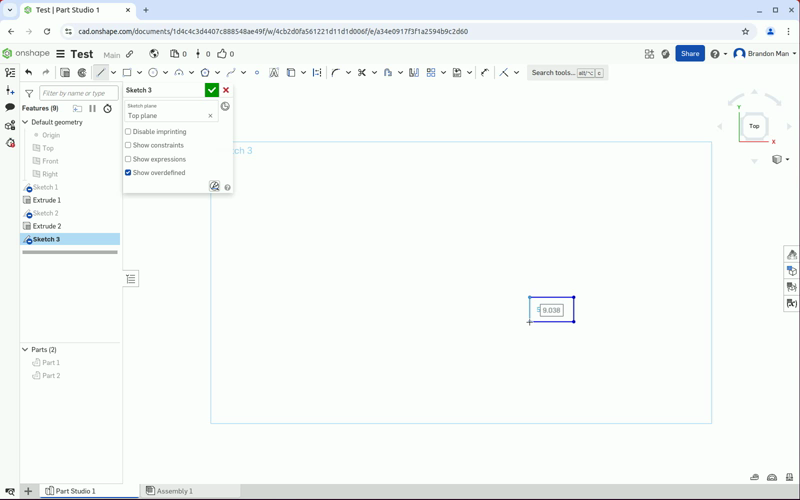
key(esc)
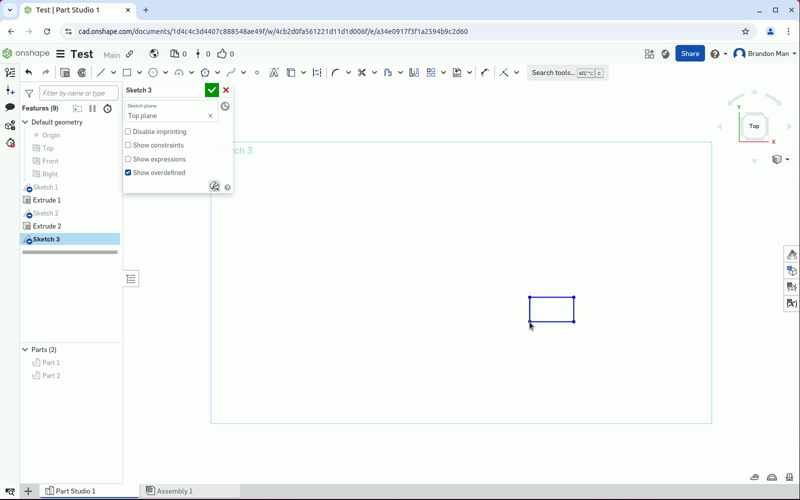
mouse_move(532, 320)
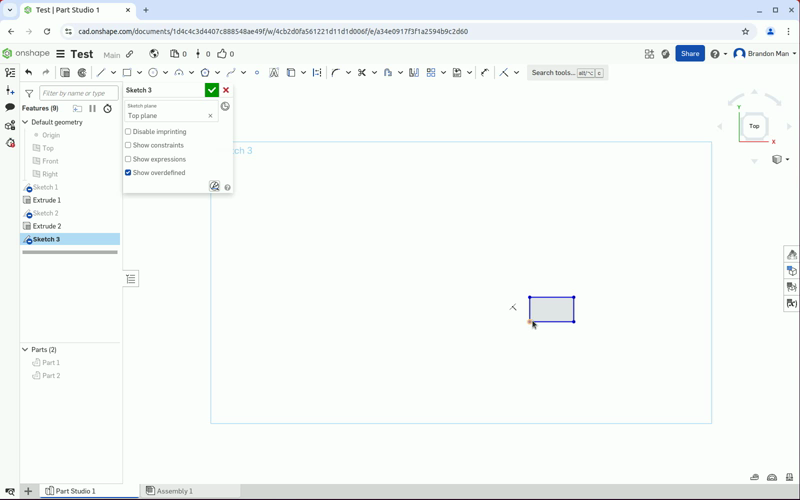
scroll(6)
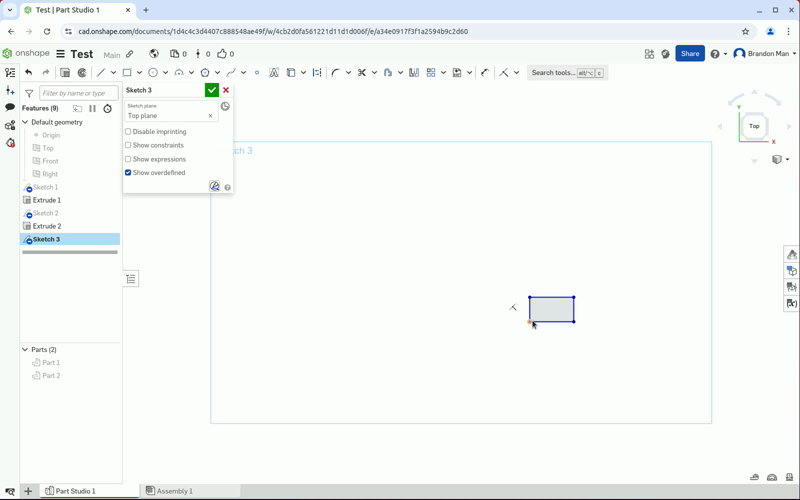
scroll(6)
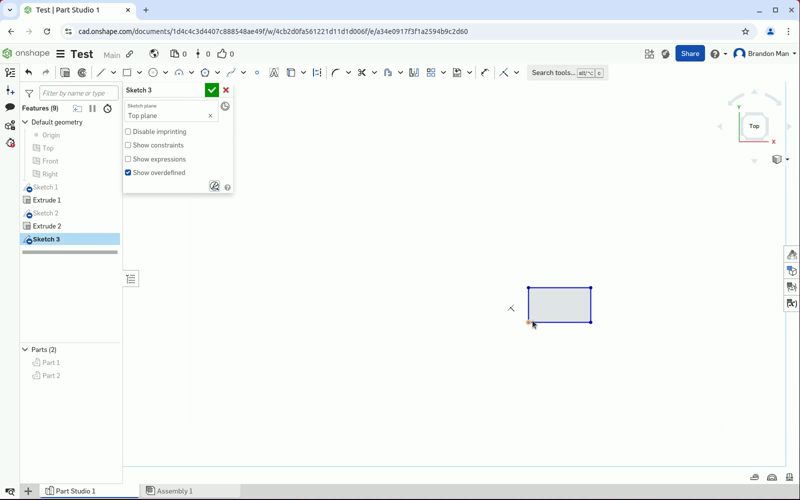
scroll(6)
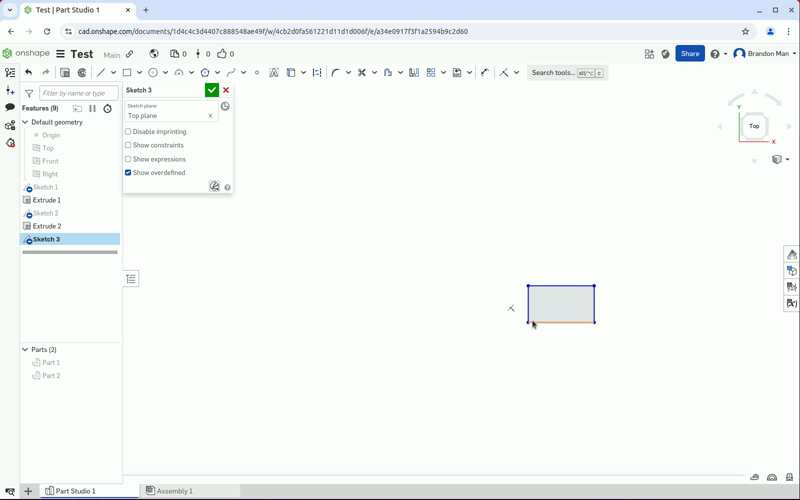
scroll(6)
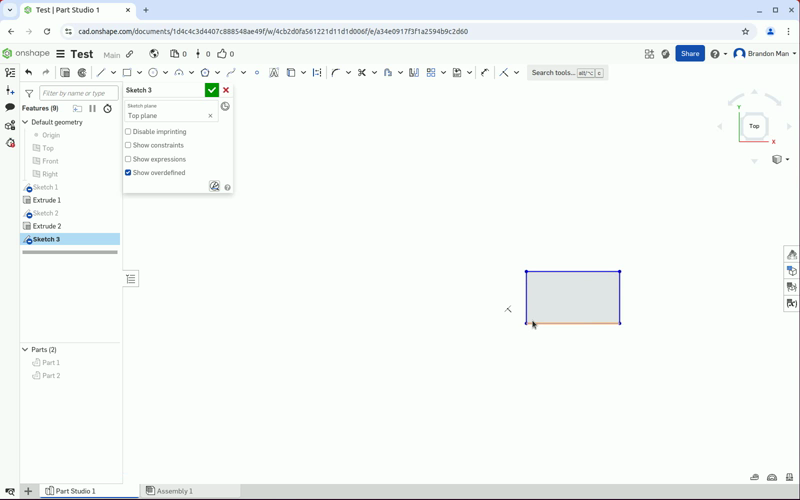
scroll(6)
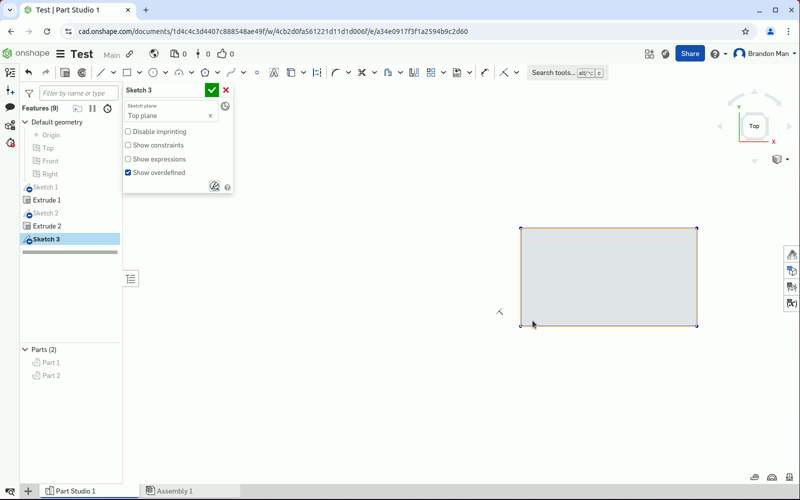
scroll(6)
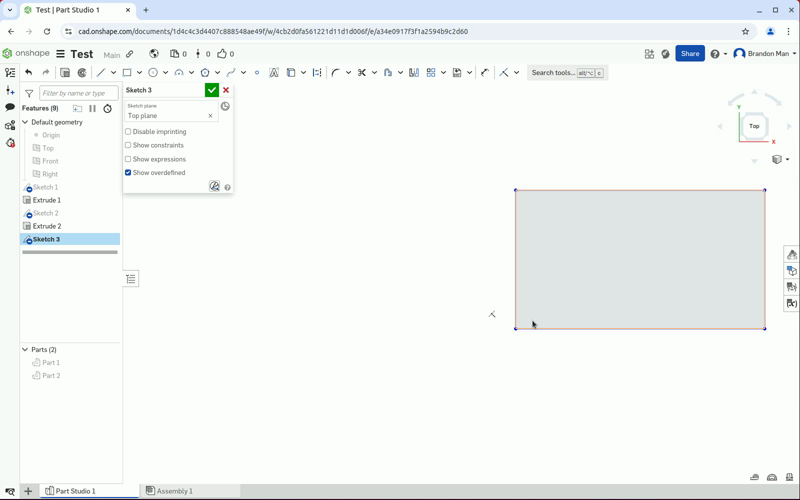
scroll(6)
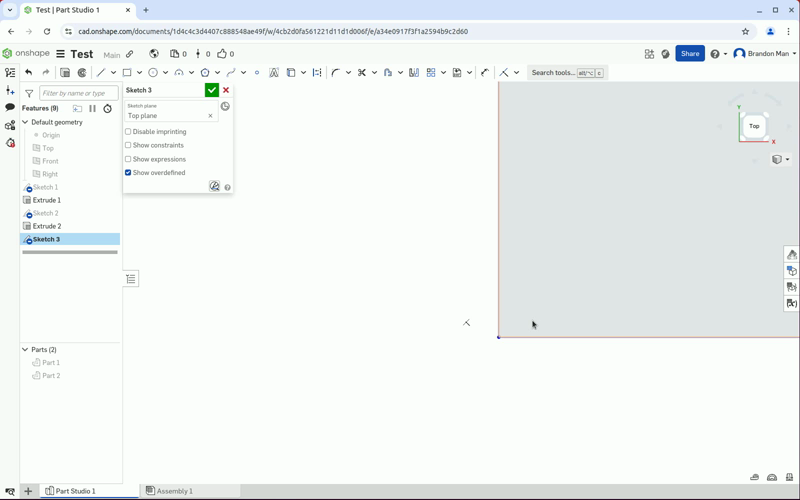
click(532, 320)
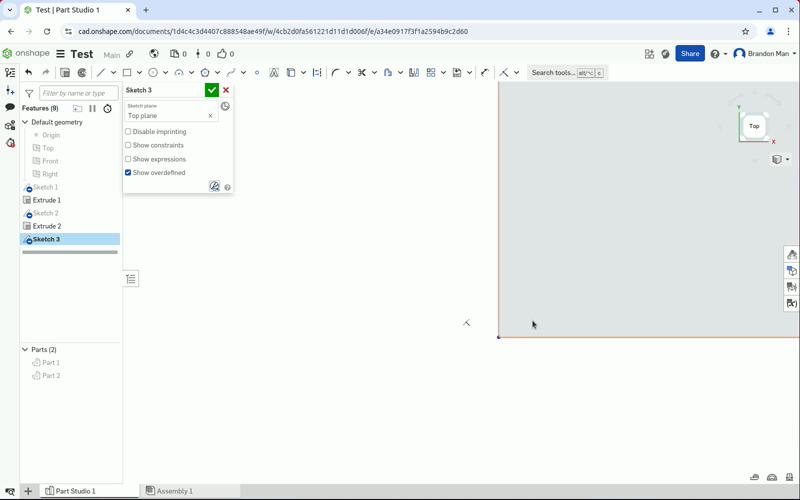
scroll(-6)
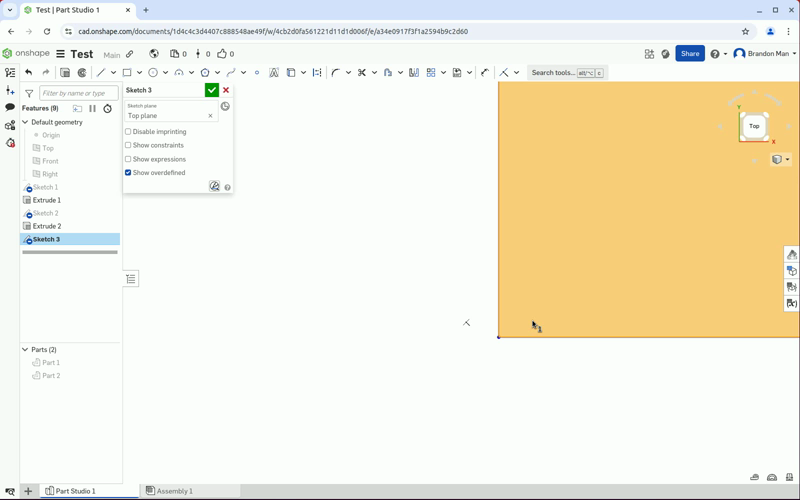
scroll(-6)
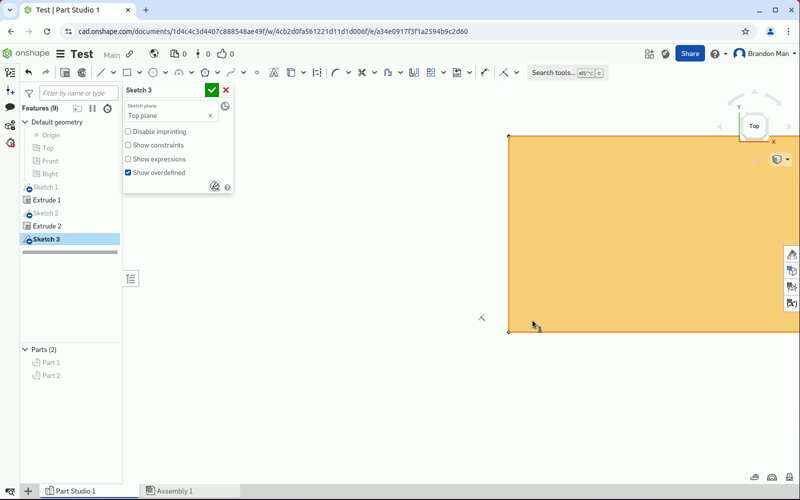
scroll(-6)
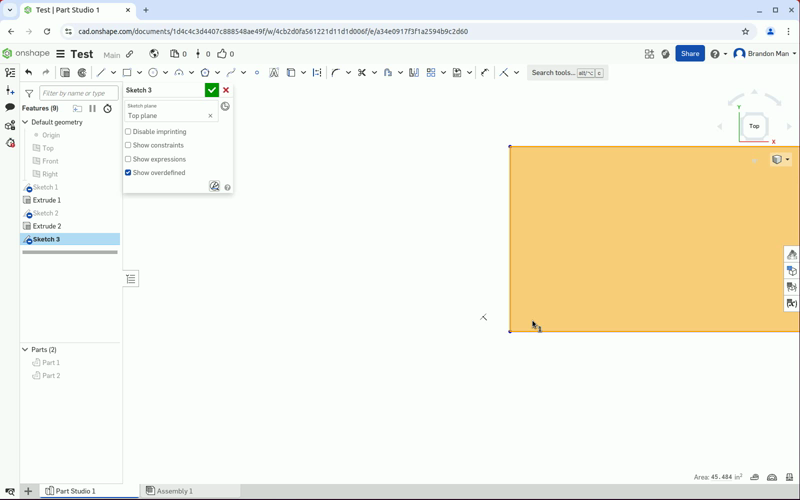
scroll(-6)
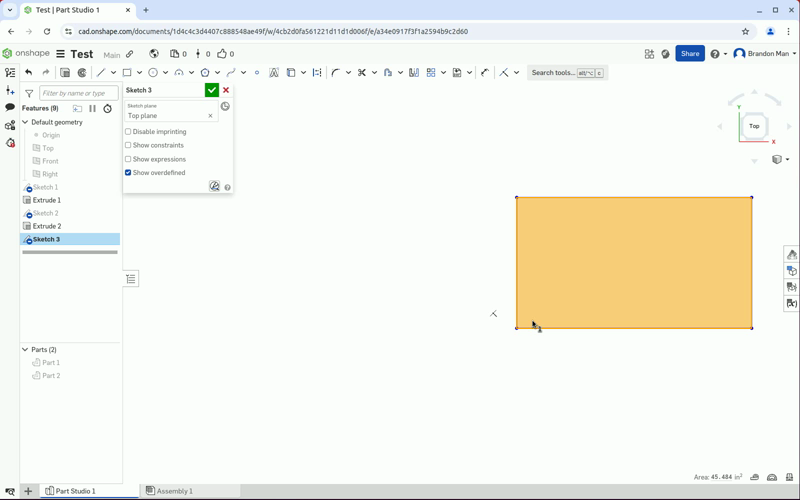
scroll(-6)
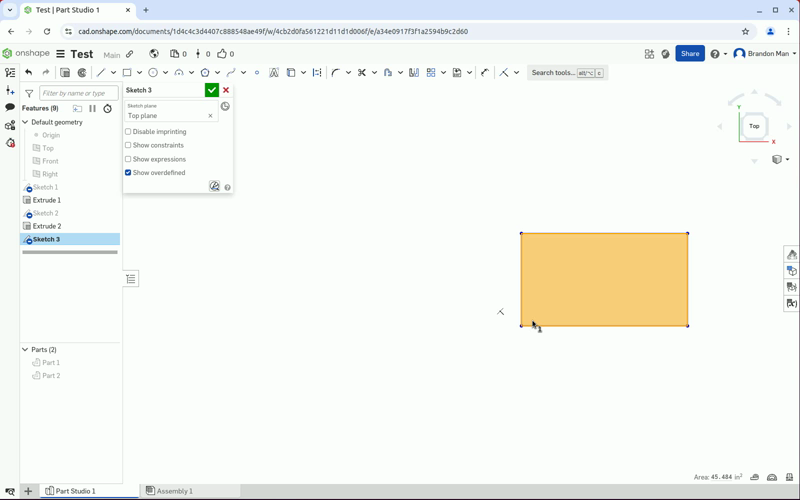
scroll(-6)
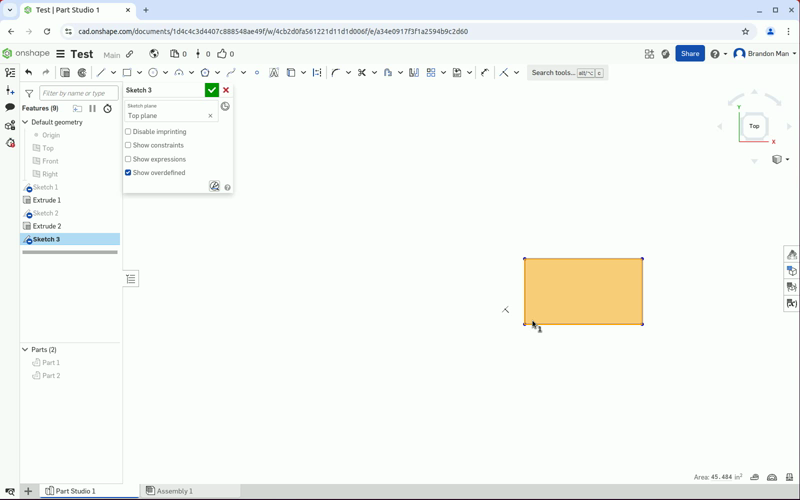
scroll(-6)
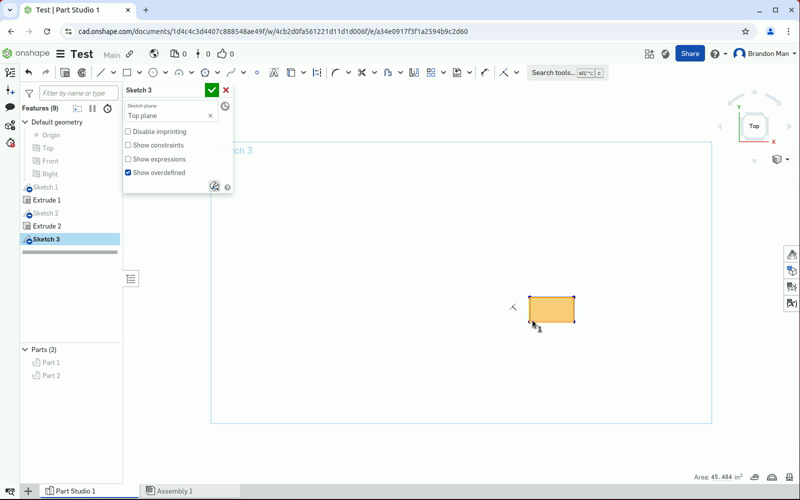
mouse_move(73, 352)
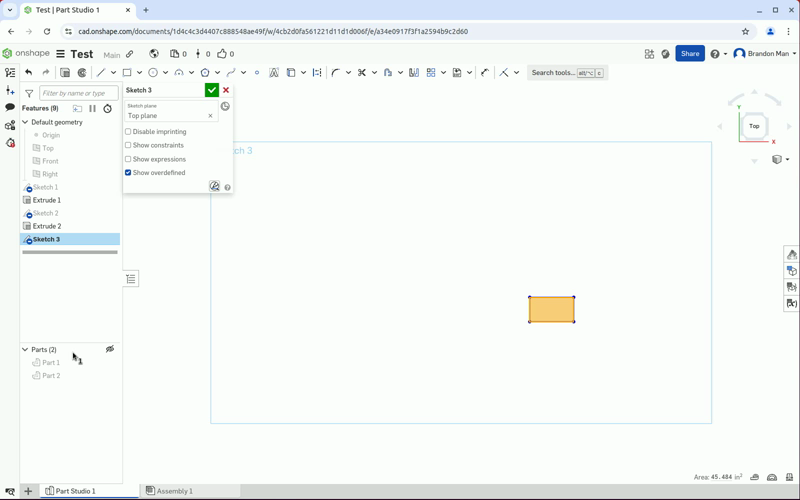
key(shift+y)
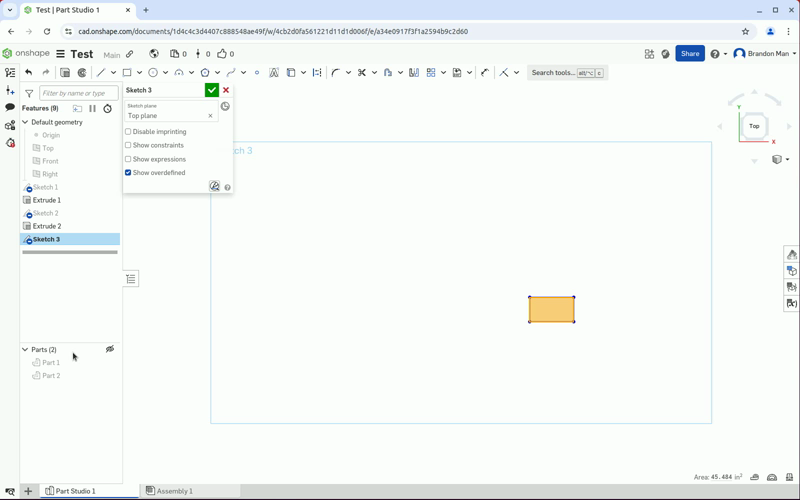
key(shift+e)
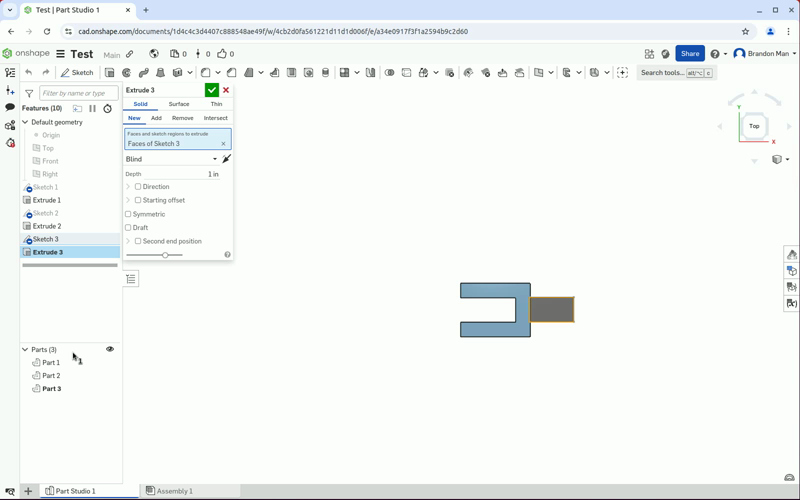
mouse_move(143, 106)
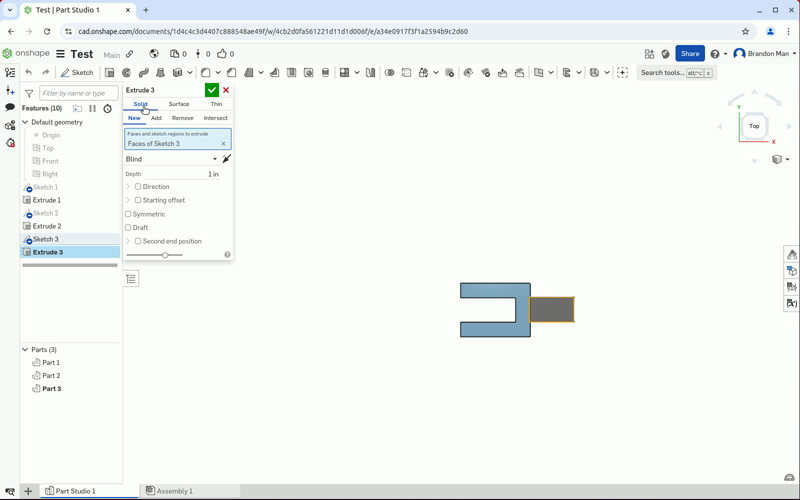
click(143, 106)
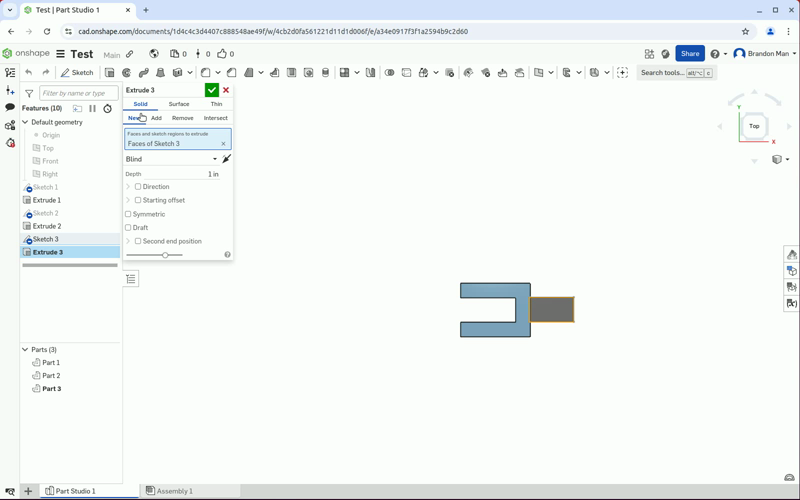
mouse_move(137, 120)
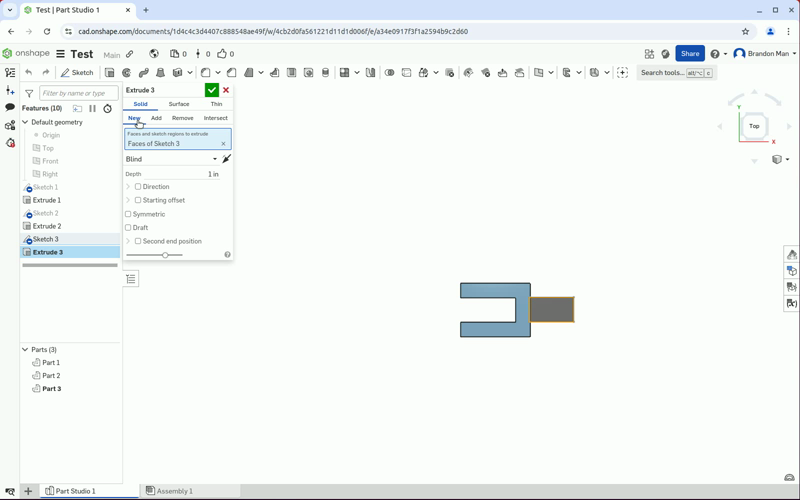
click(137, 120)
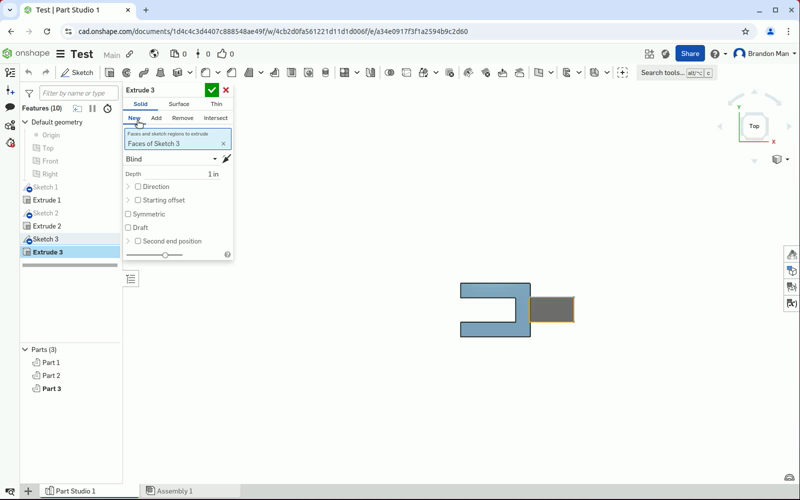
key(tab, 4)
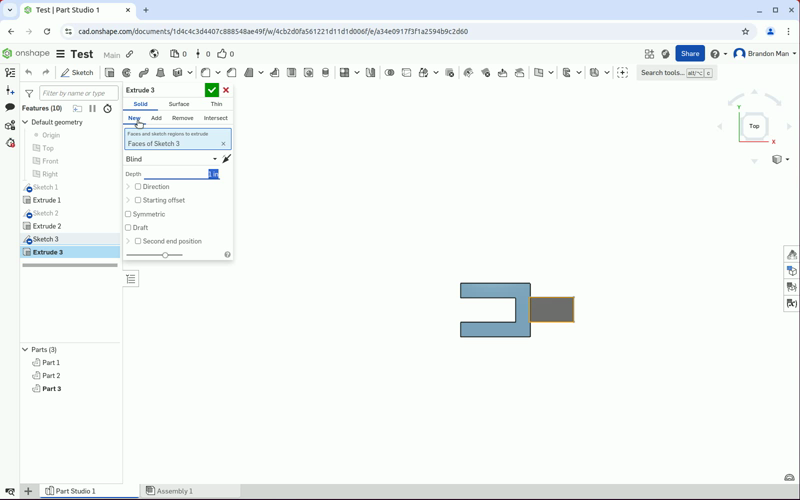
text(2.407)
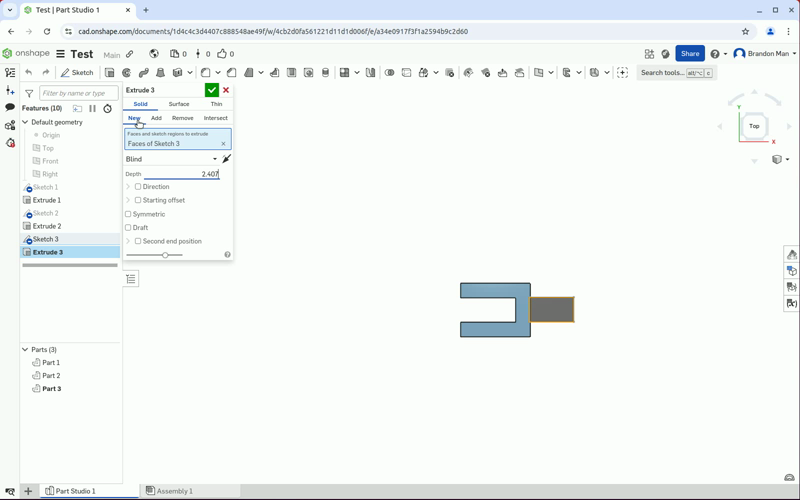
key(enter)
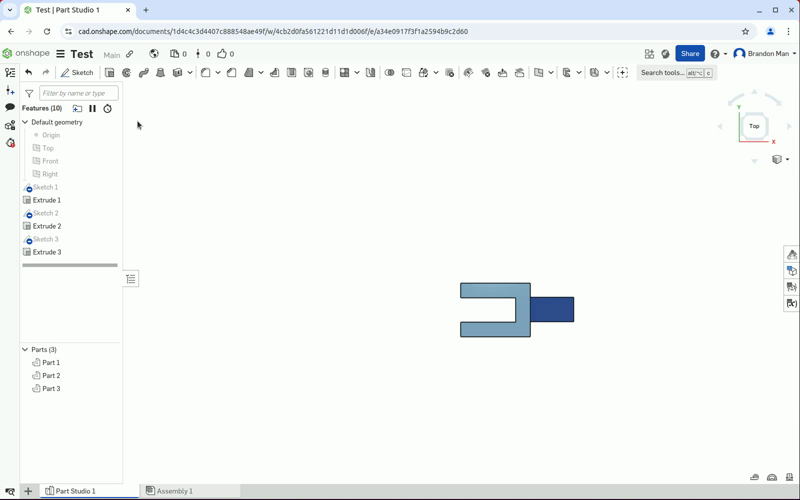
key(shift+h)
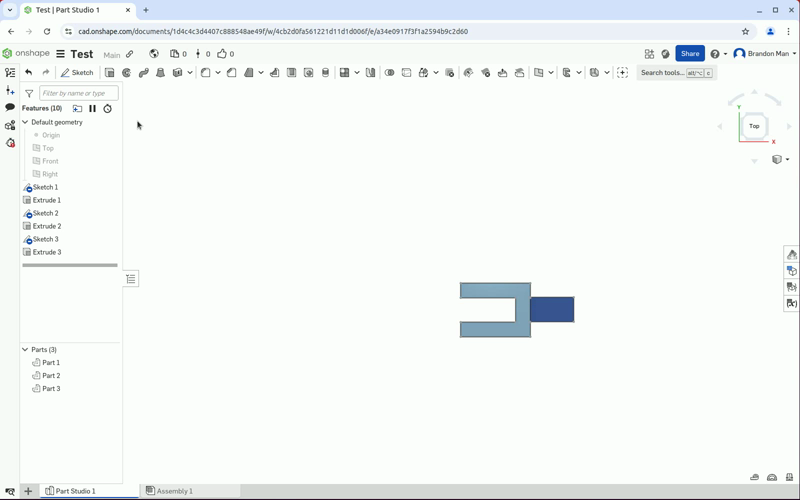
key(shift+h)
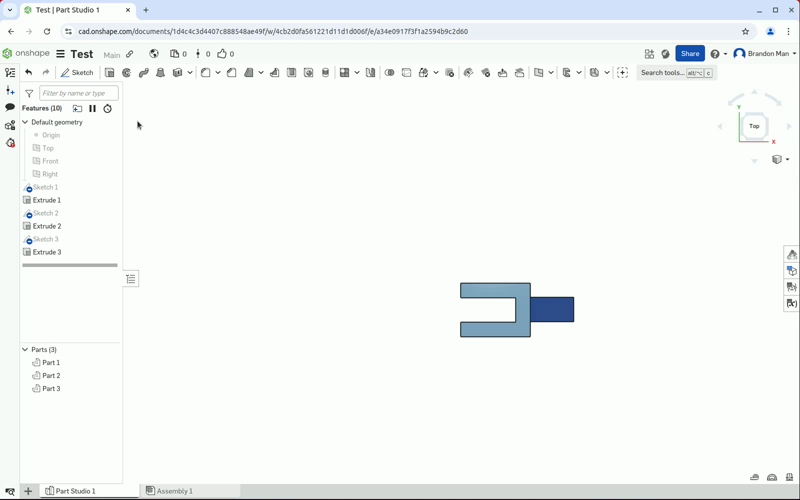
mouse_move(73, 189)
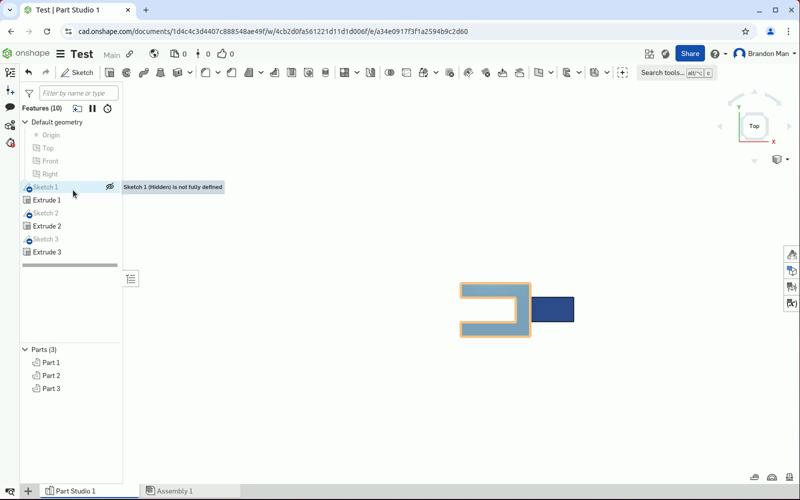
click(73, 189)
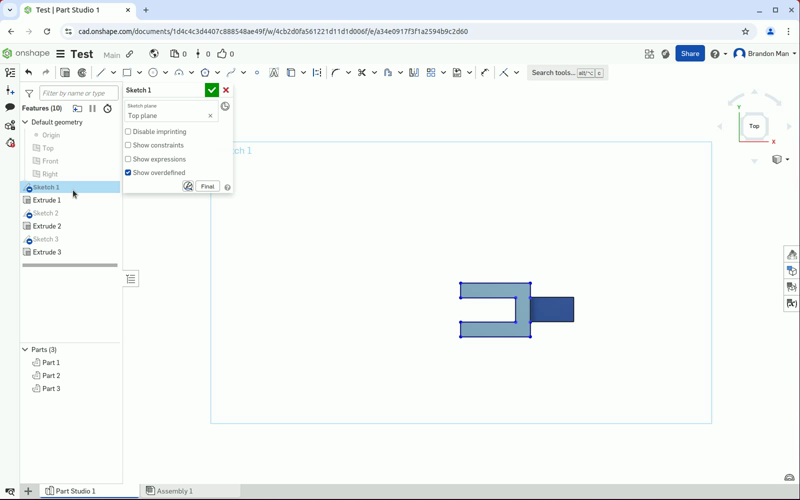
mouse_move(229, 92)
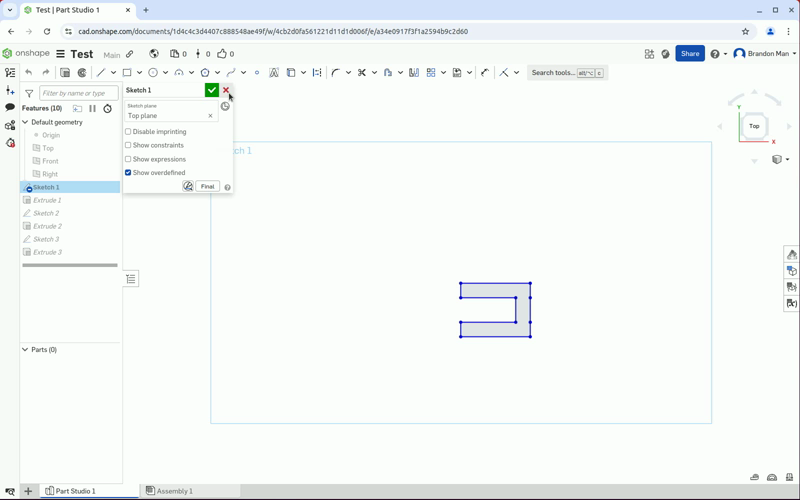
click(229, 92)
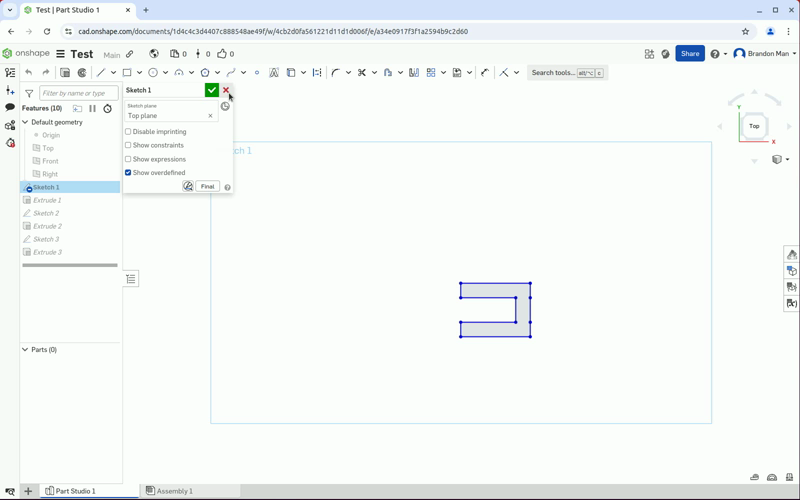
key(shift+s)
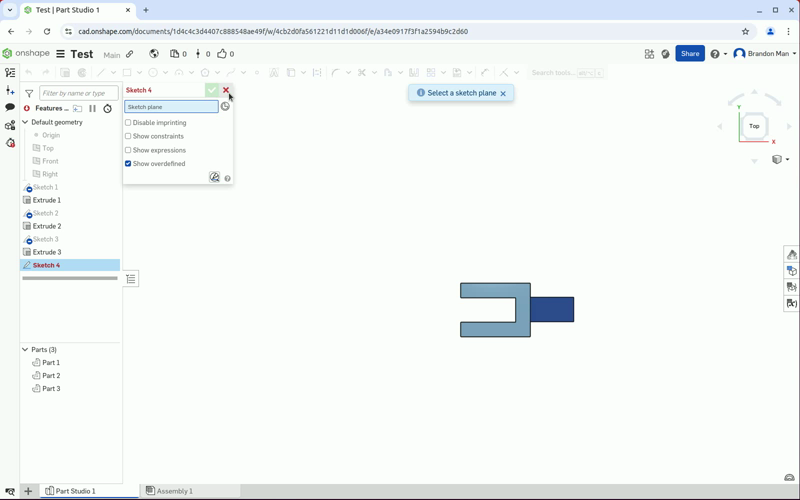
mouse_move(73, 150)
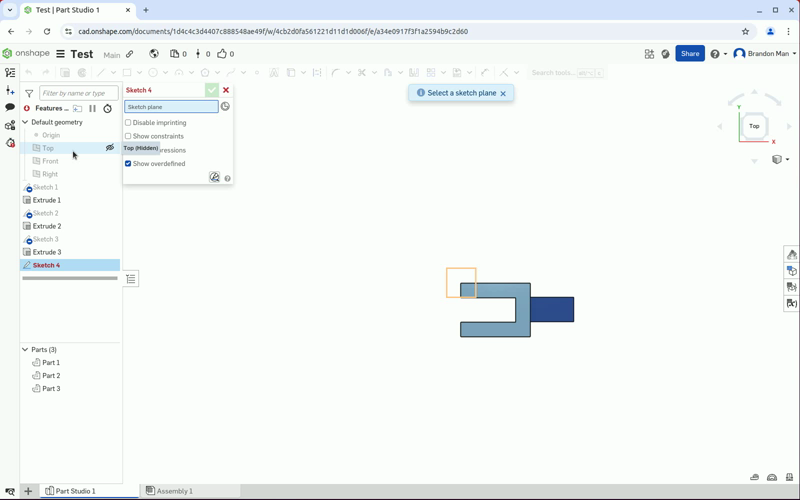
click(73, 150)
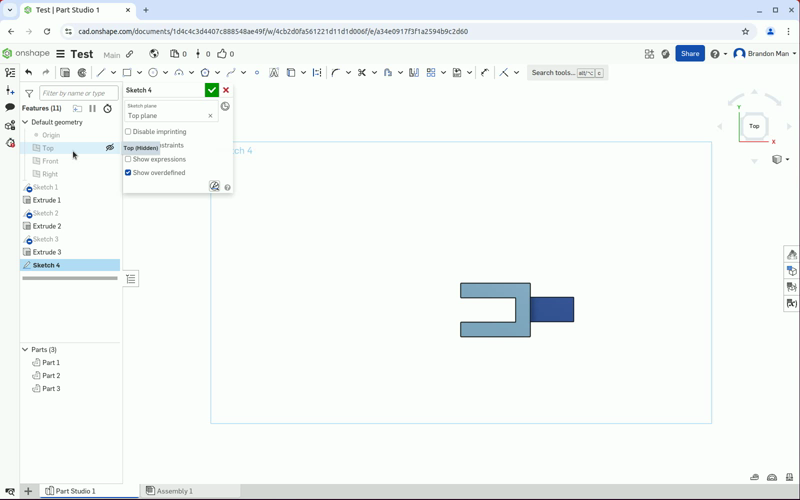
mouse_move(73, 352)
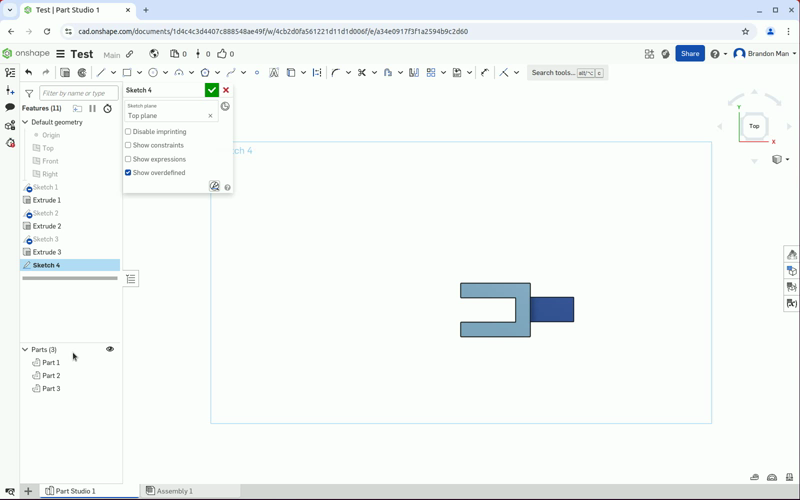
key(y)
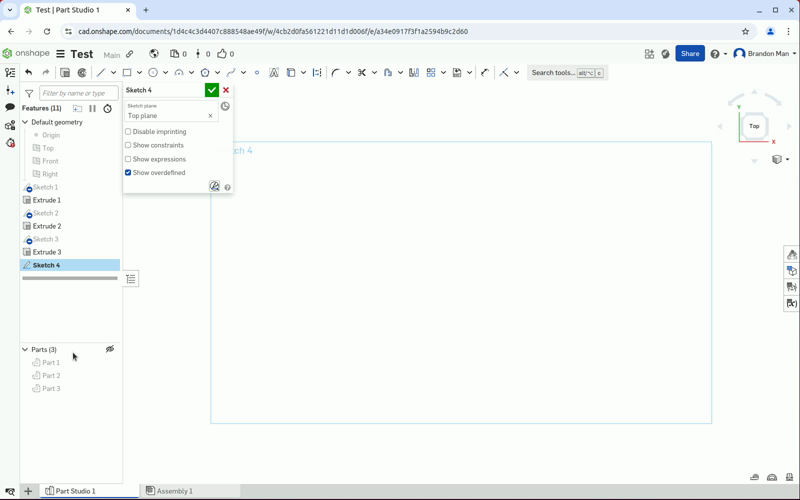
key(l)
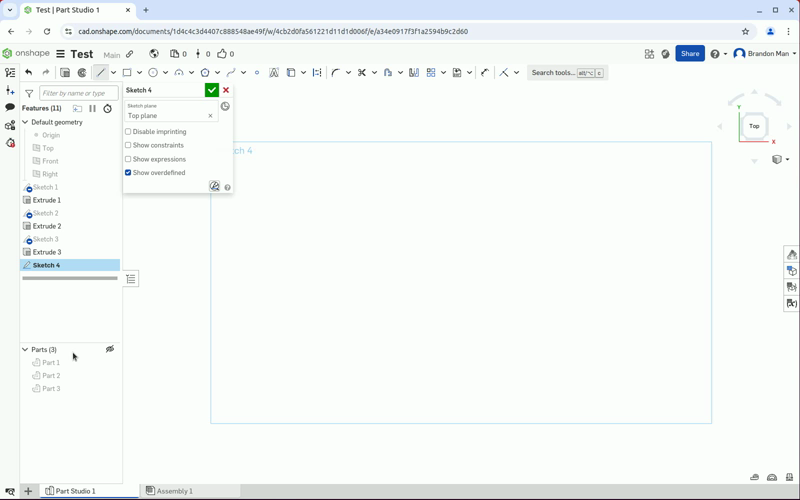
key_down(shift)
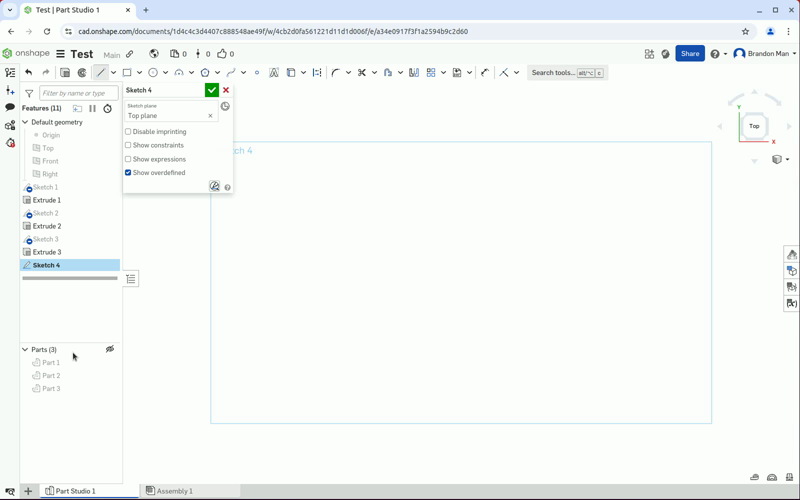
mouse_move(529, 321)
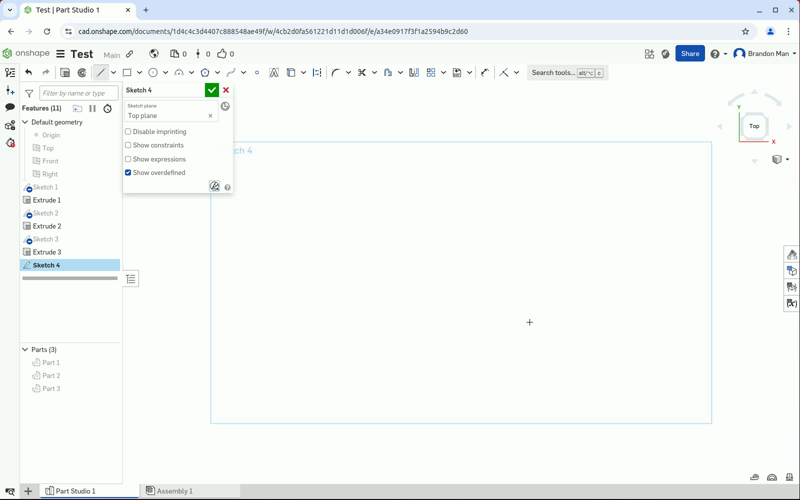
click(529, 321)
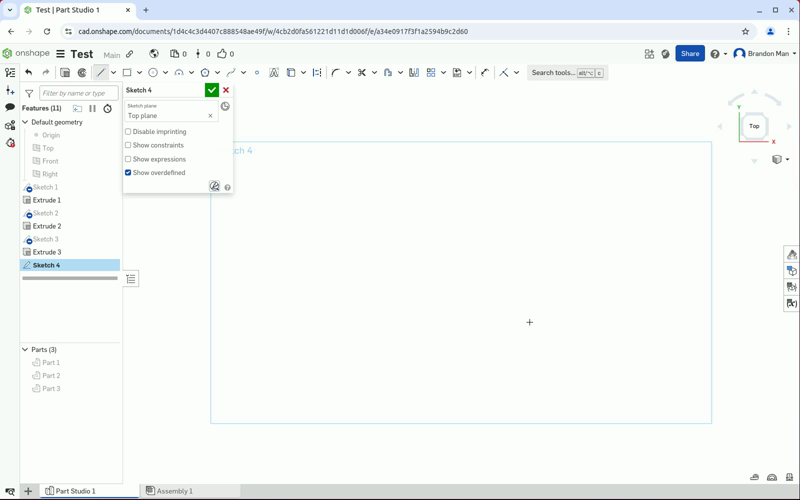
key_up(shift)
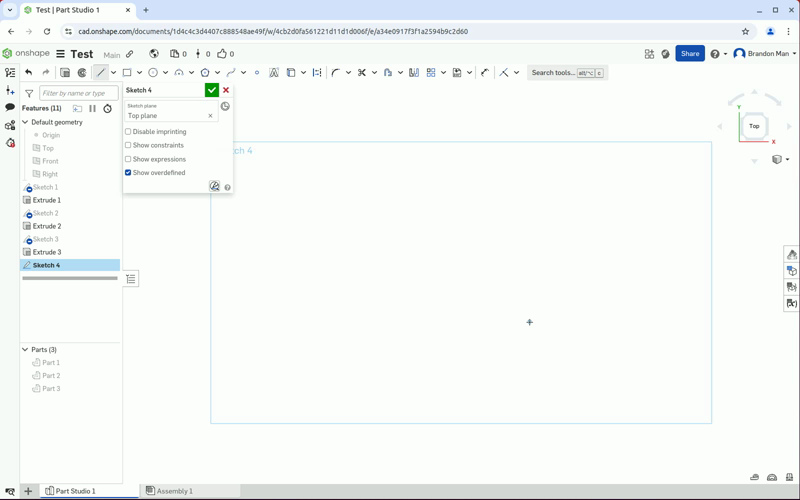
key_down(shift)
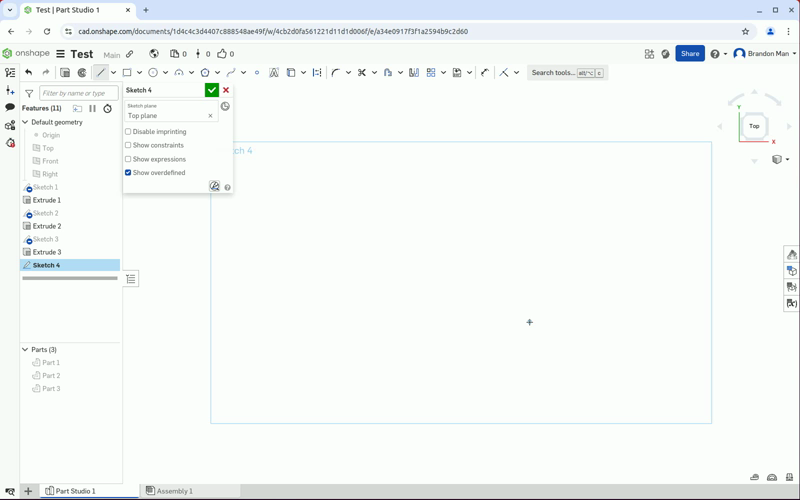
mouse_move(559, 321)
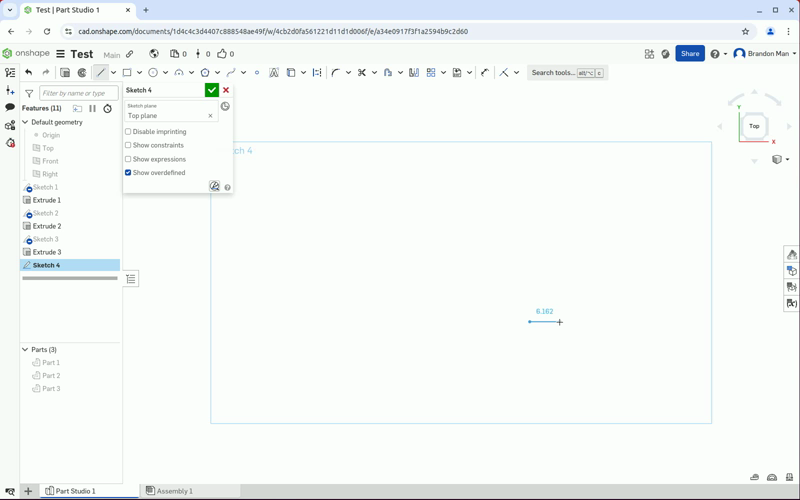
mouse_move(573, 321)
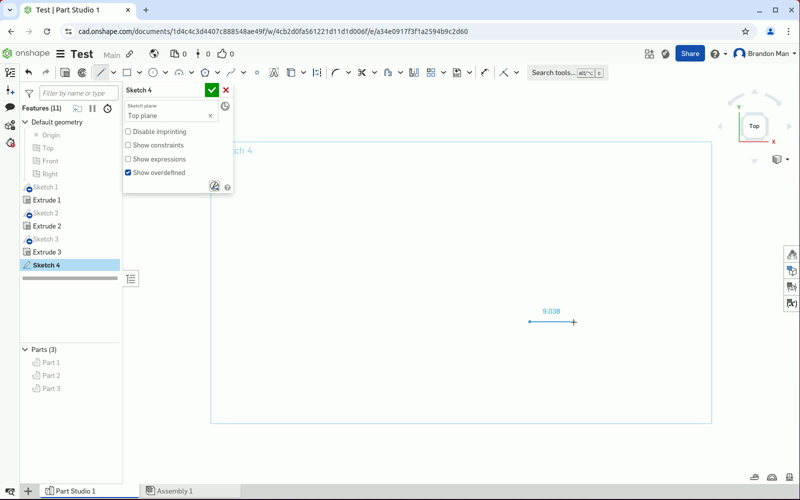
click(573, 321)
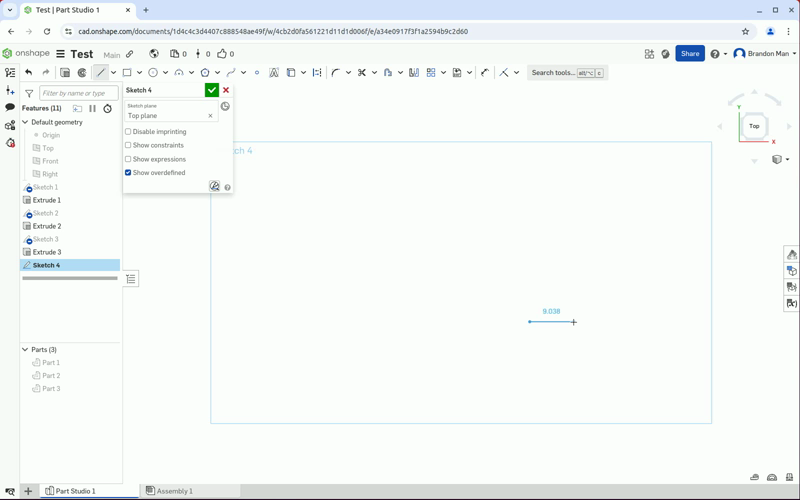
key_up(shift)
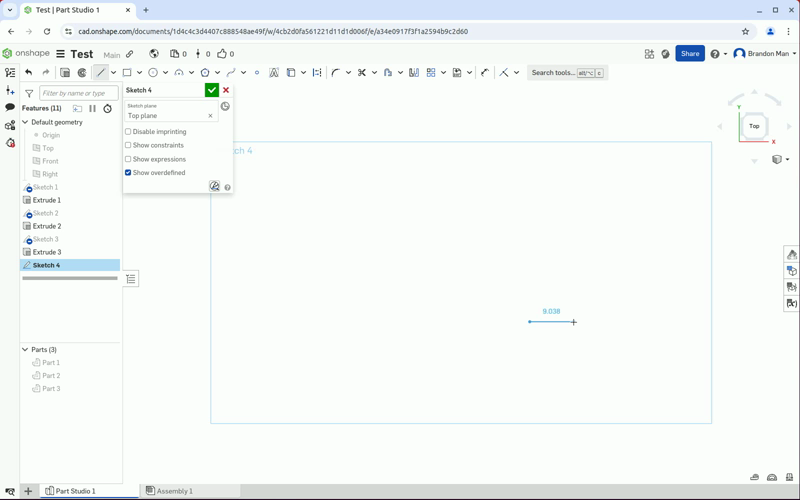
key_down(shift)
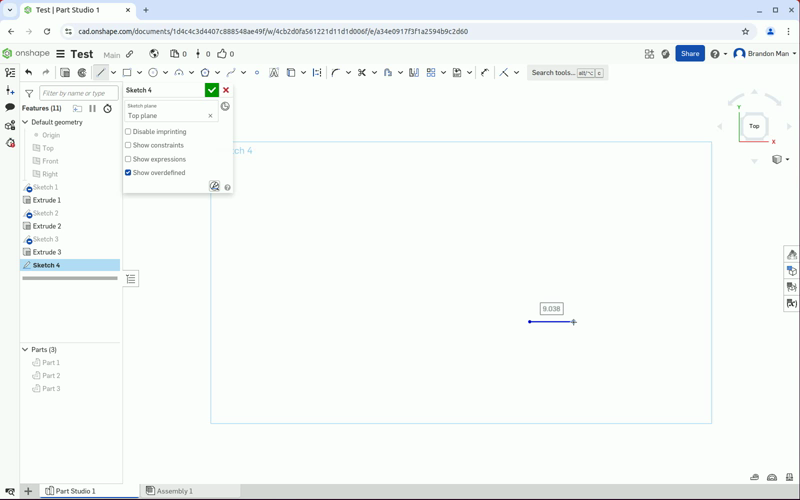
mouse_move(589, 321)
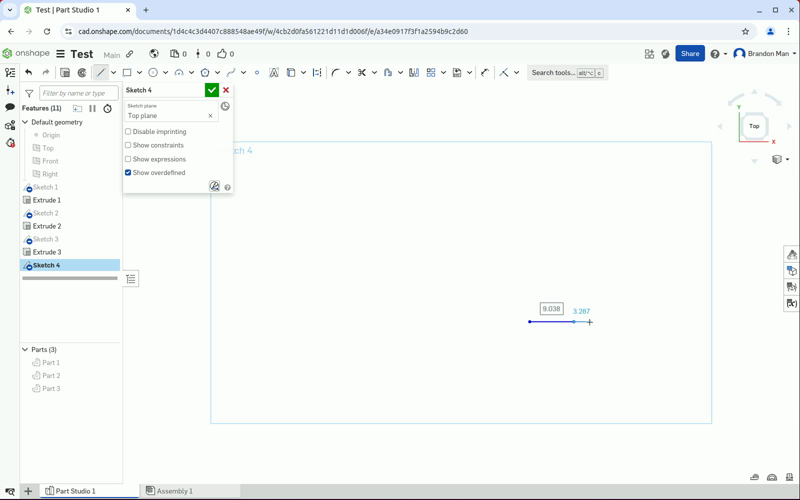
mouse_move(573, 297)
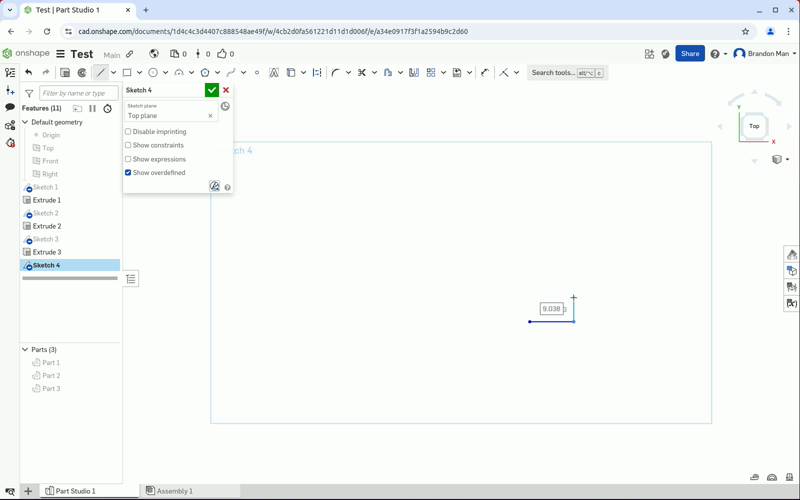
click(573, 297)
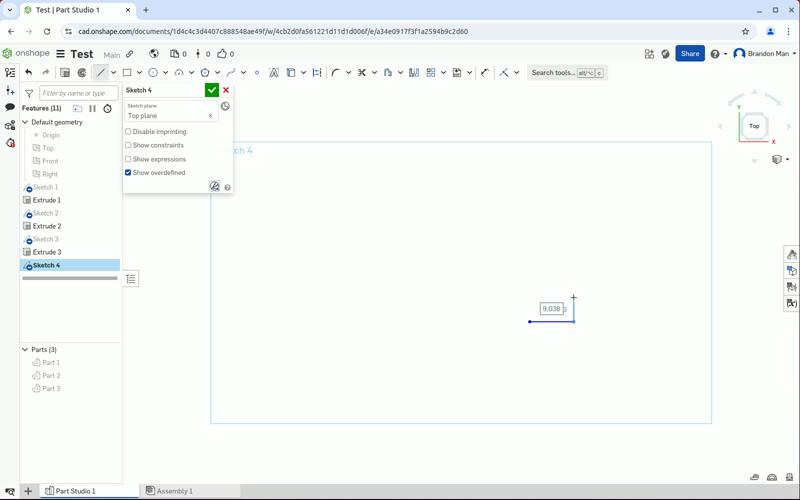
key_up(shift)
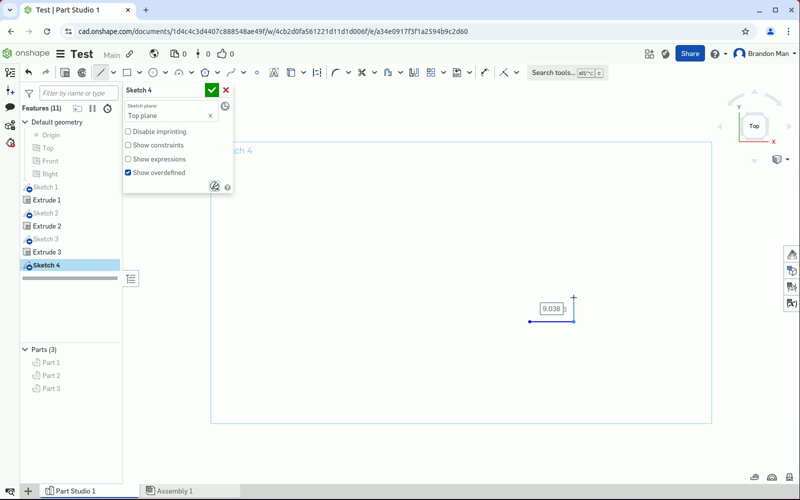
key_down(shift)
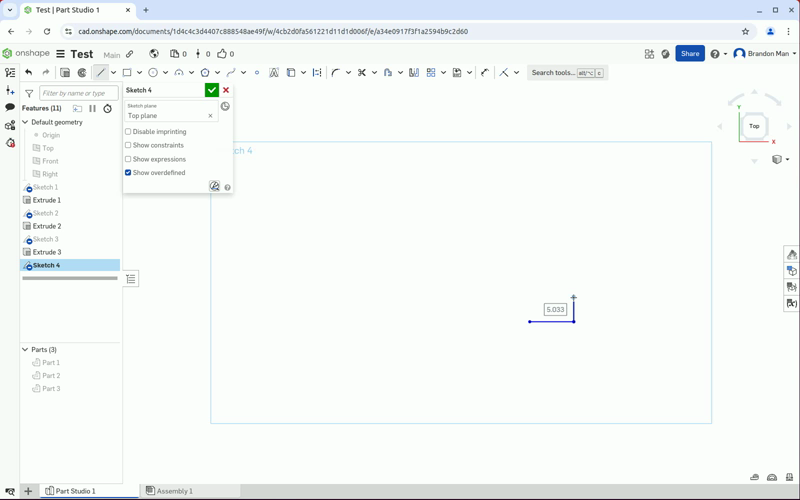
mouse_move(589, 297)
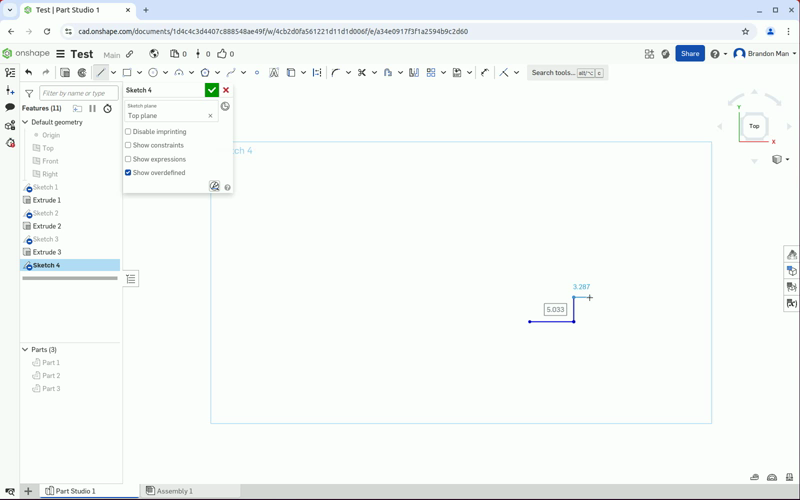
mouse_move(529, 297)
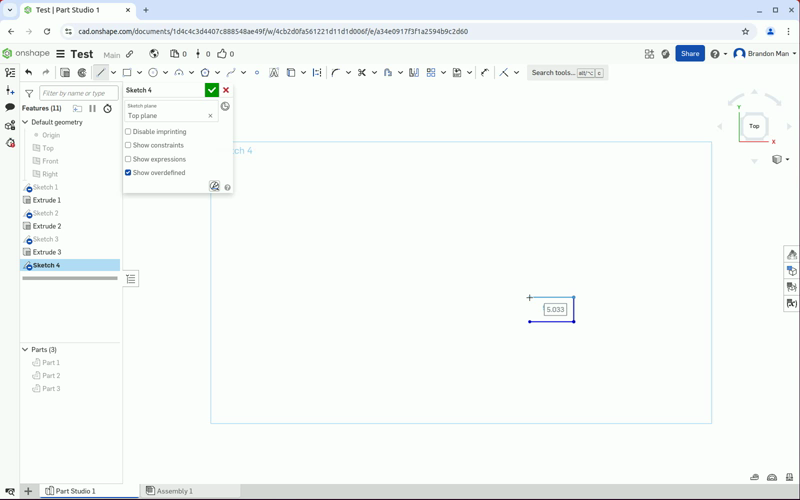
click(529, 297)
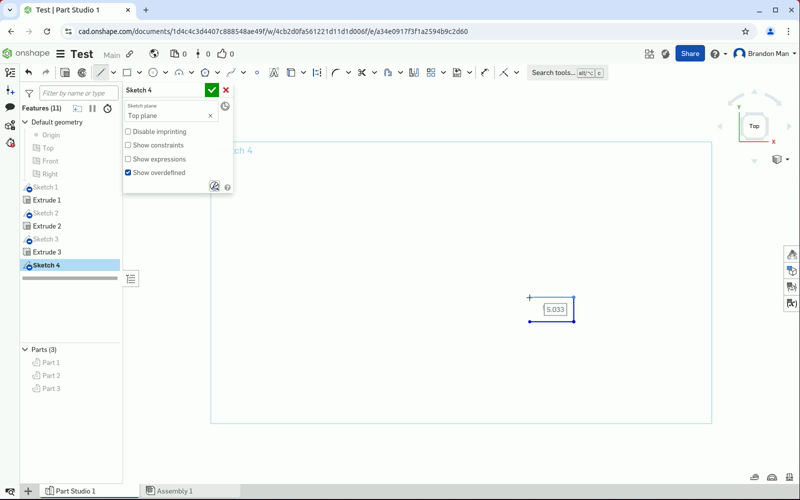
key_up(shift)
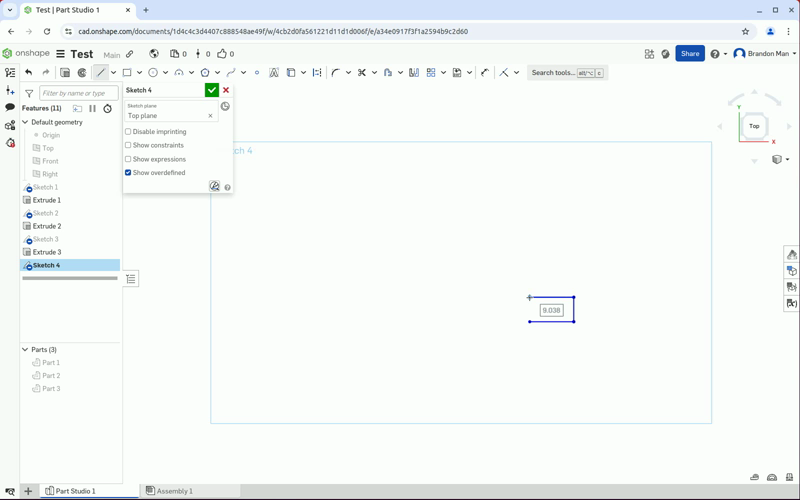
mouse_move(559, 297)
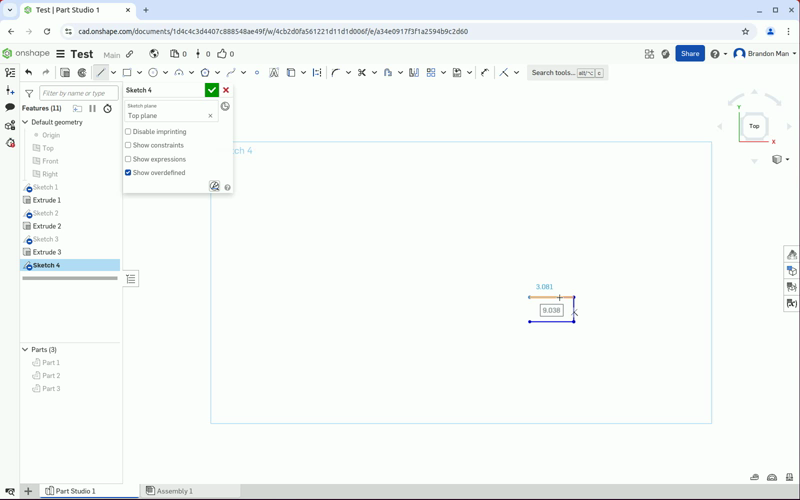
key_down(shift)
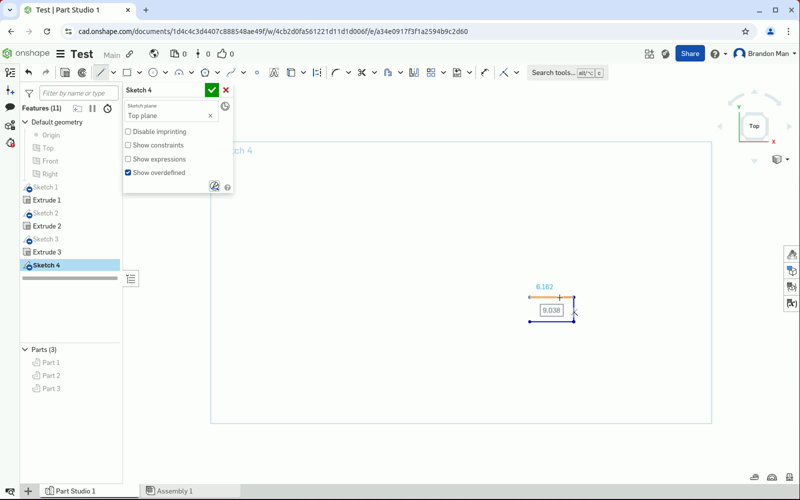
mouse_move(529, 321)
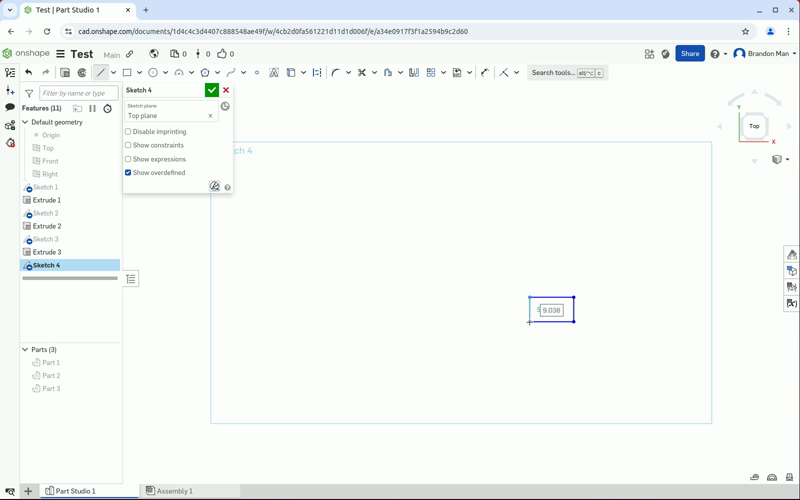
key_up(shift)
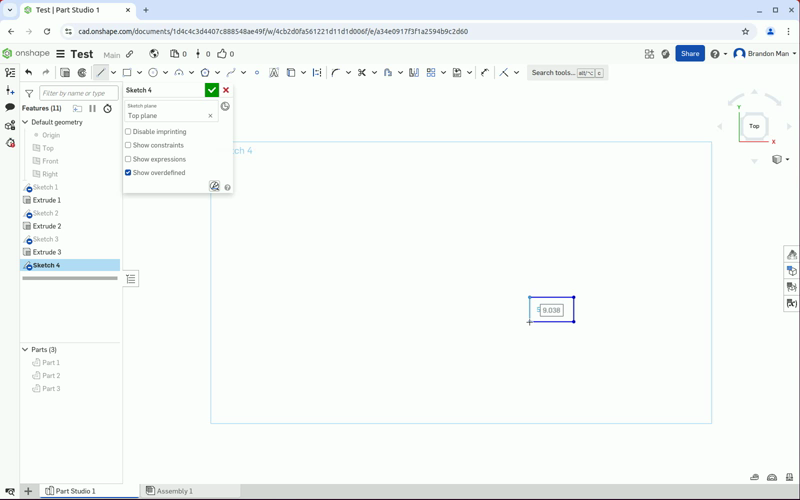
click(529, 321)
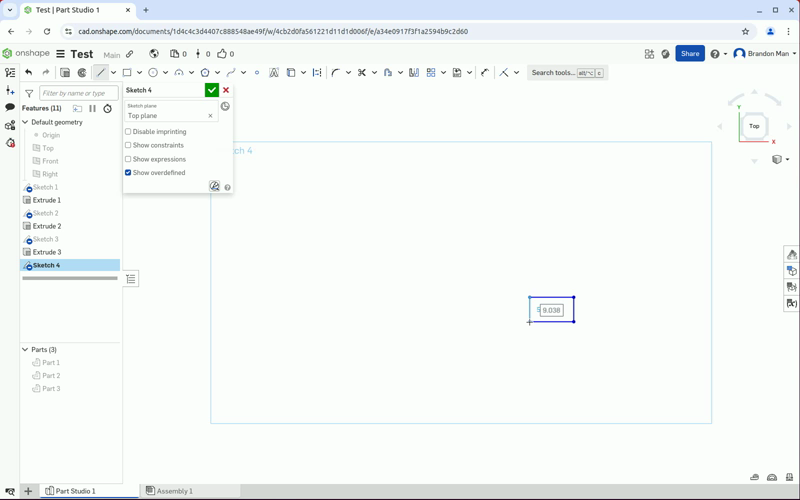
key(esc)
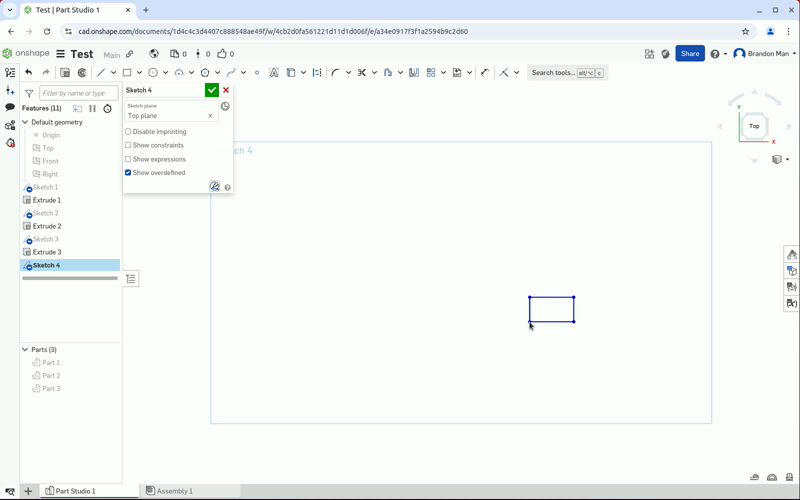
mouse_move(544, 303)
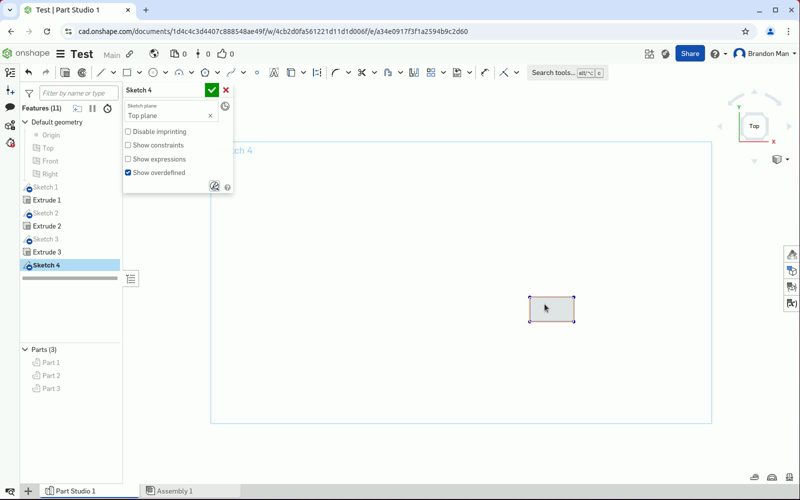
scroll(6)
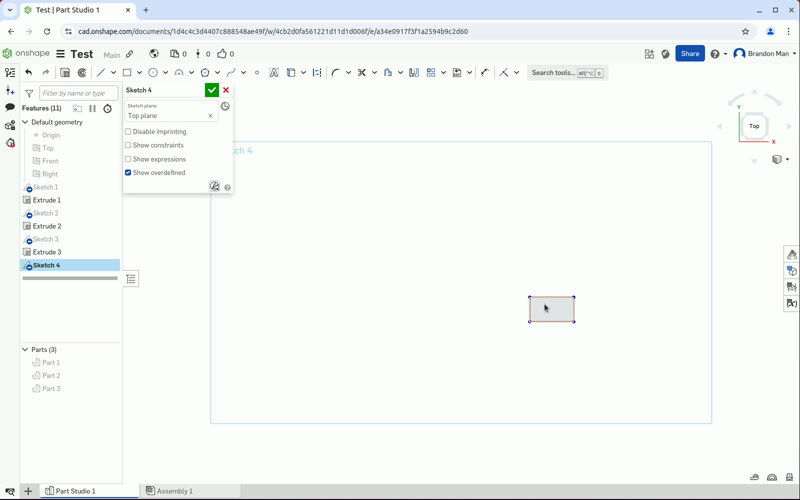
scroll(6)
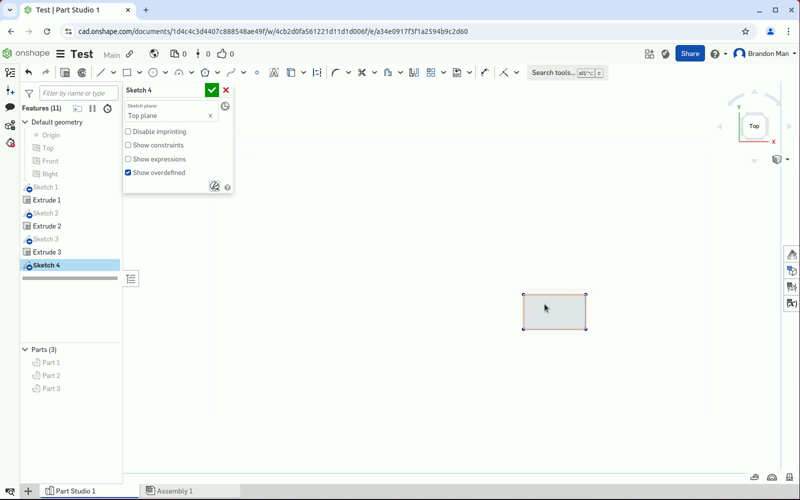
scroll(6)
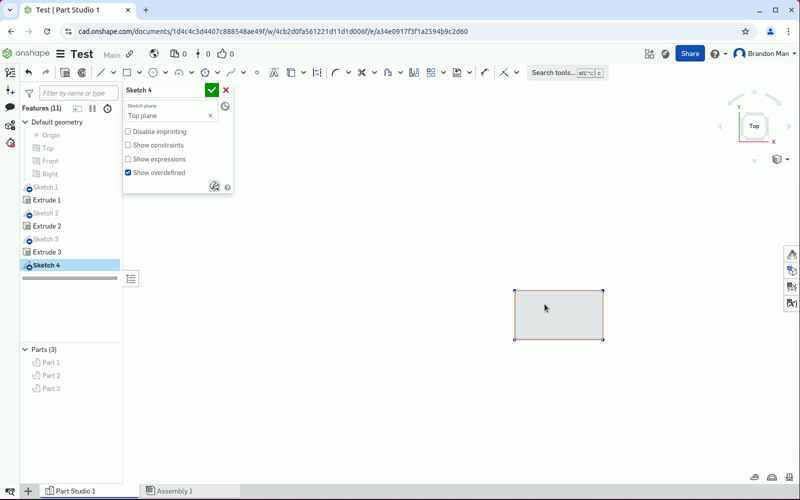
scroll(6)
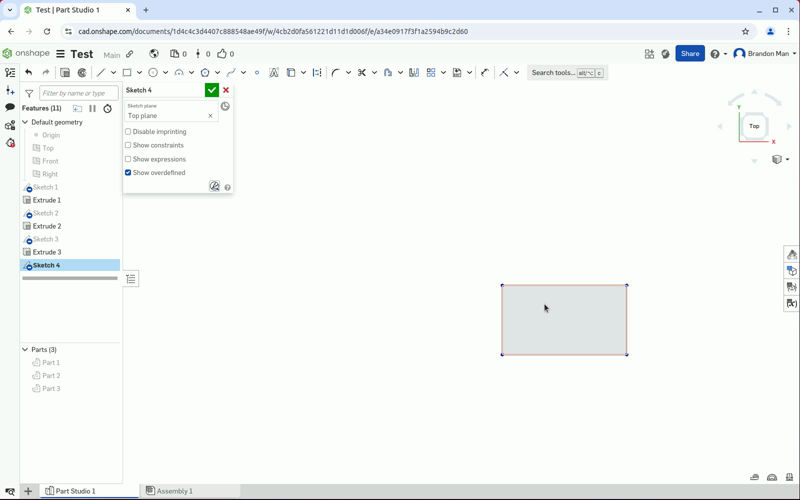
scroll(6)
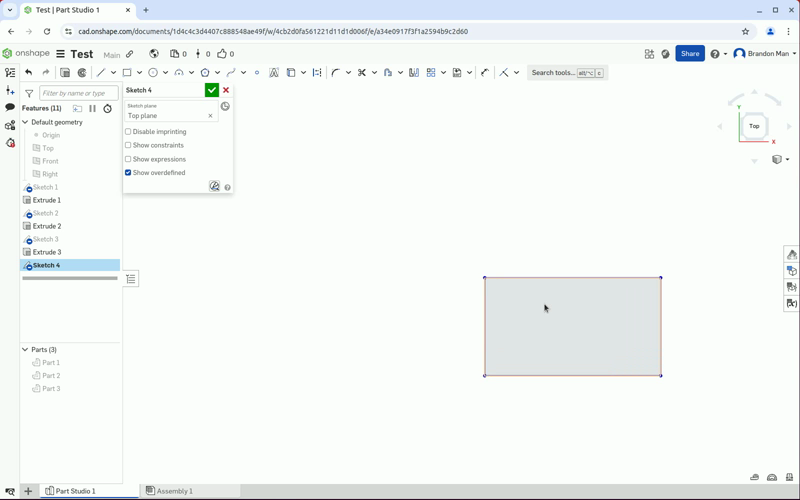
scroll(6)
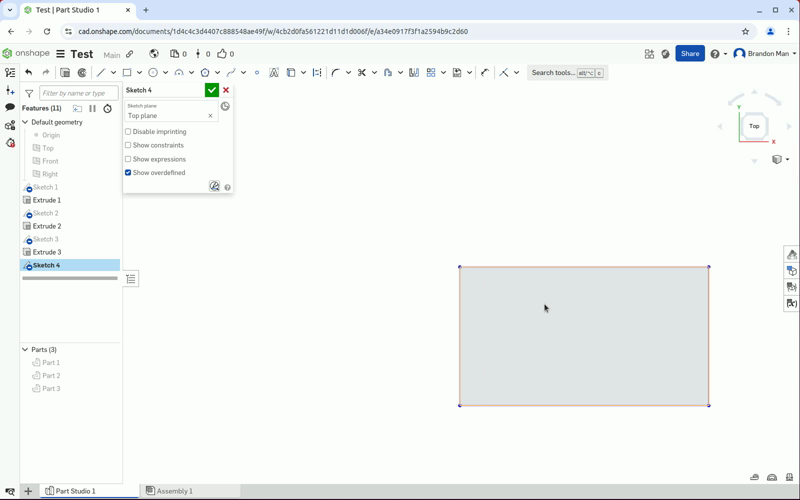
scroll(6)
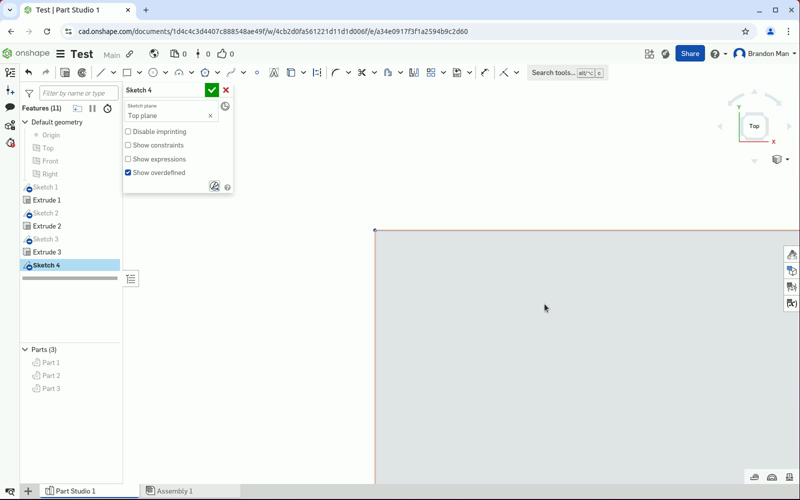
click(544, 303)
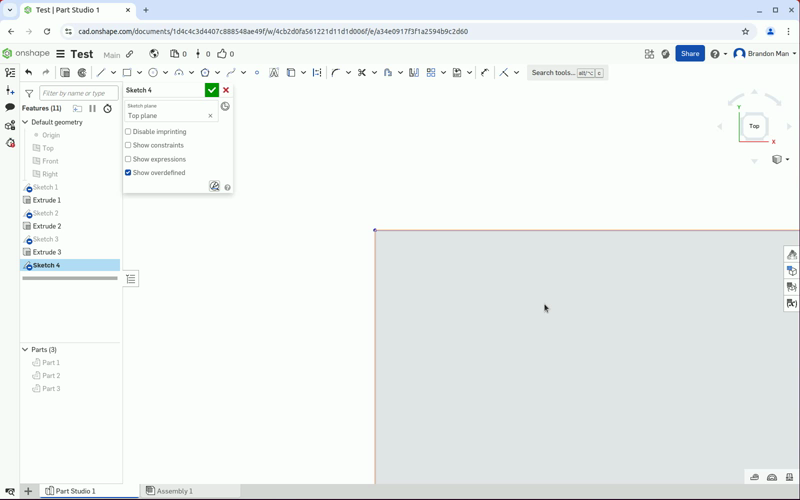
scroll(-6)
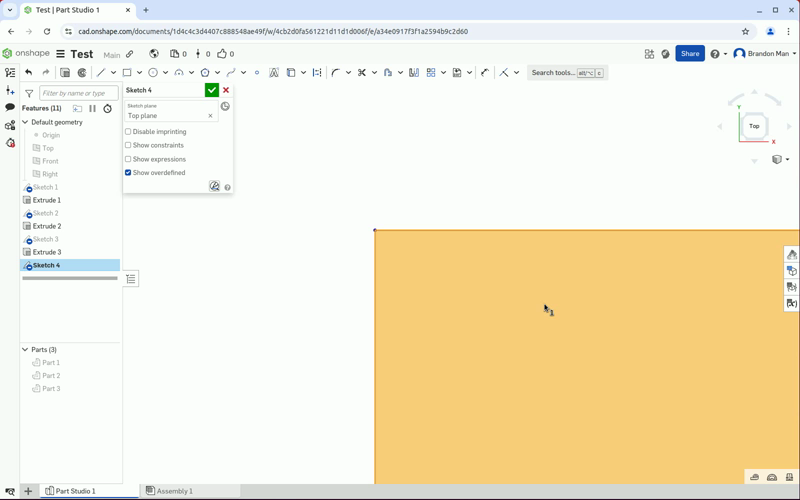
scroll(-6)
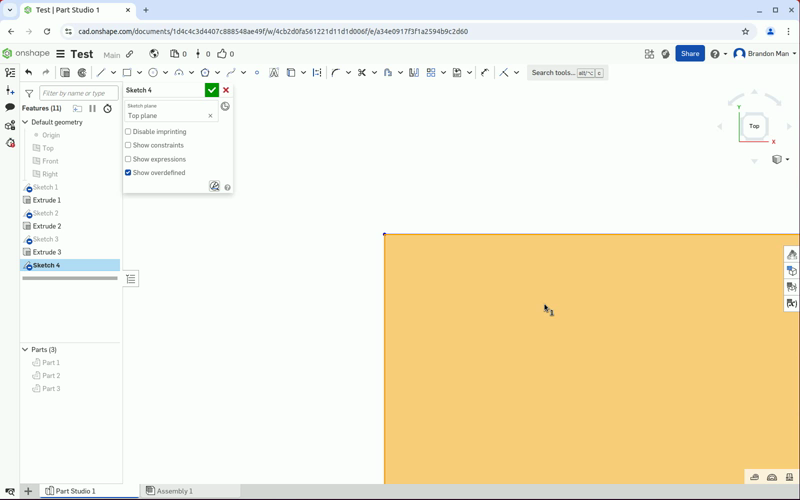
scroll(-6)
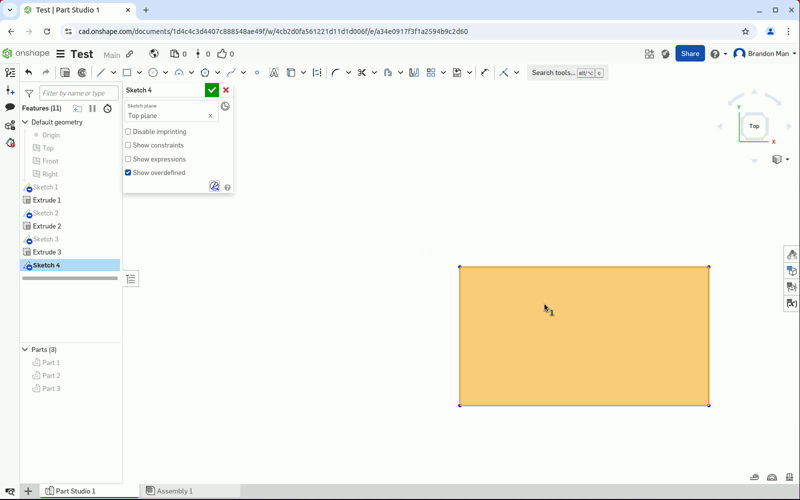
scroll(-6)
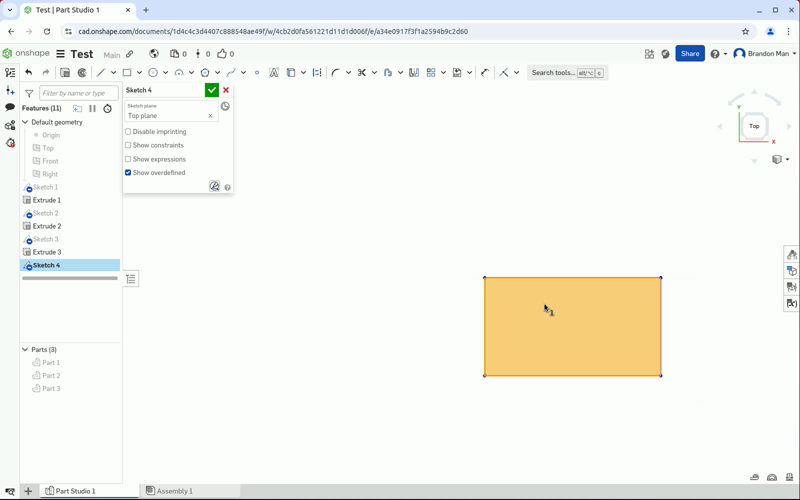
scroll(-6)
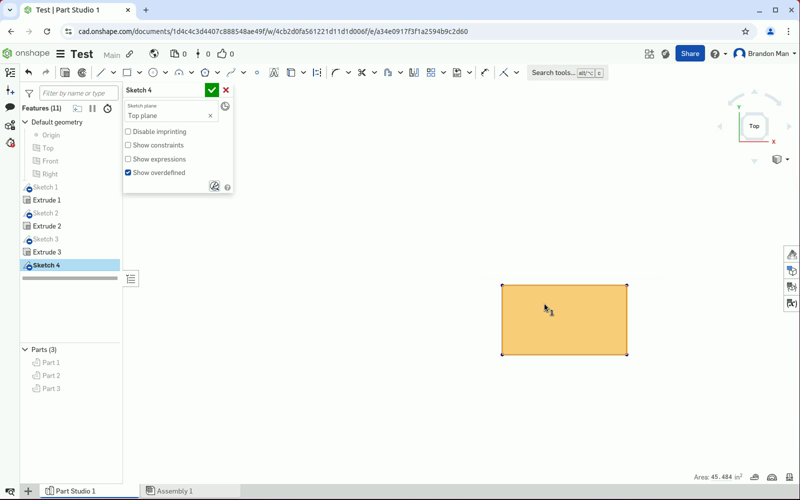
scroll(-6)
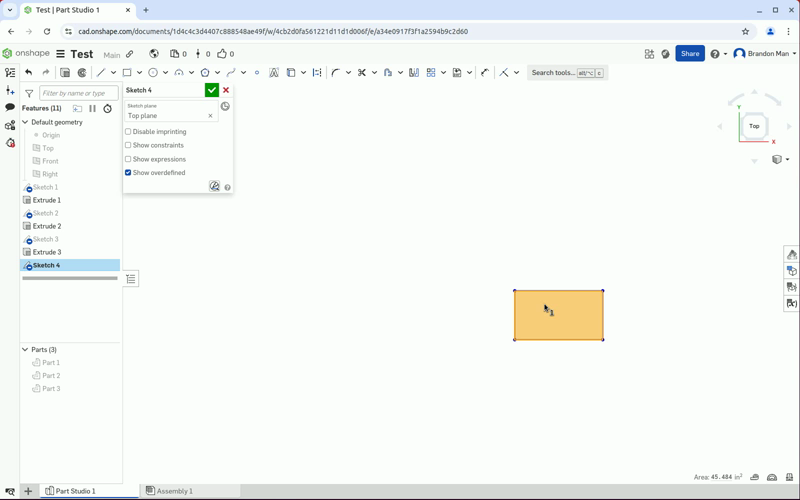
scroll(-6)
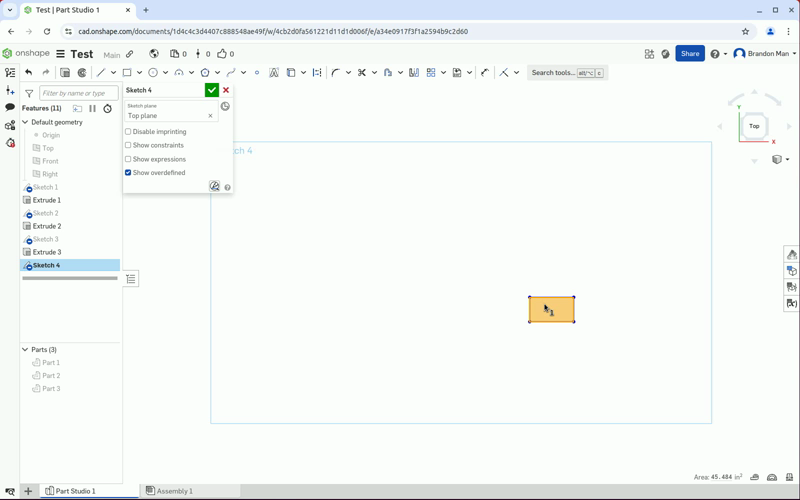
mouse_move(73, 352)
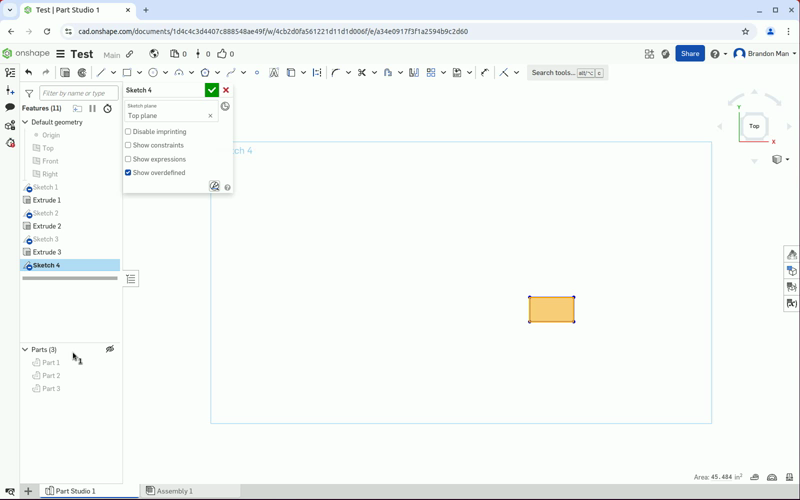
key(shift+y)
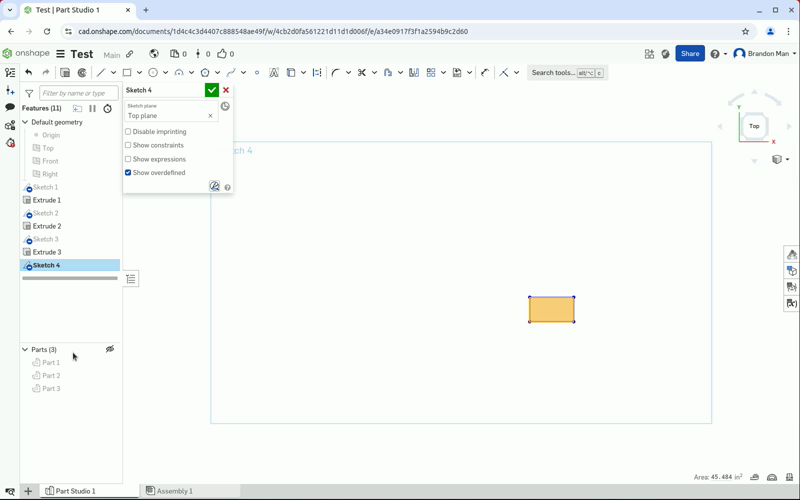
key(shift+e)
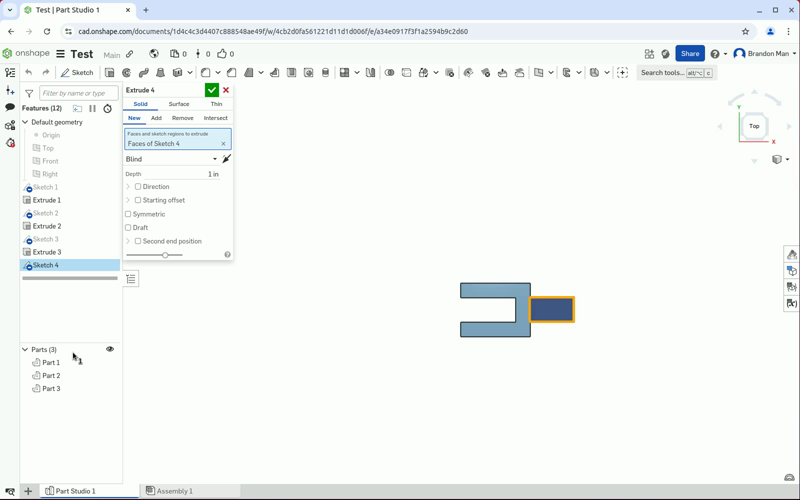
mouse_move(143, 106)
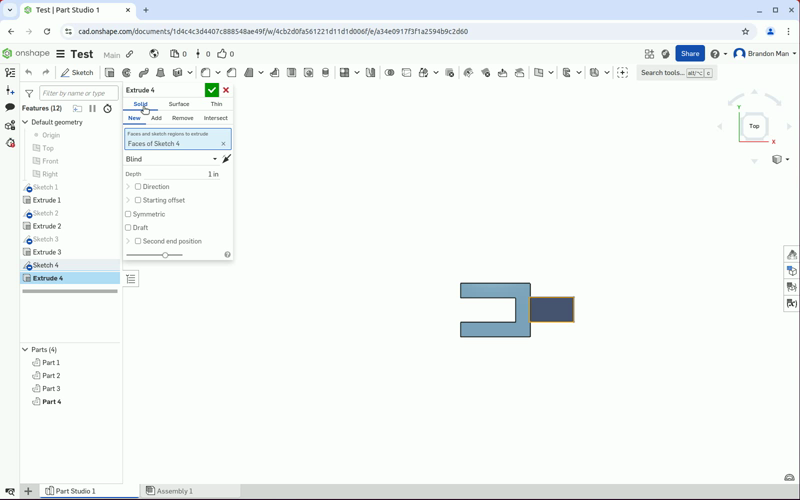
click(143, 106)
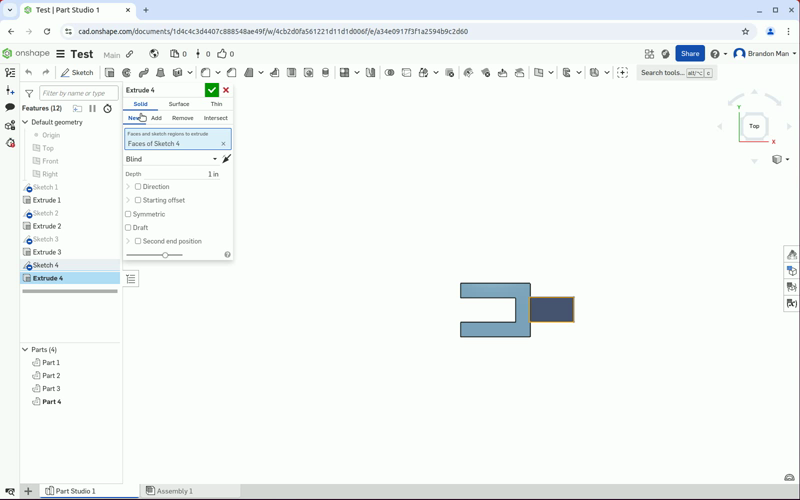
mouse_move(137, 120)
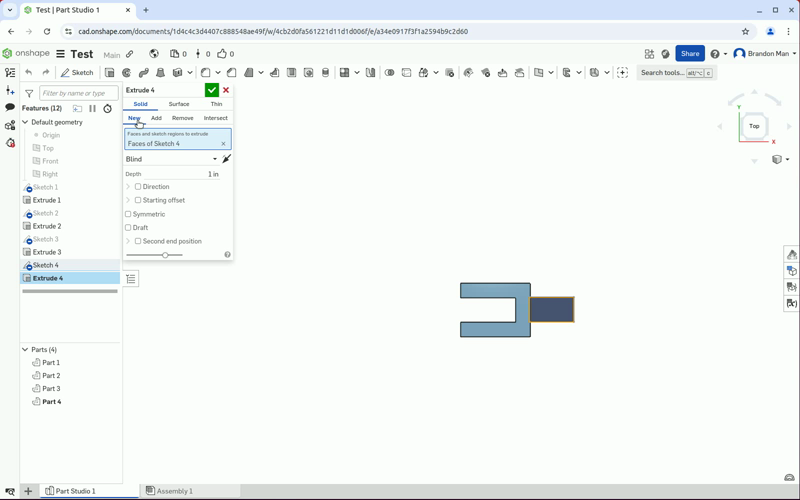
click(137, 120)
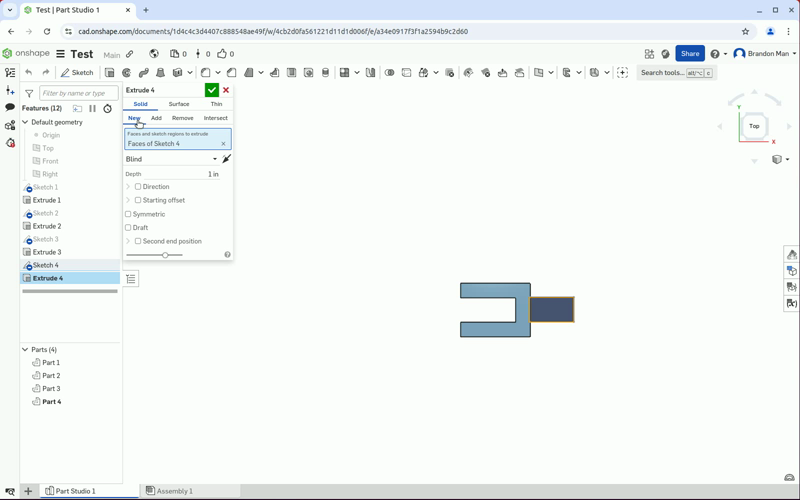
key(tab, 4)
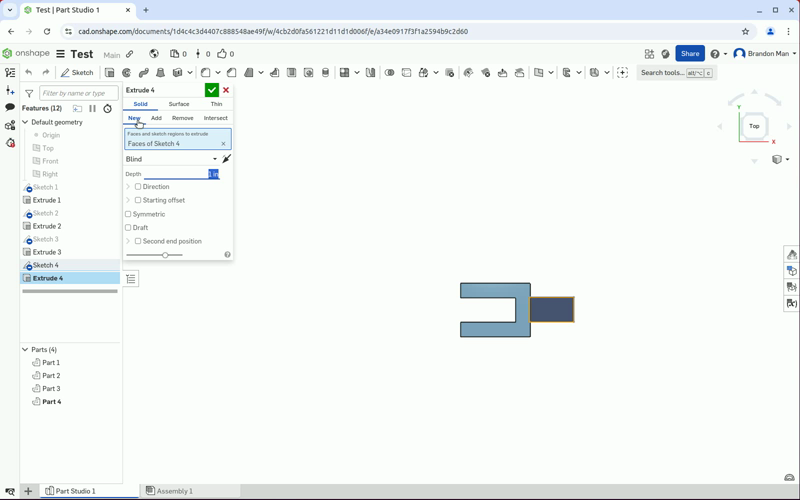
text(-2.407)
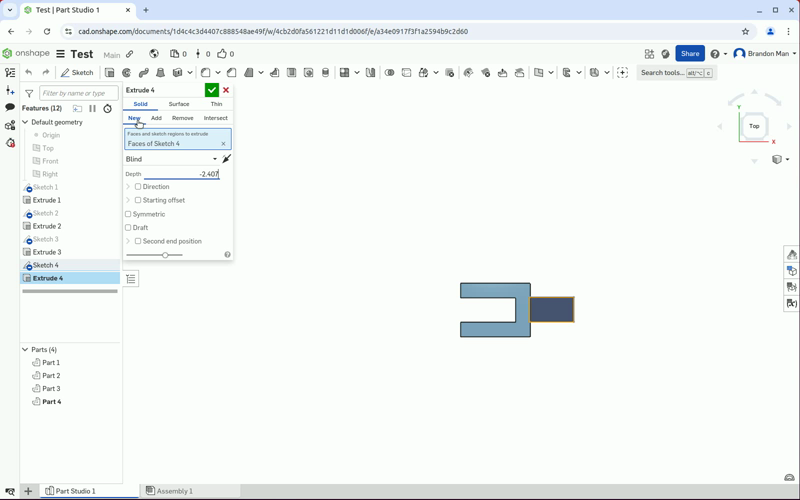
key(enter)
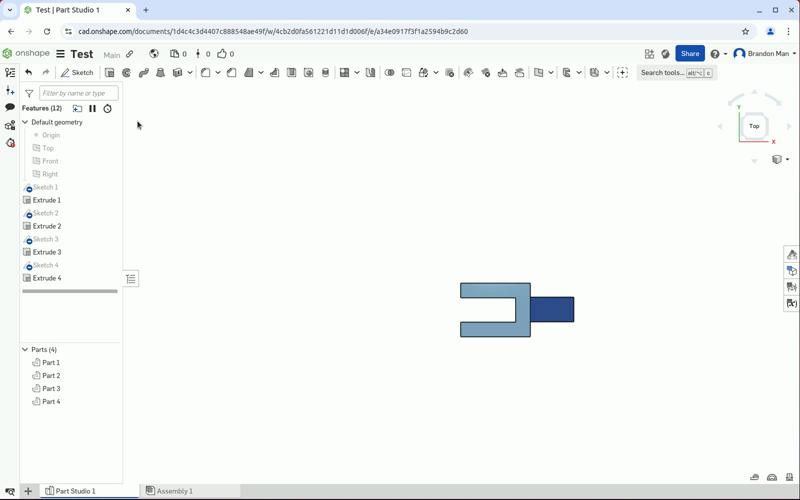
key(shift+h)
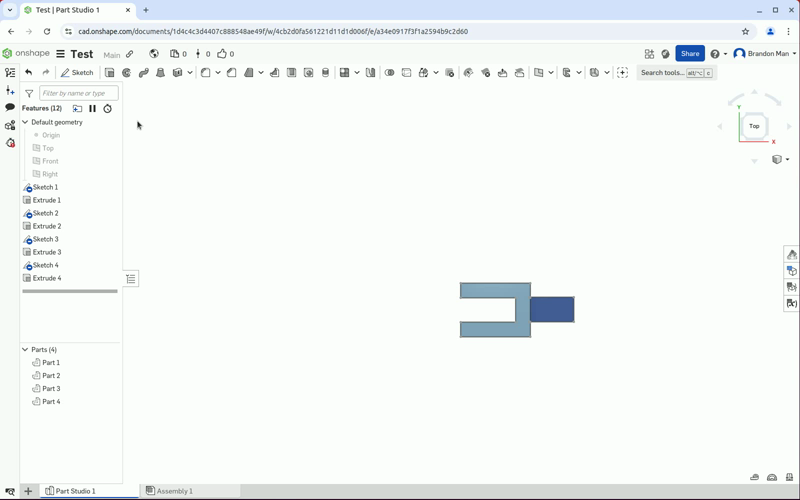
key(shift+h)
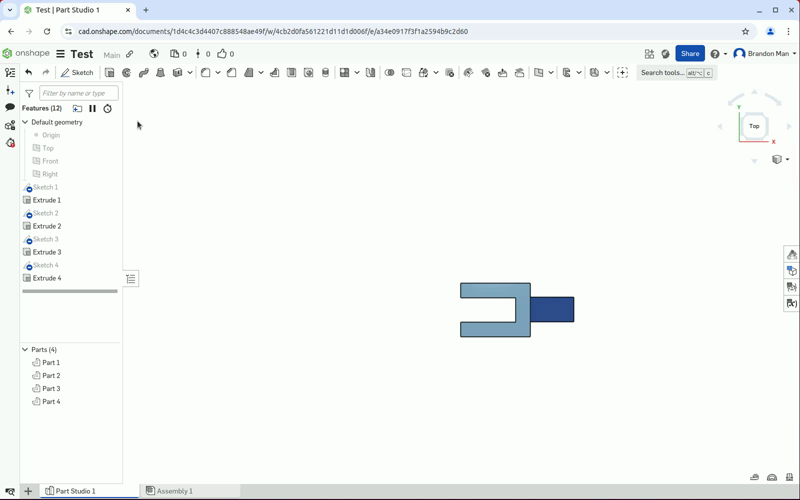
mouse_move(73, 189)
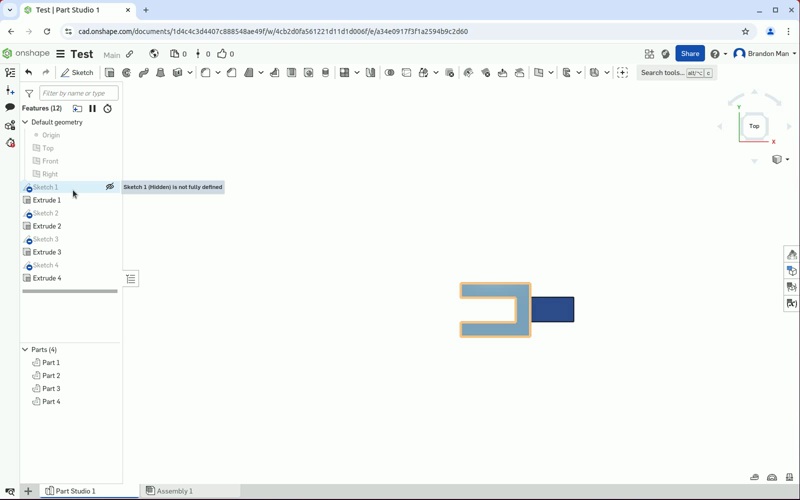
click(73, 189)
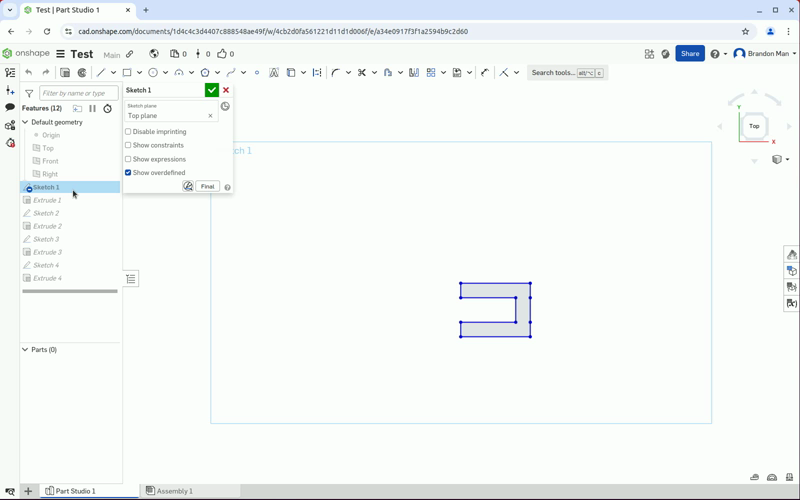
mouse_move(229, 92)
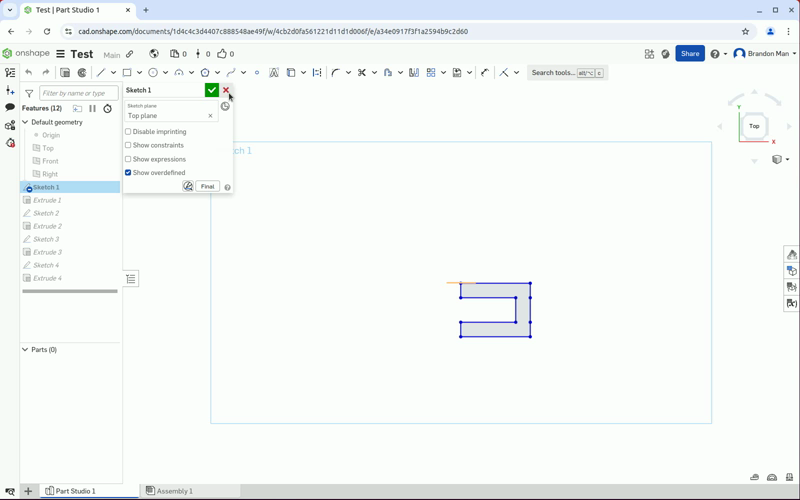
click(229, 92)
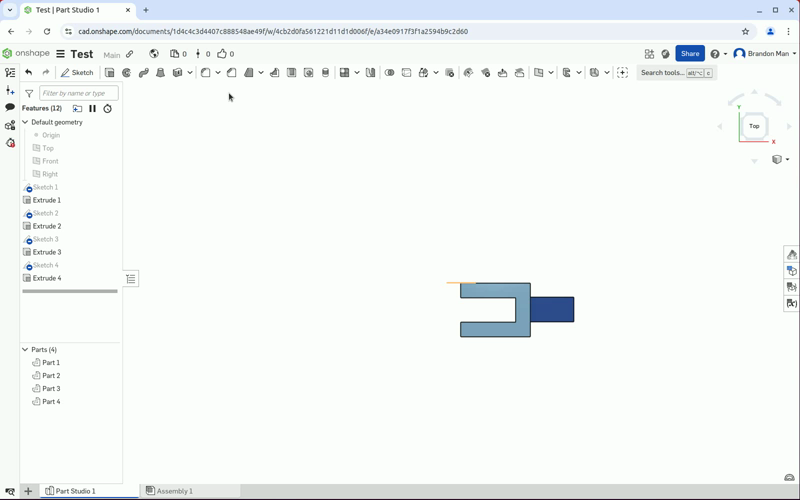
mouse_move(73, 352)
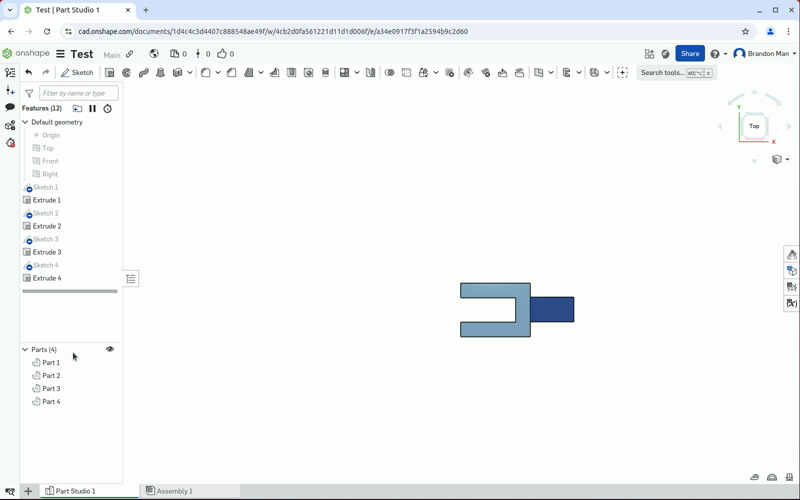
key(y)
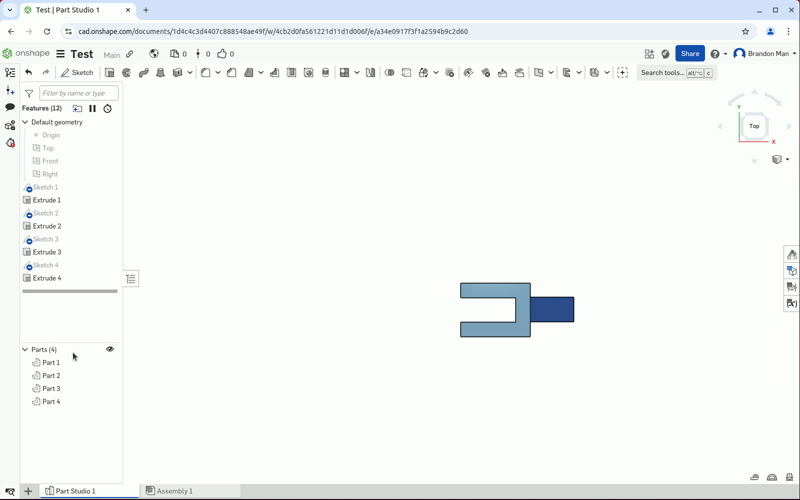
key(shift+p)
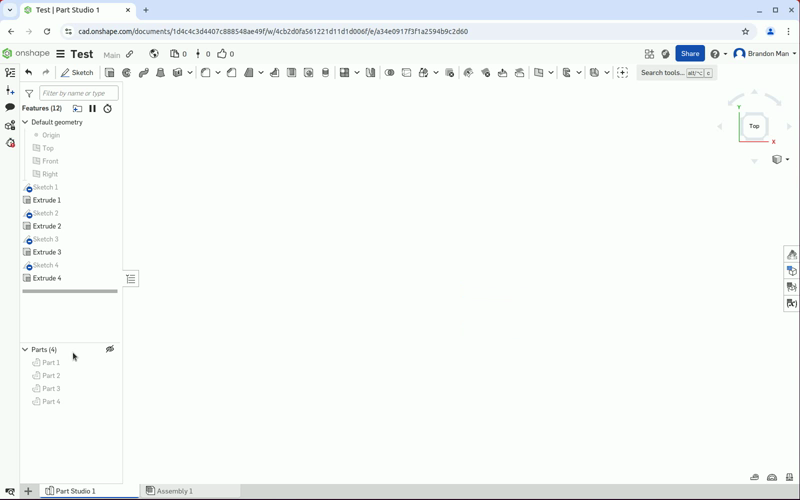
key(space)
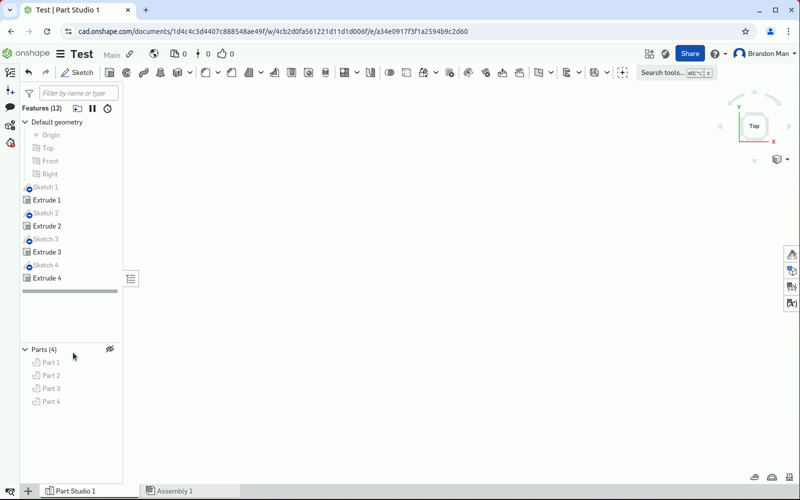
key_down(shift)
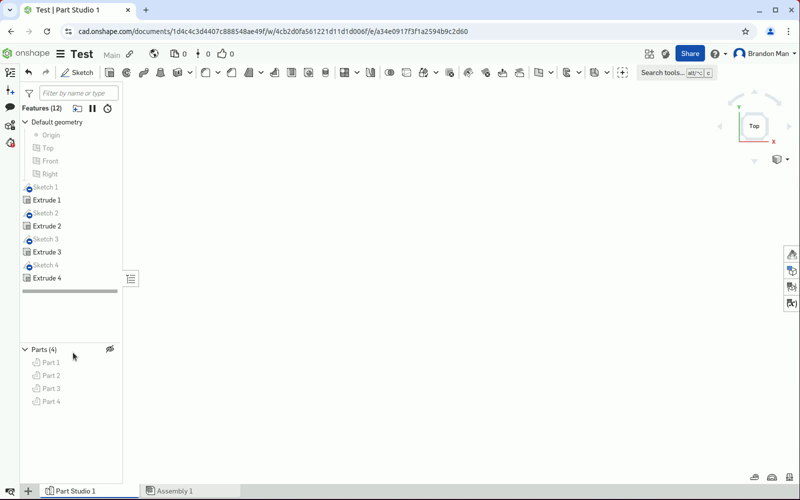
key(up)
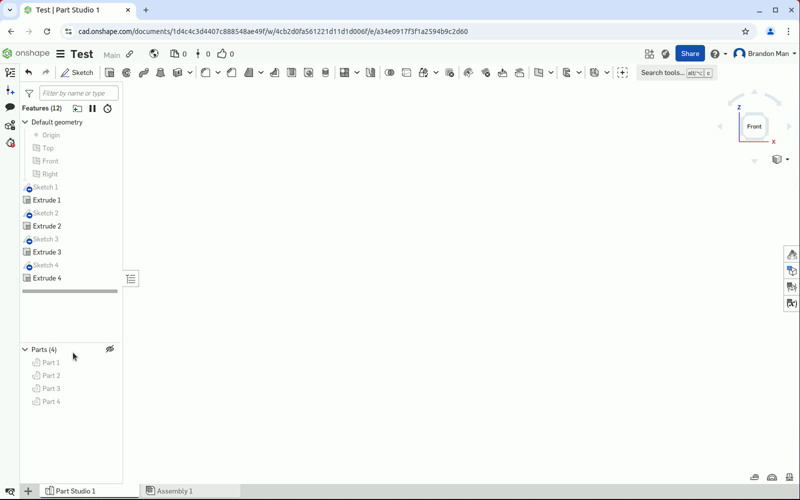
key_up(shift)
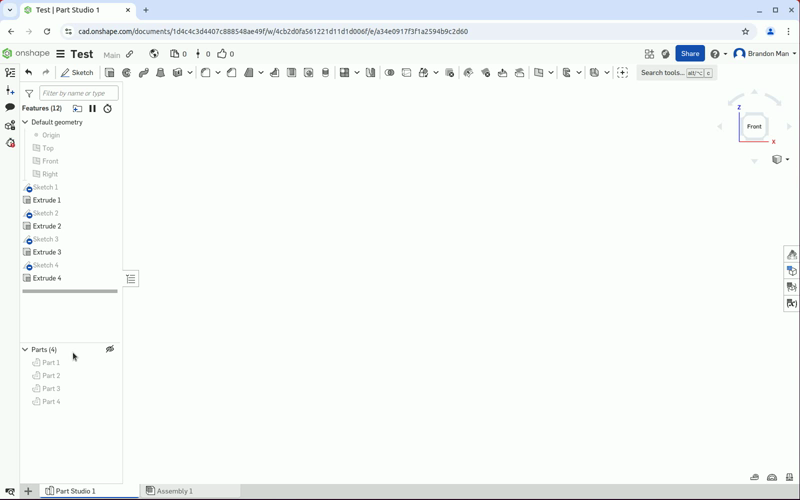
mouse_move(73, 352)
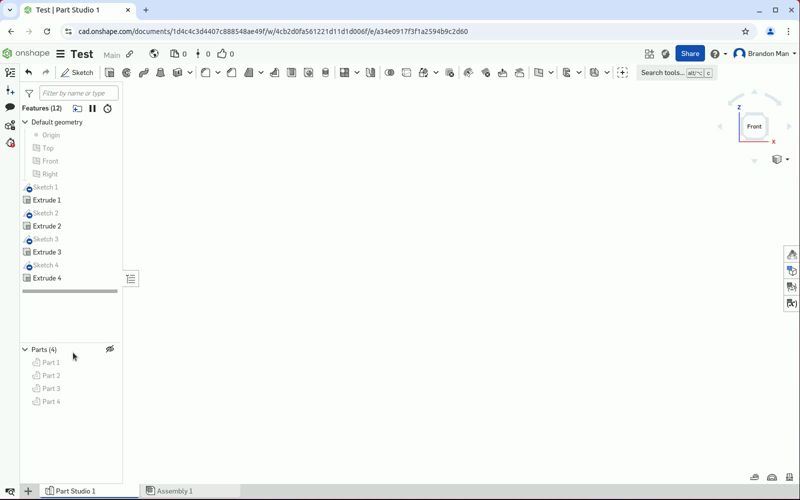
key(shift+y)
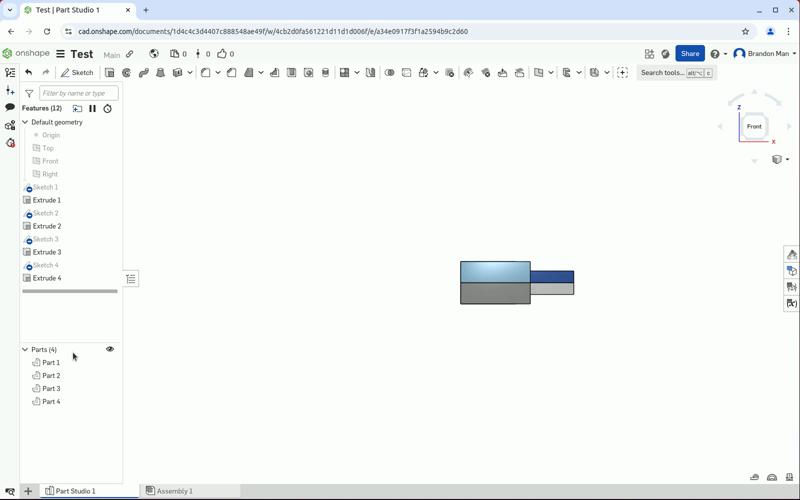
mouse_move(541, 75)
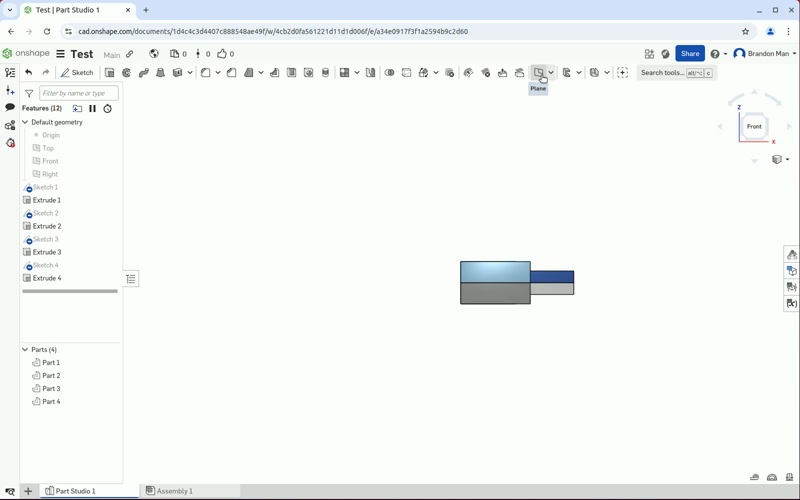
click(541, 75)
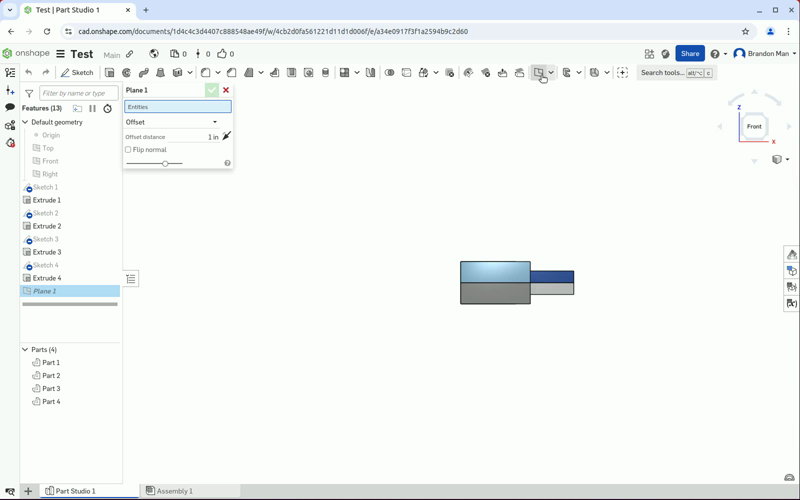
mouse_move(73, 163)
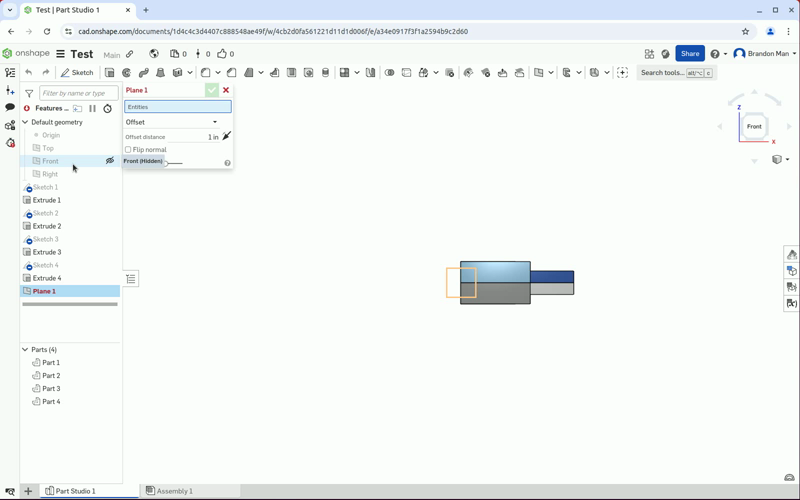
click(73, 163)
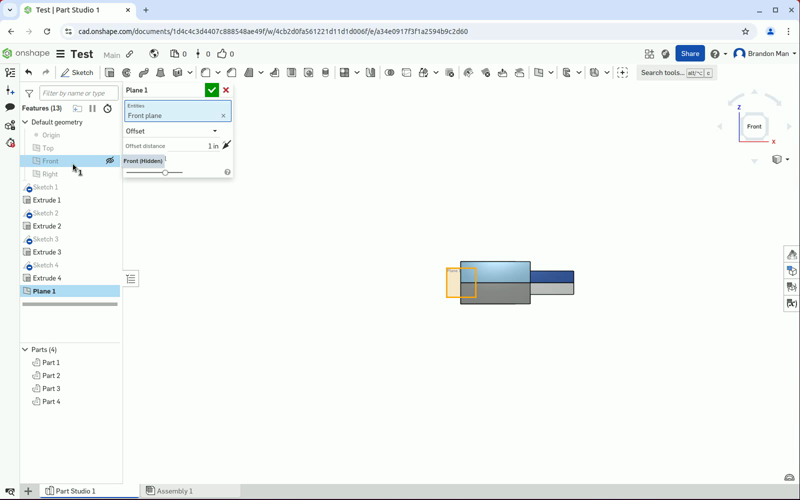
key(tab, 2)
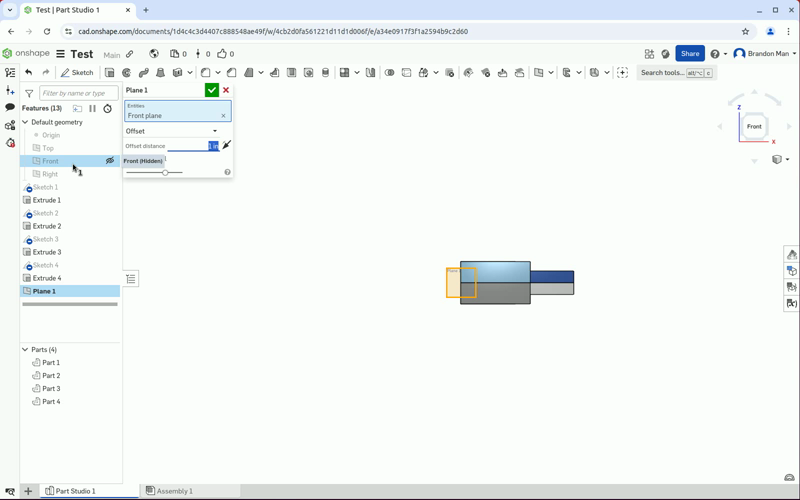
text(11.061)
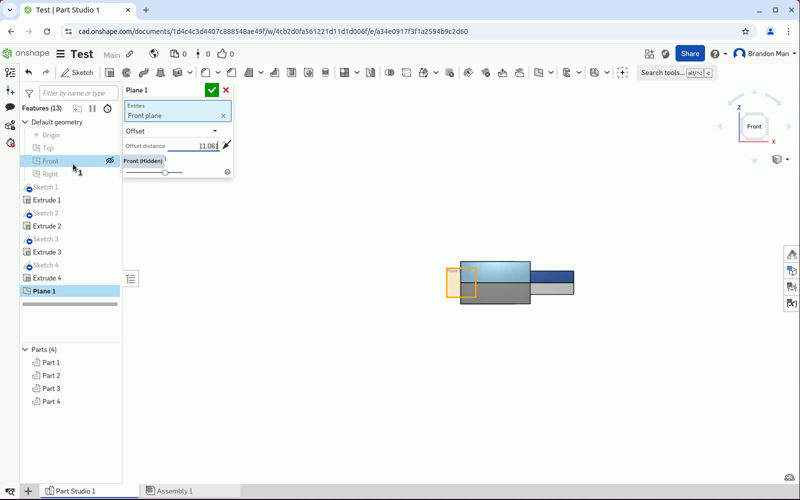
key(enter, 2)
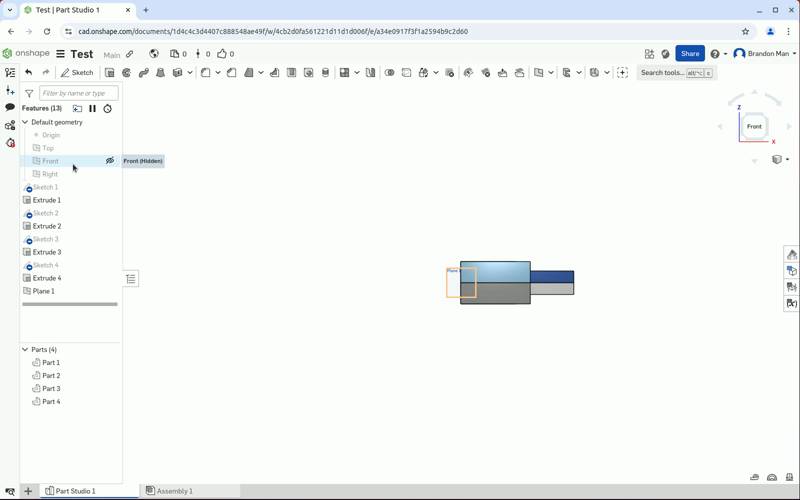
key(shift+s)
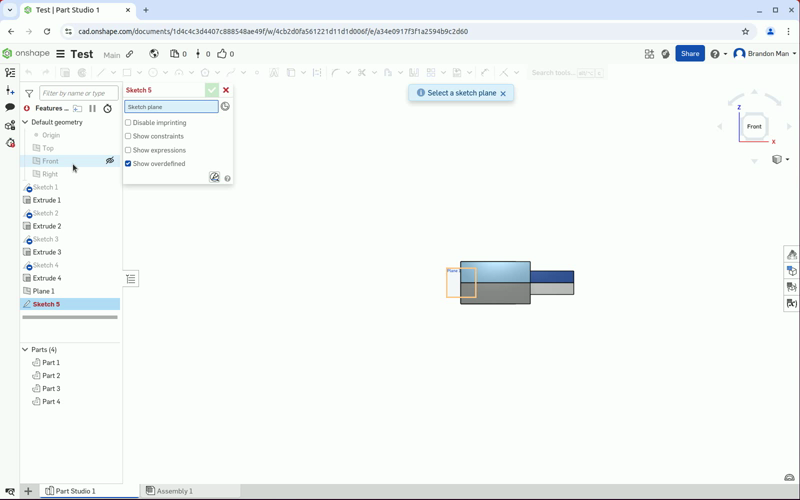
mouse_move(73, 293)
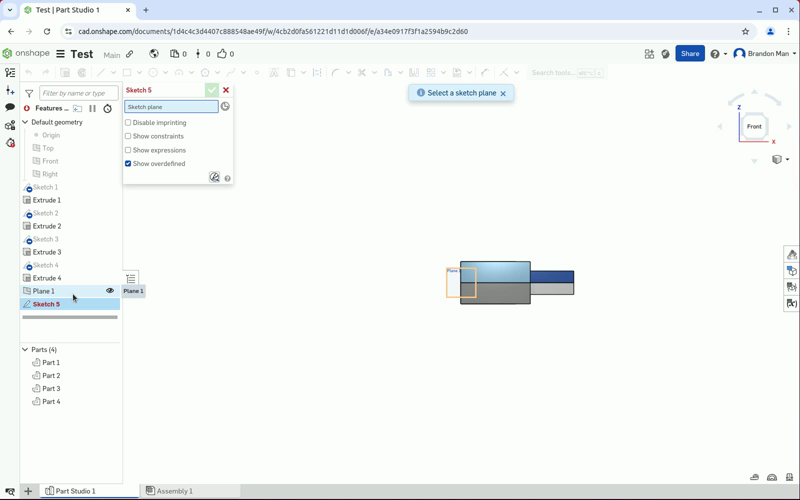
click(73, 293)
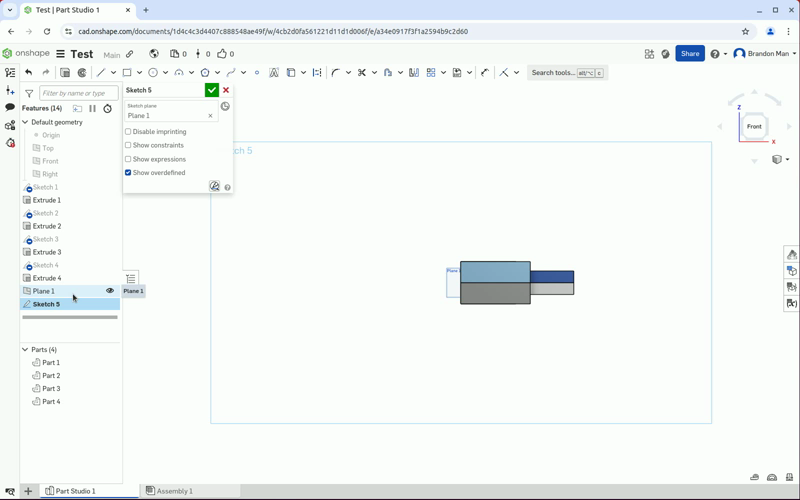
mouse_move(73, 352)
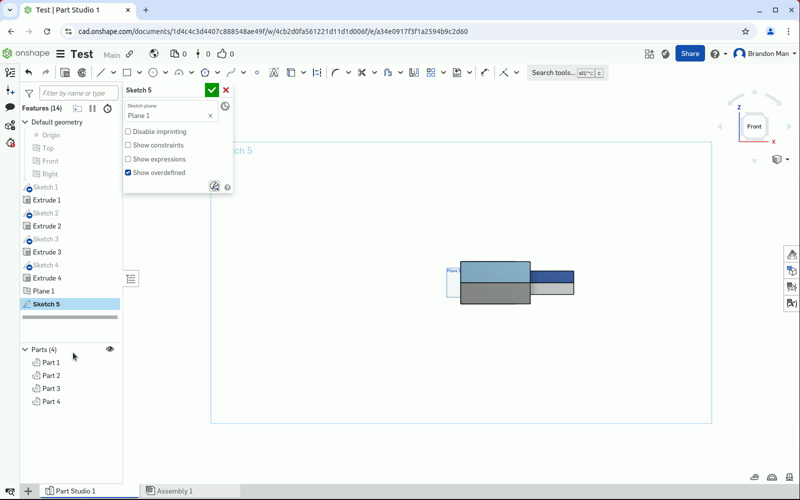
key(y)
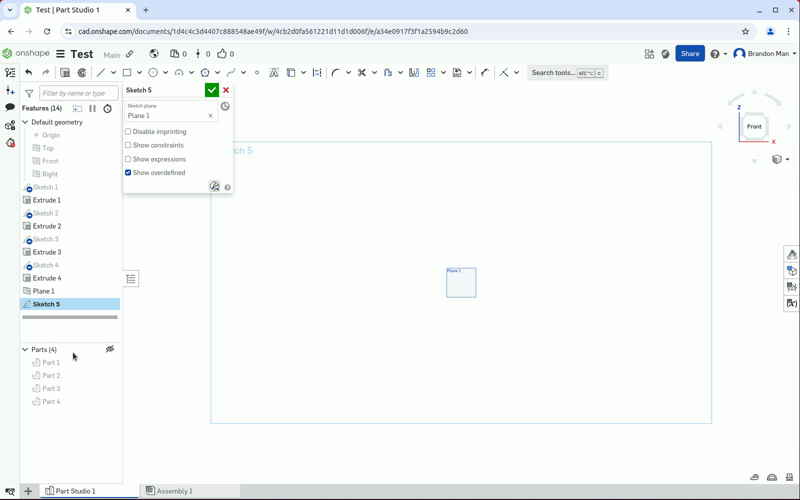
key(c)
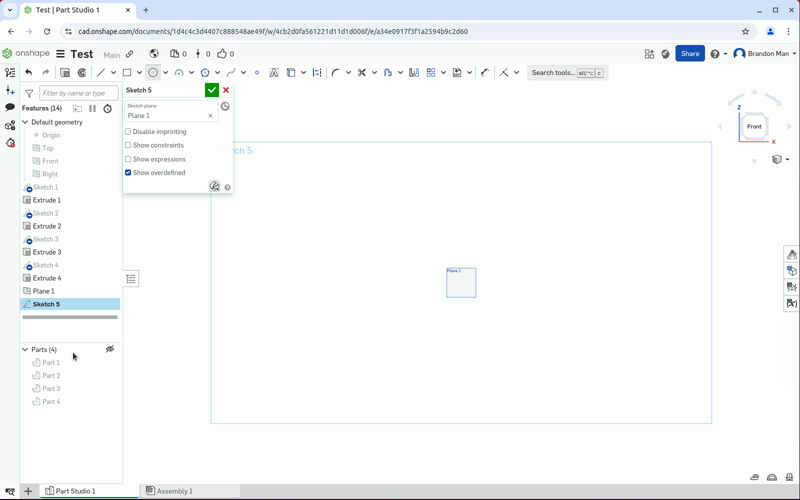
key_down(shift)
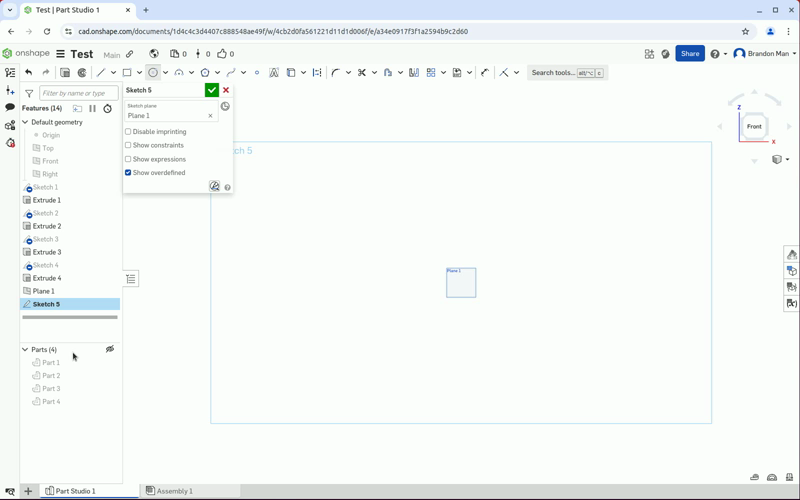
mouse_move(482, 282)
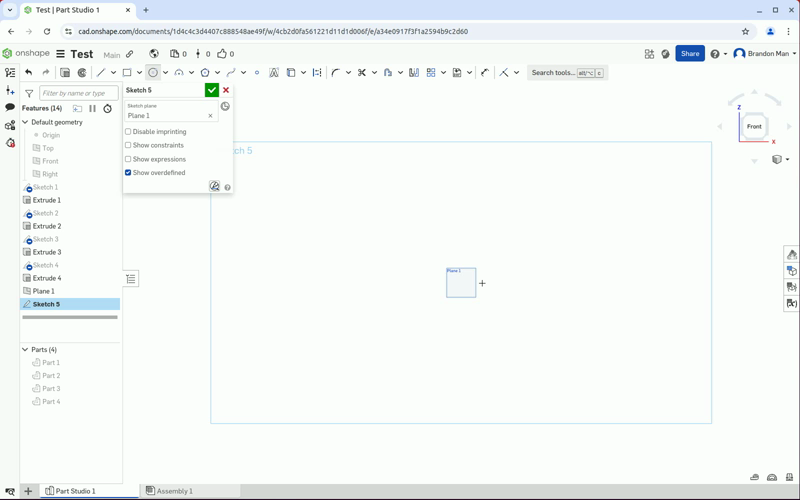
click(482, 282)
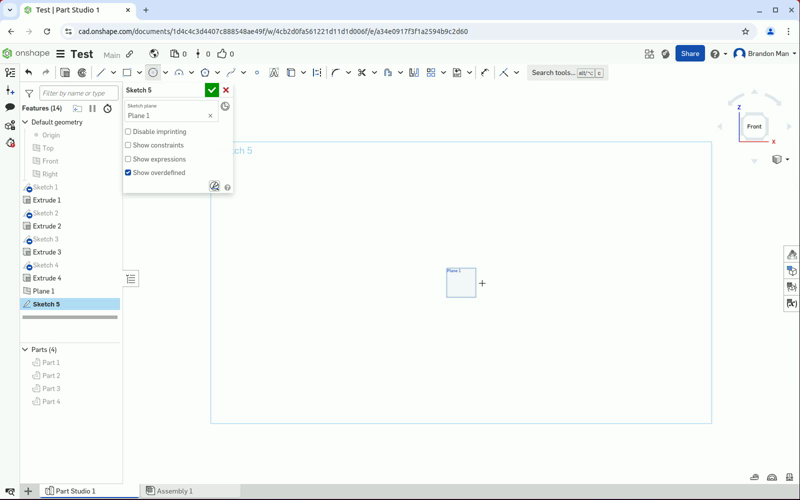
key_up(shift)
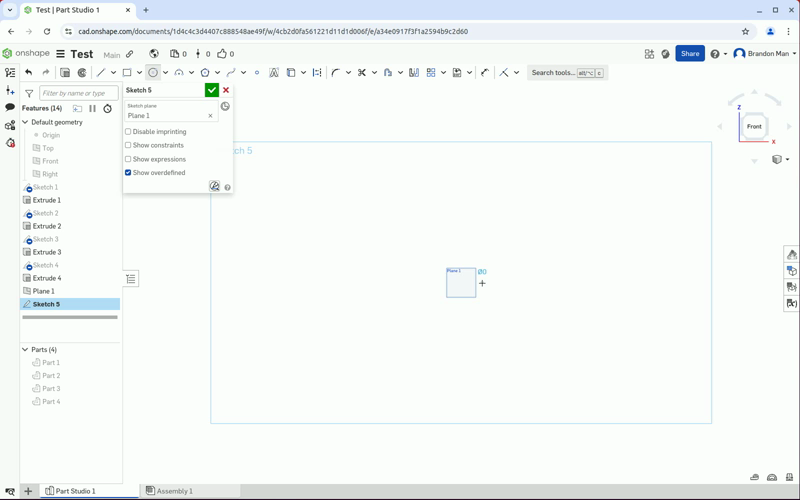
mouse_move(493, 282)
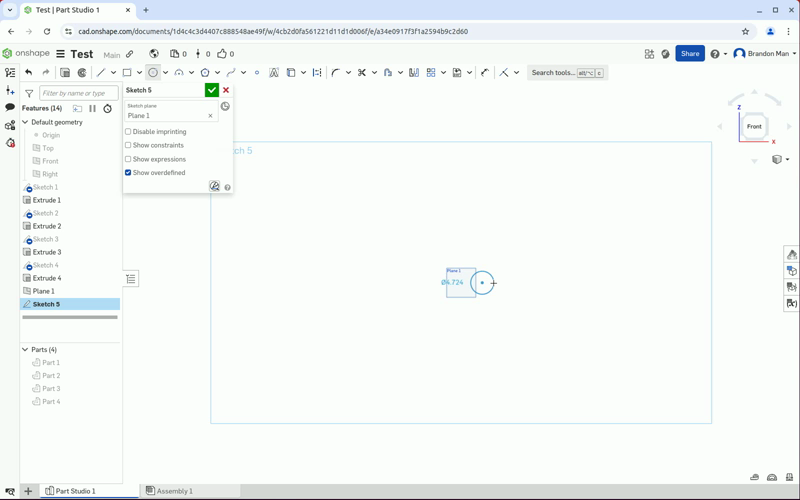
click(493, 282)
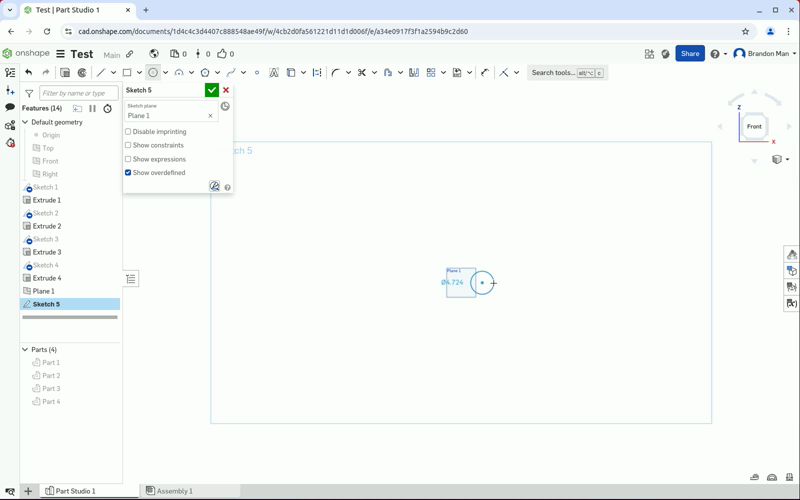
key(esc)
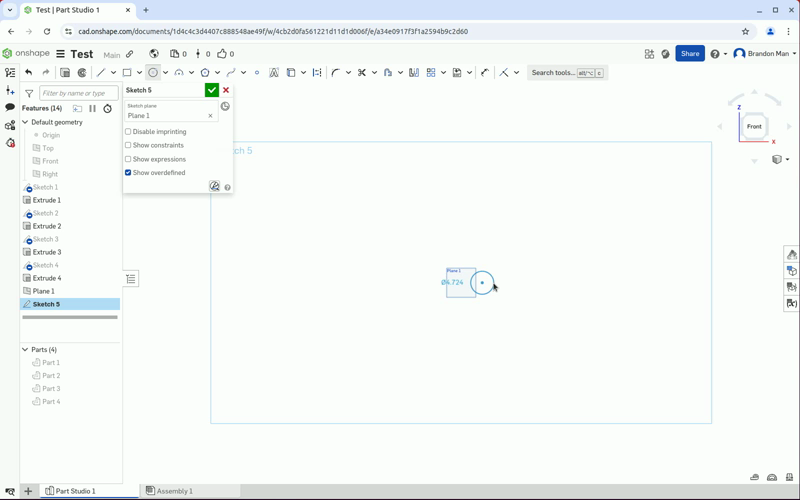
mouse_move(491, 281)
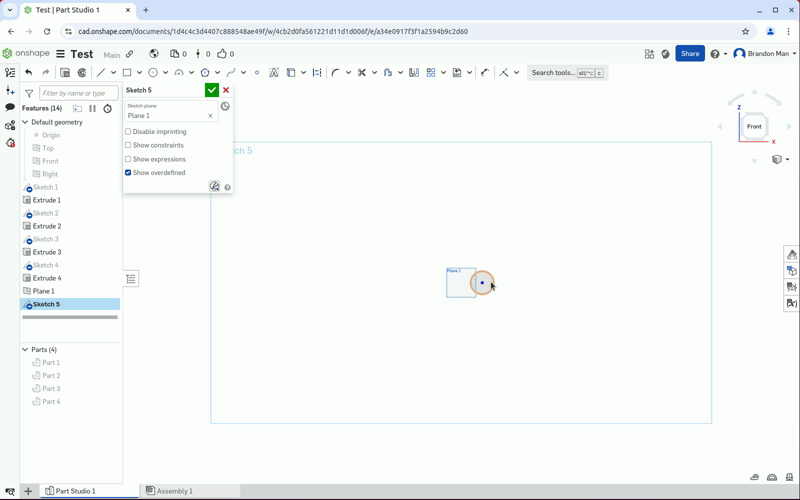
scroll(6)
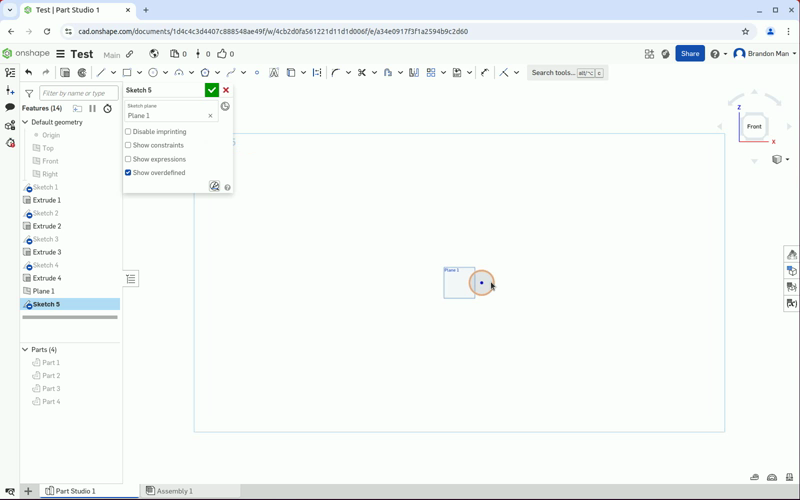
scroll(6)
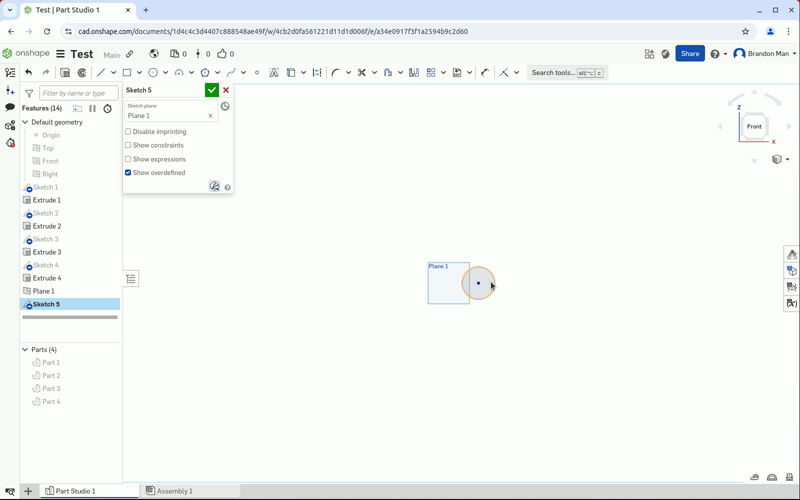
scroll(6)
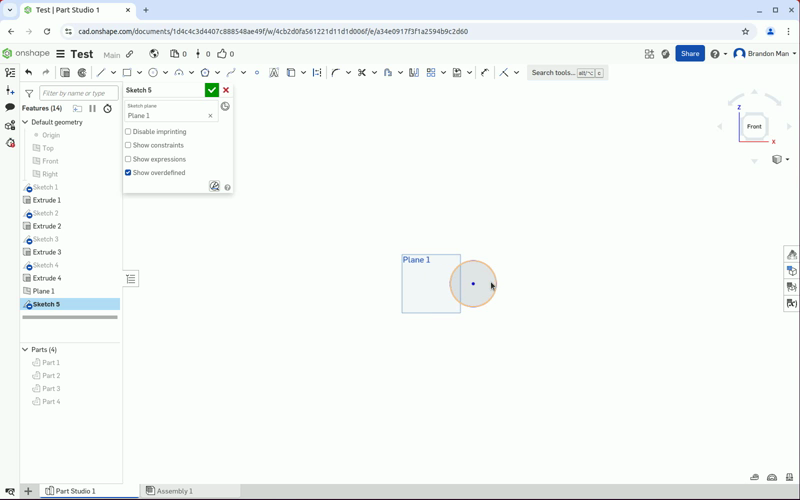
scroll(6)
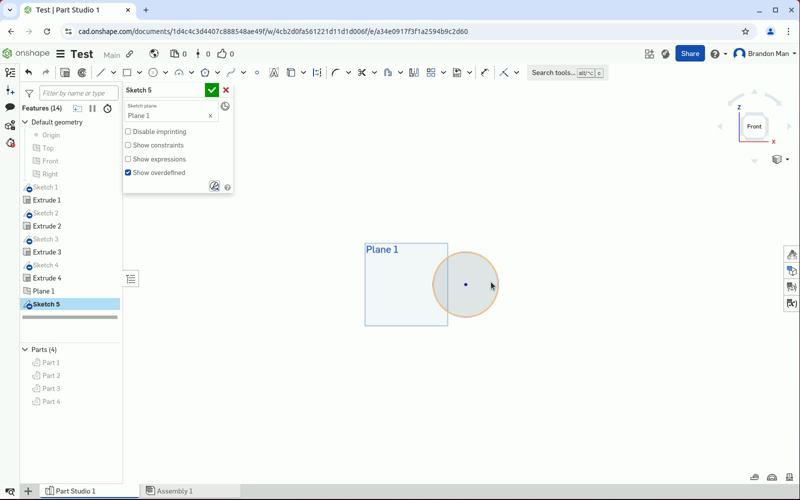
scroll(6)
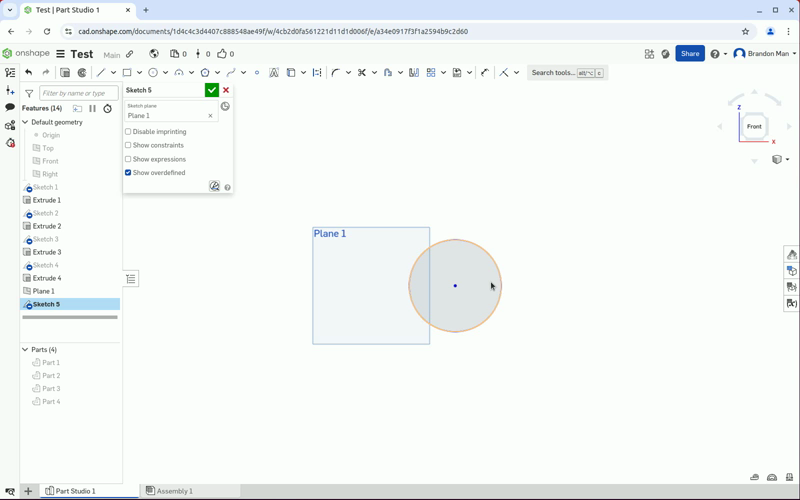
scroll(6)
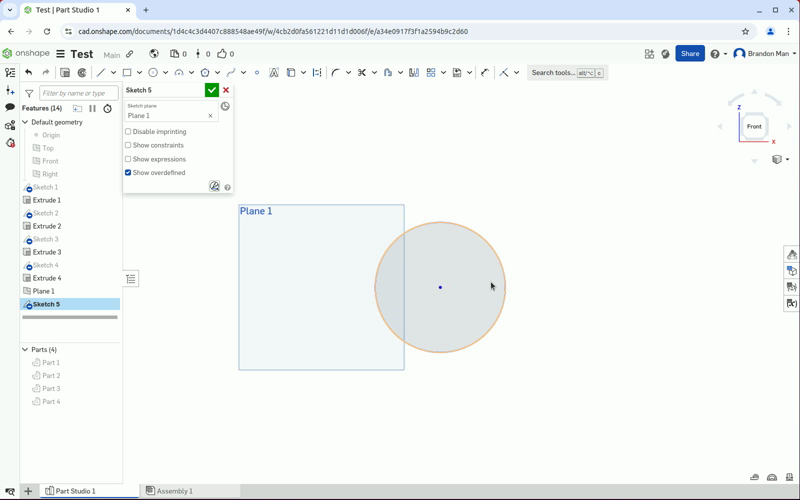
scroll(6)
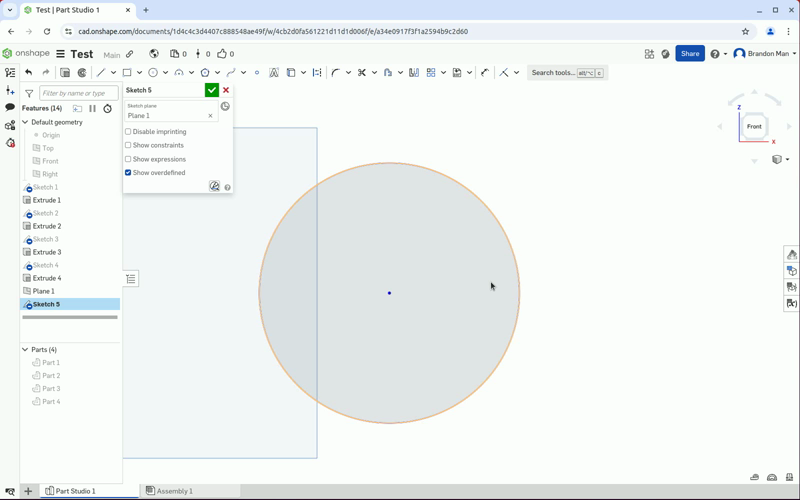
click(491, 281)
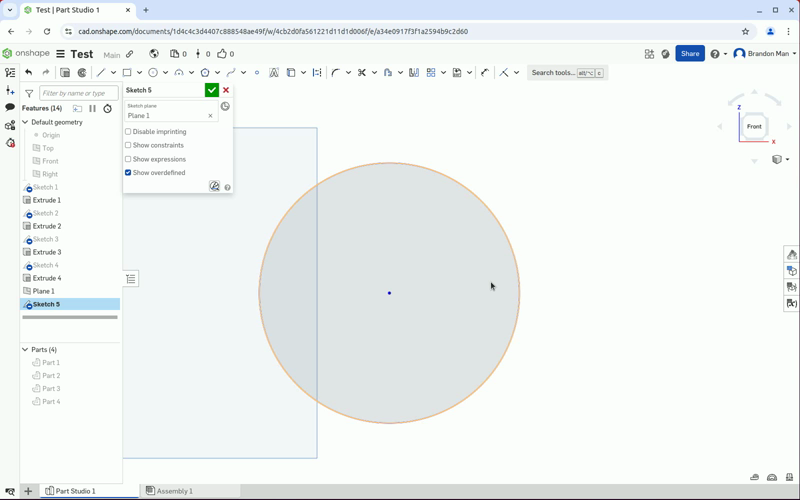
scroll(-6)
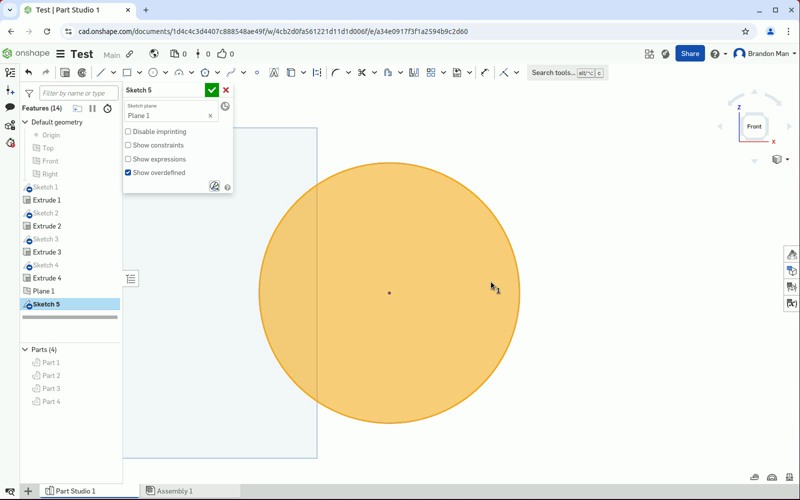
scroll(-6)
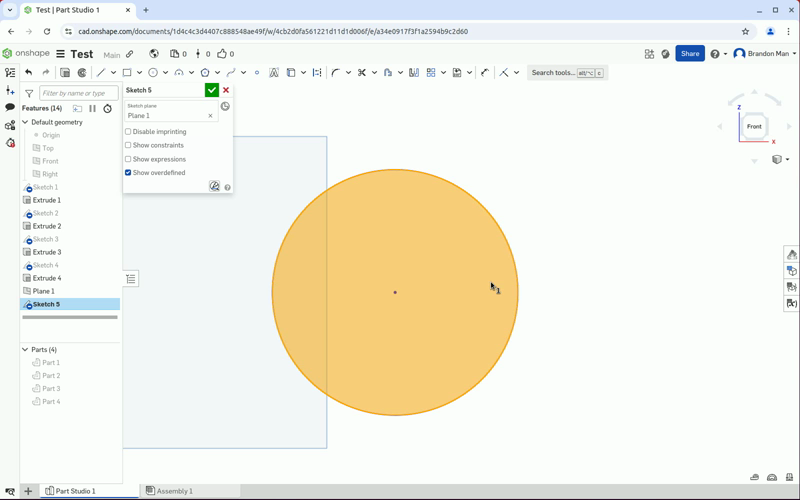
scroll(-6)
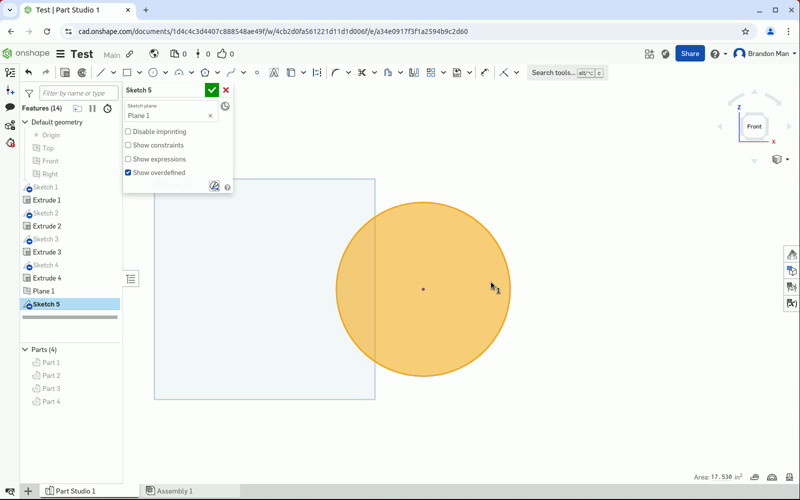
scroll(-6)
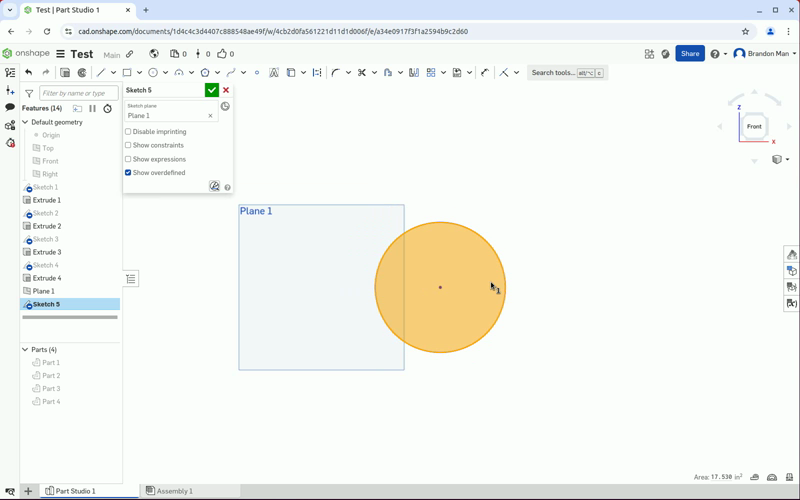
scroll(-6)
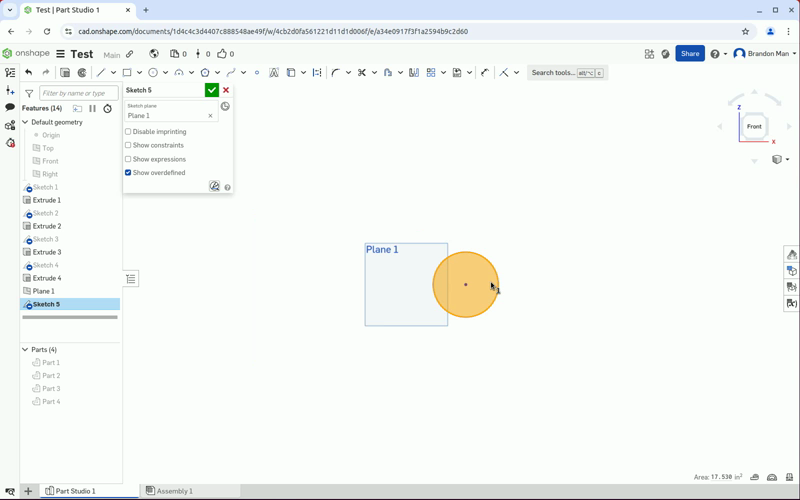
scroll(-6)
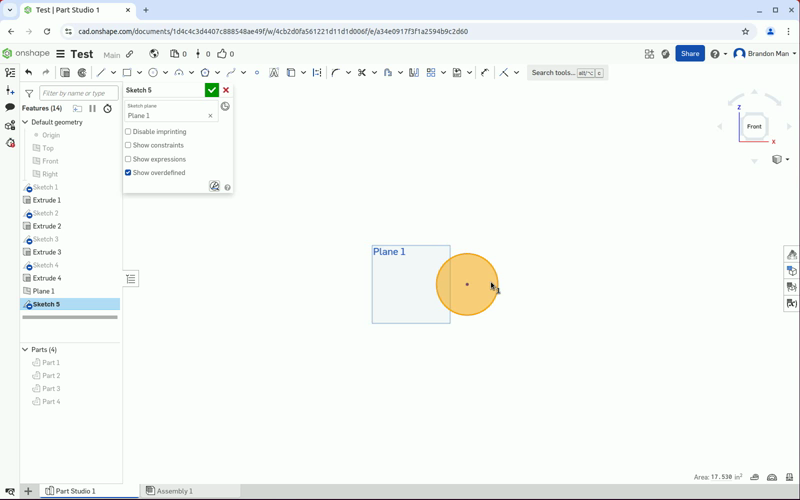
scroll(-6)
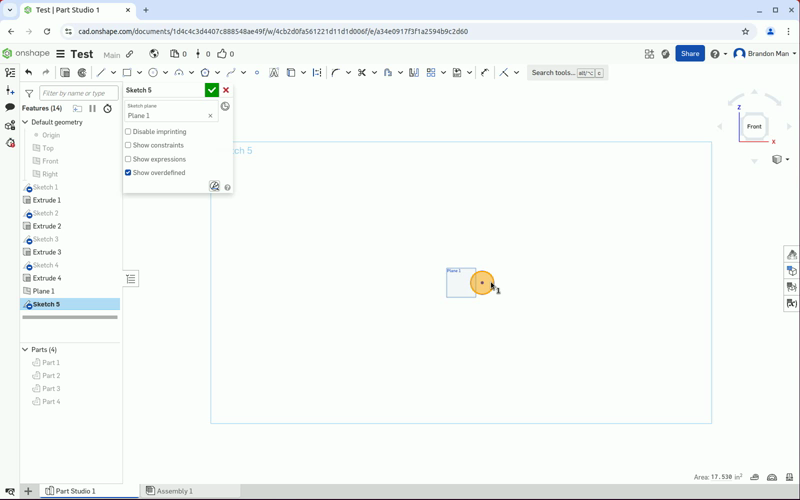
mouse_move(73, 352)
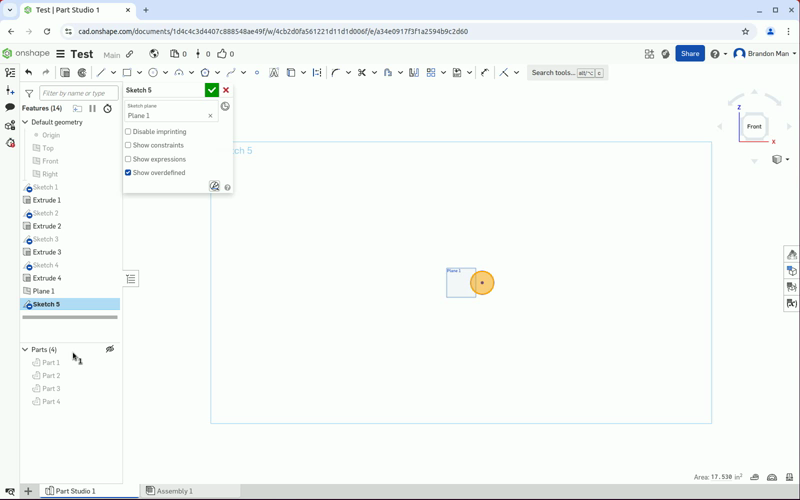
key(shift+y)
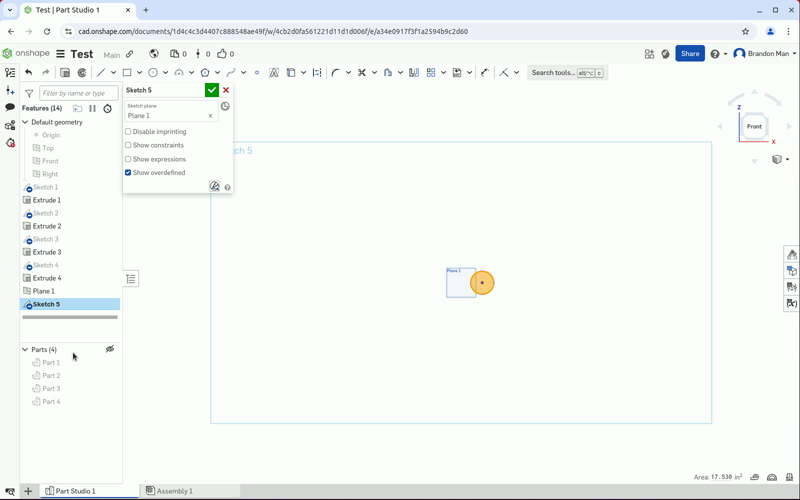
key(shift+e)
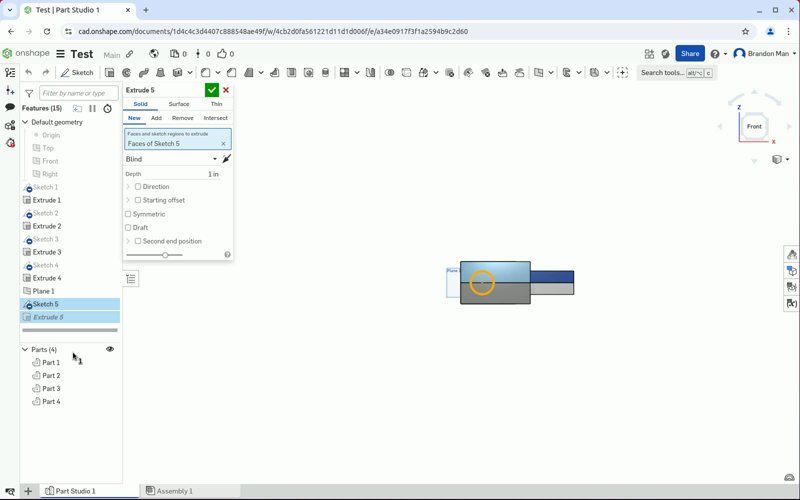
mouse_move(143, 106)
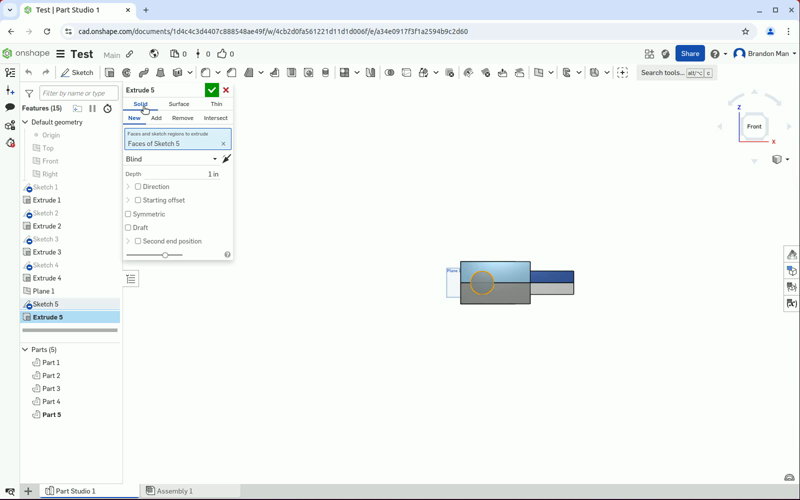
click(143, 106)
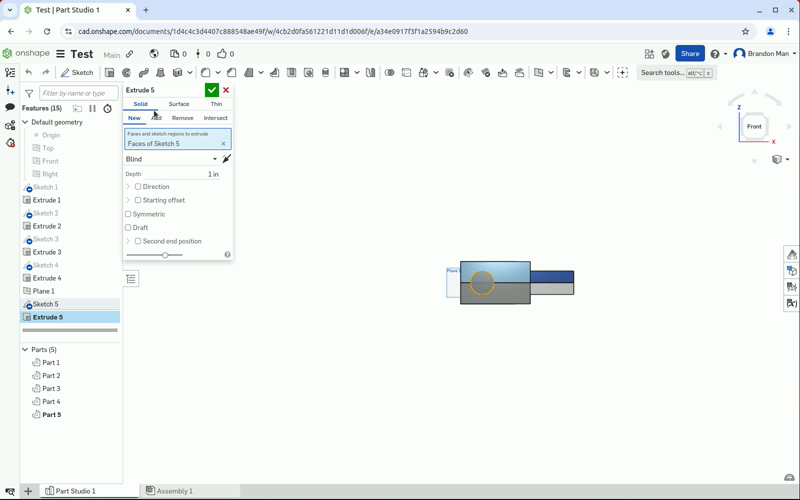
mouse_move(186, 120)
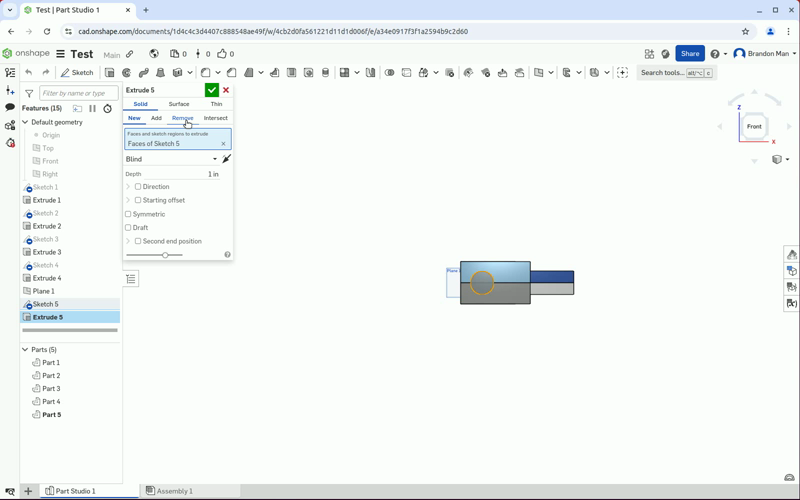
click(186, 120)
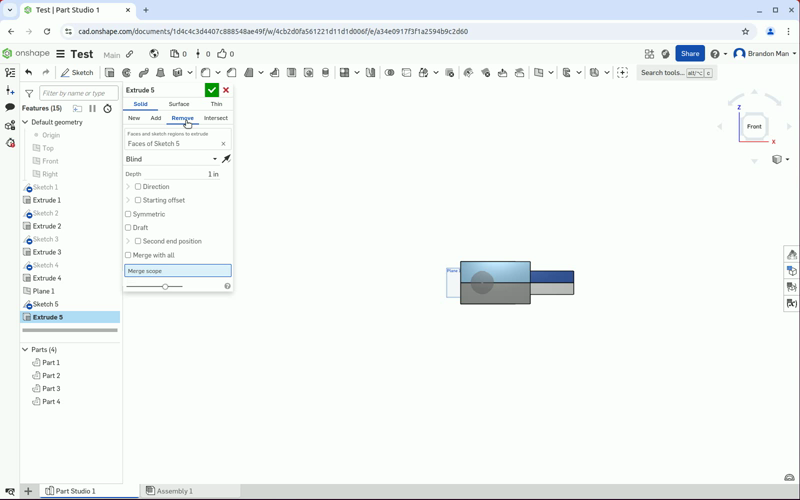
key(tab, 4)
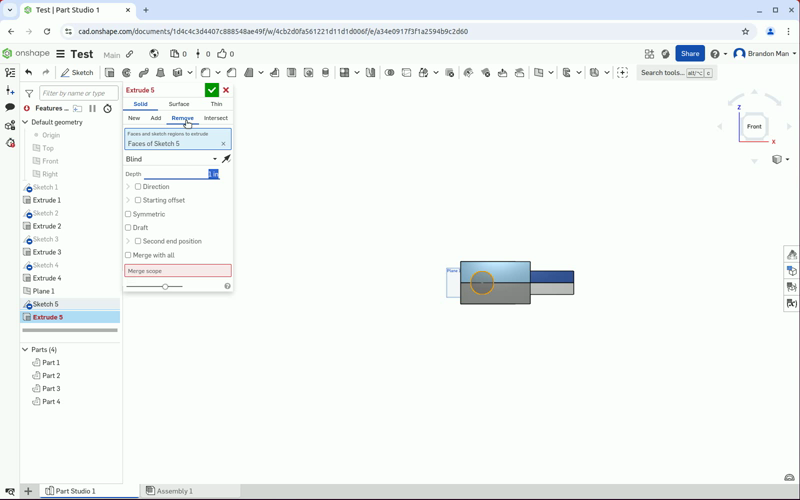
text(13.721)
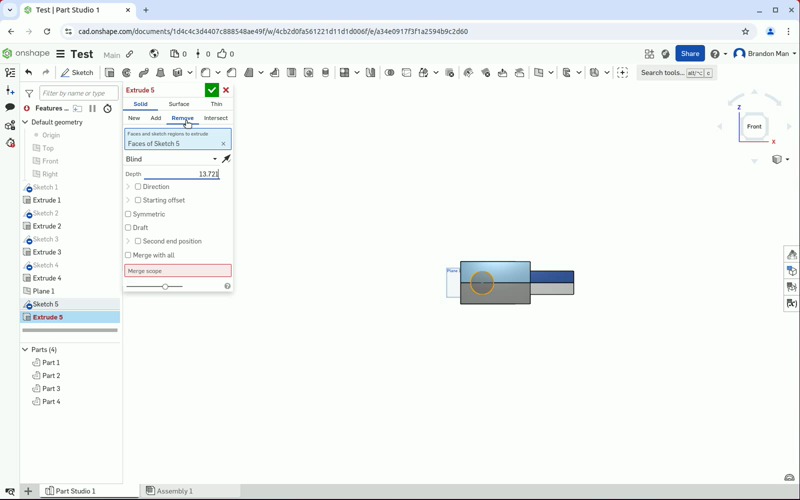
key(tab, 6)
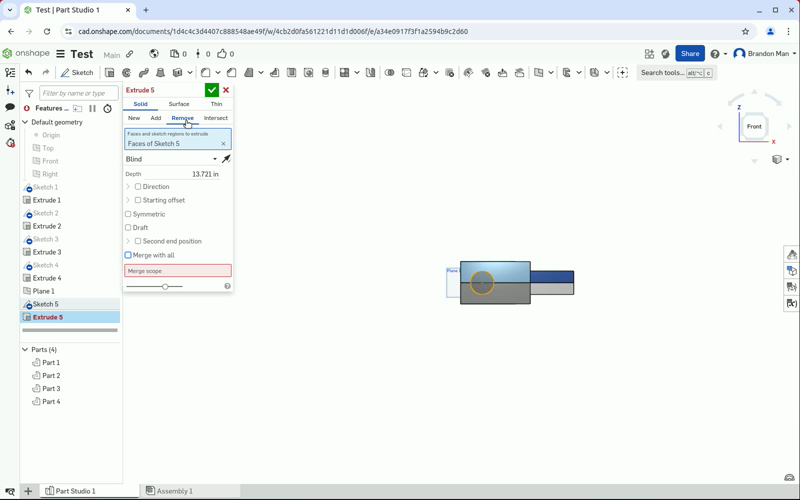
key(space)
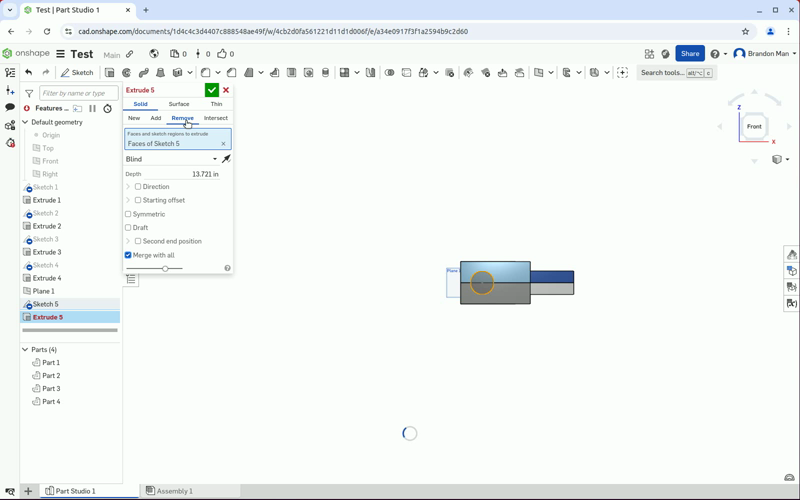
key(enter)
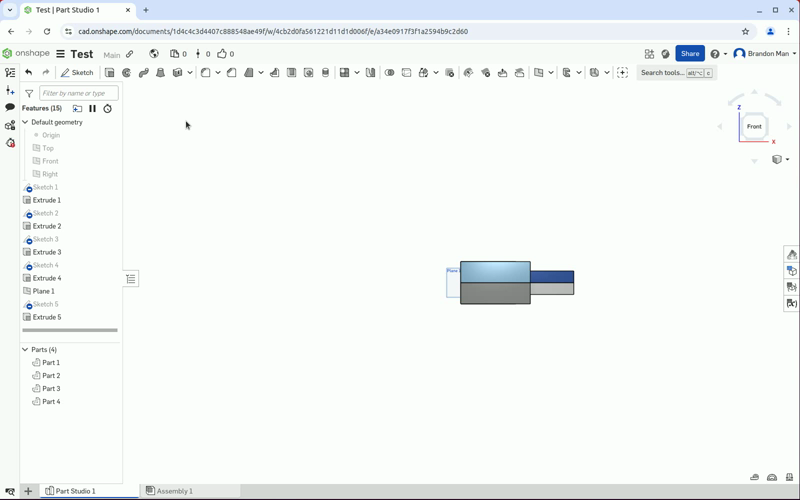
key(shift+h)
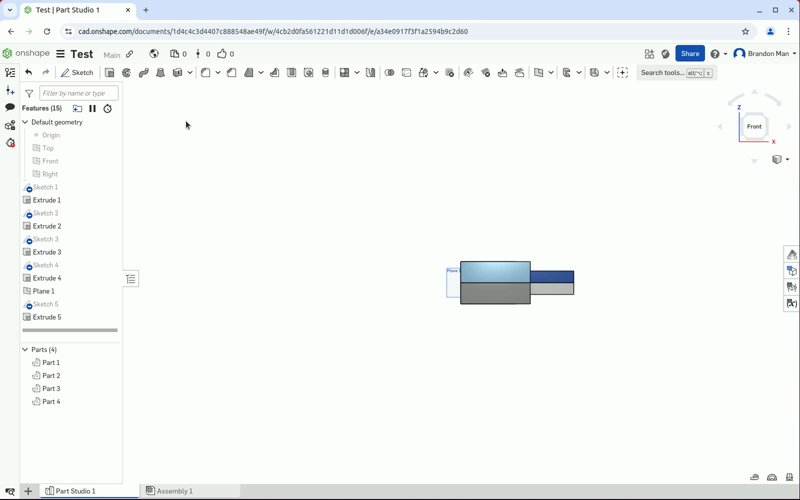
key(shift+h)
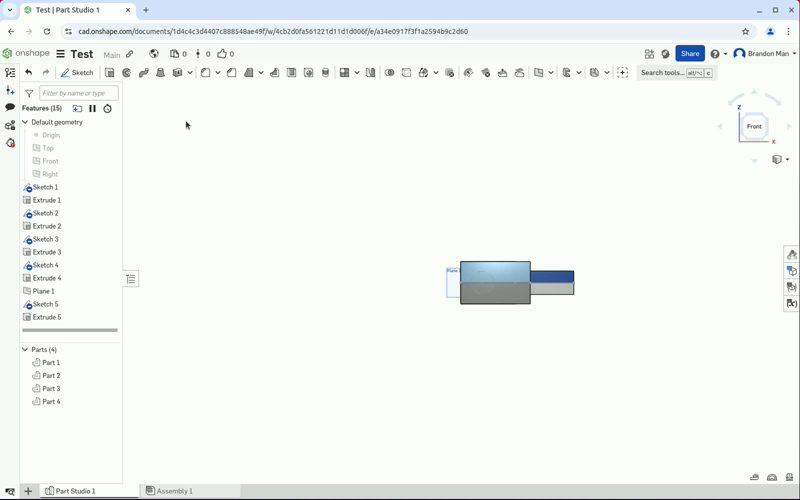
key(shift+7)
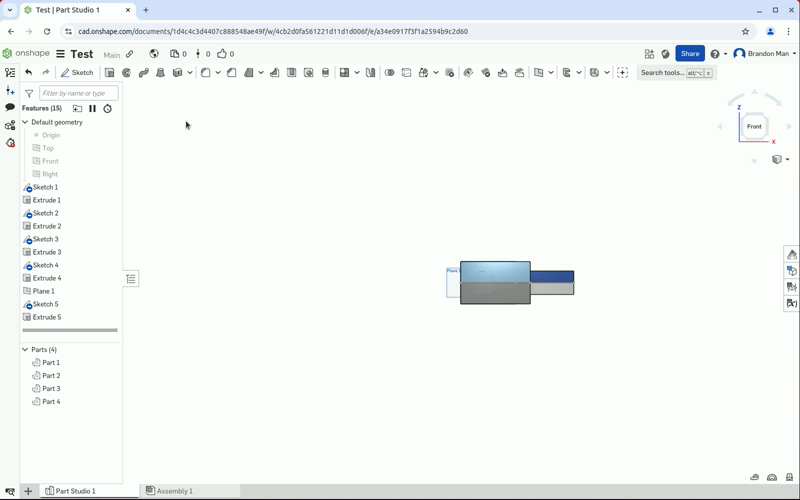
key(left, 2)
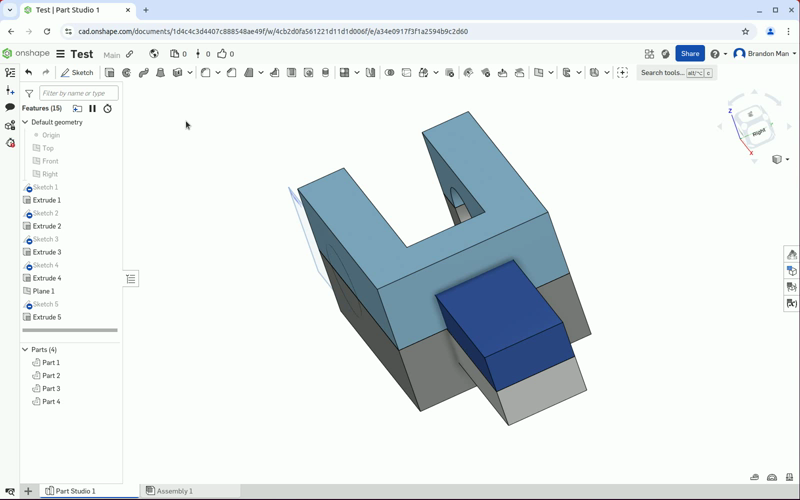
key(down, 2)
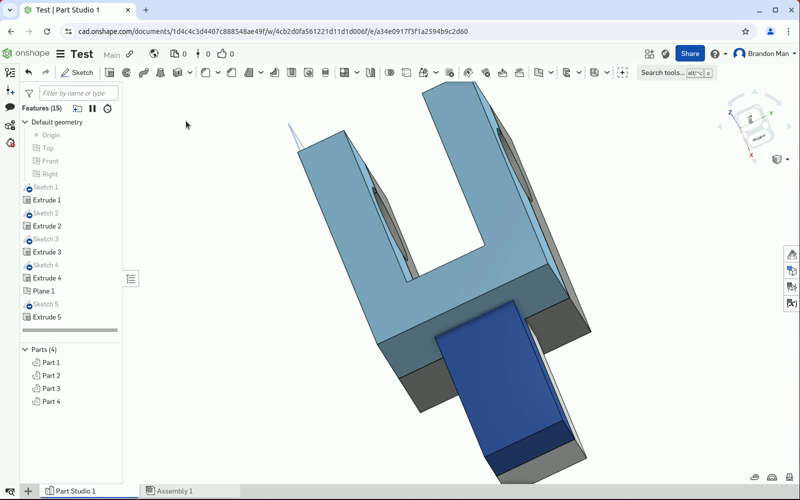
key(up, 2)
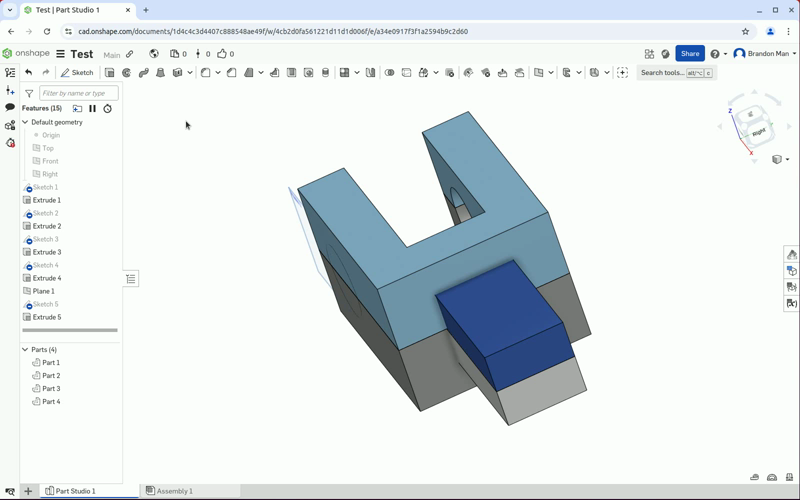
key(right, 2)
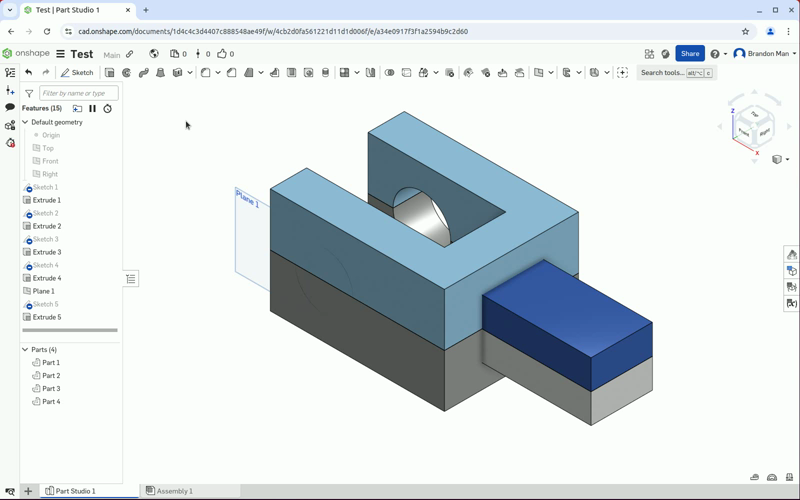
mouse_move(73, 189)
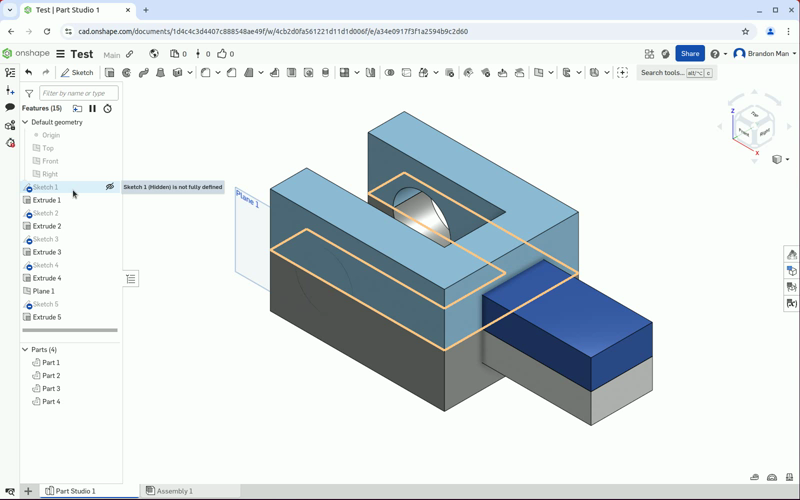
click(73, 189)